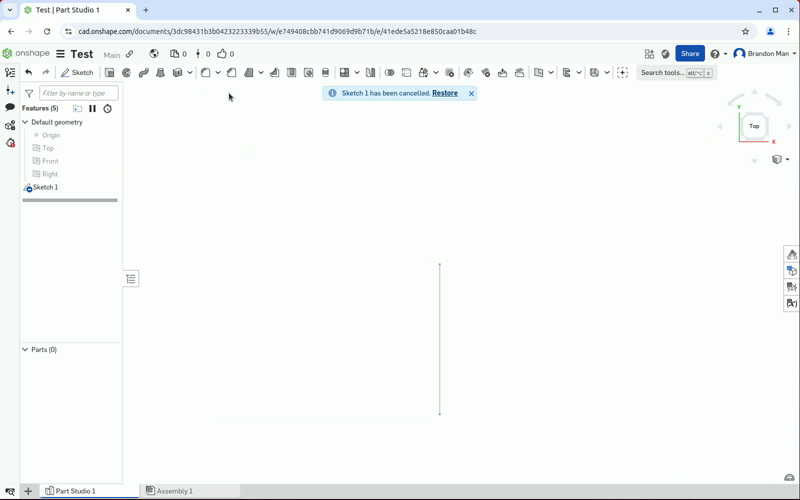
key(shift+h)
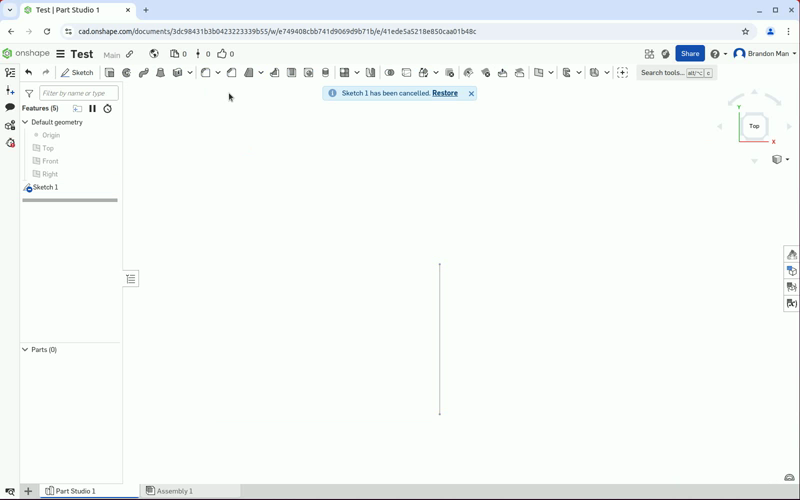
key(shift+s)
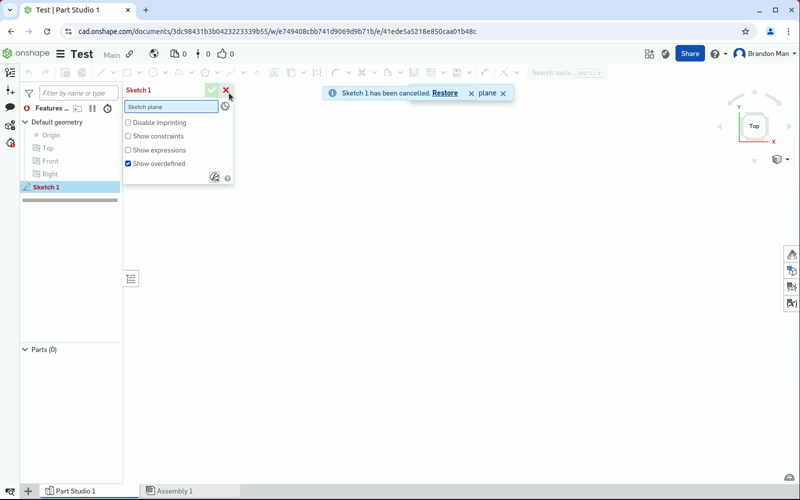
mouse_move(73, 150)
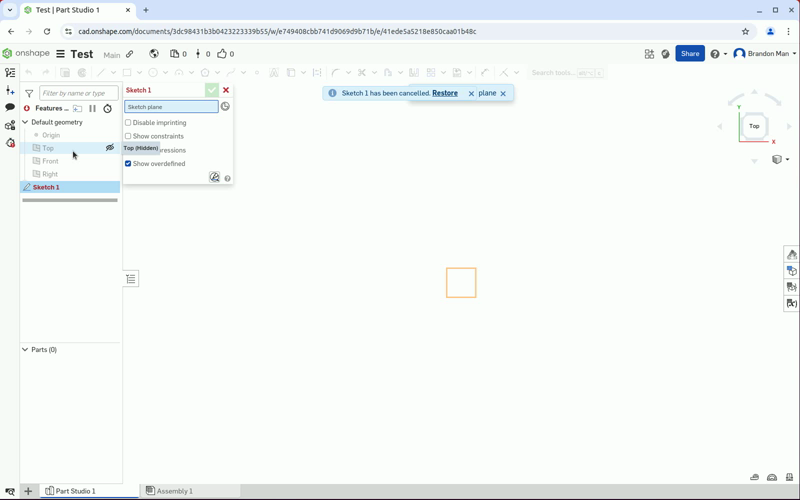
click(73, 150)
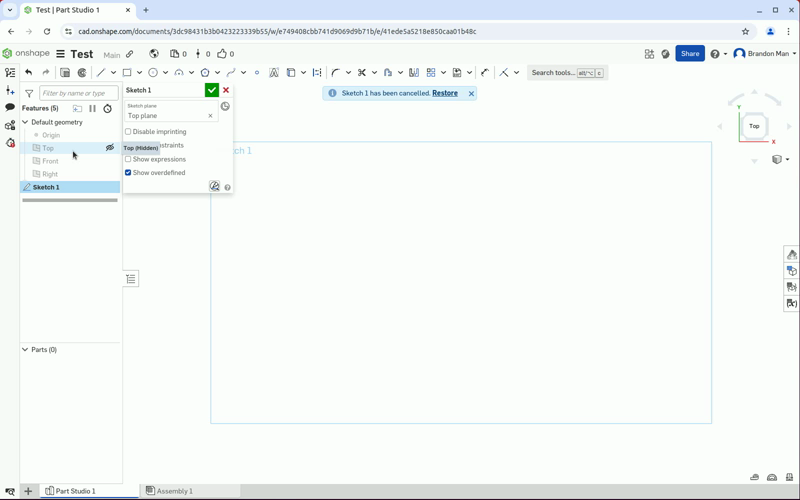
mouse_move(73, 352)
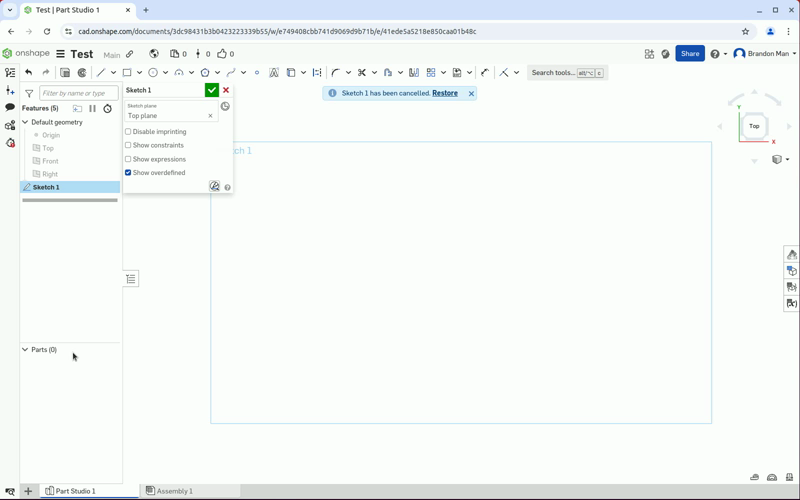
key(y)
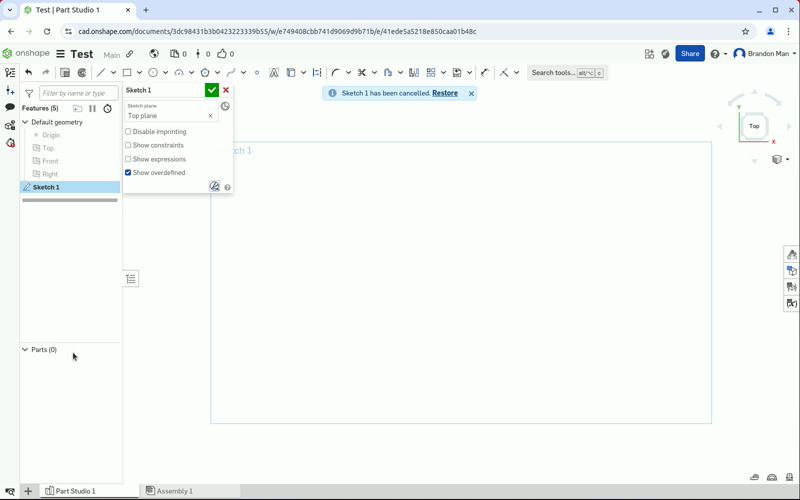
key(l)
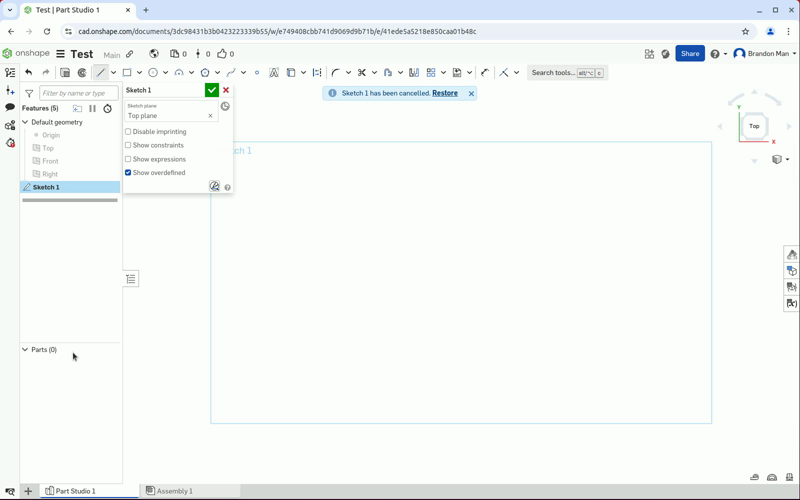
key_down(shift)
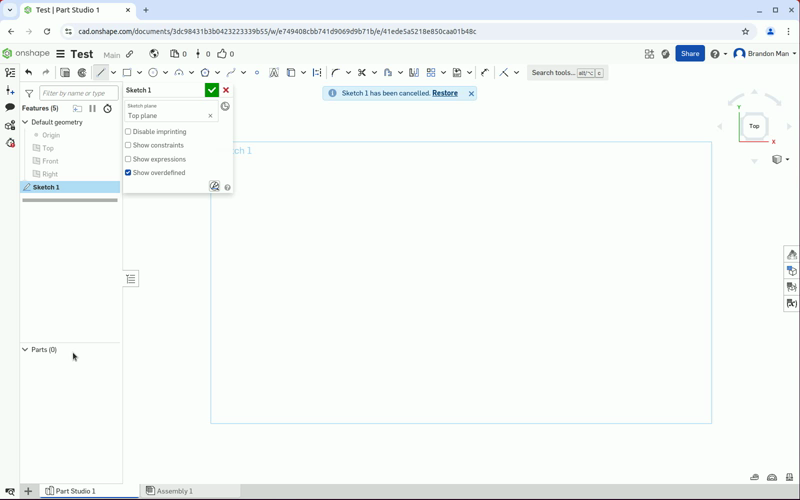
mouse_move(410, 370)
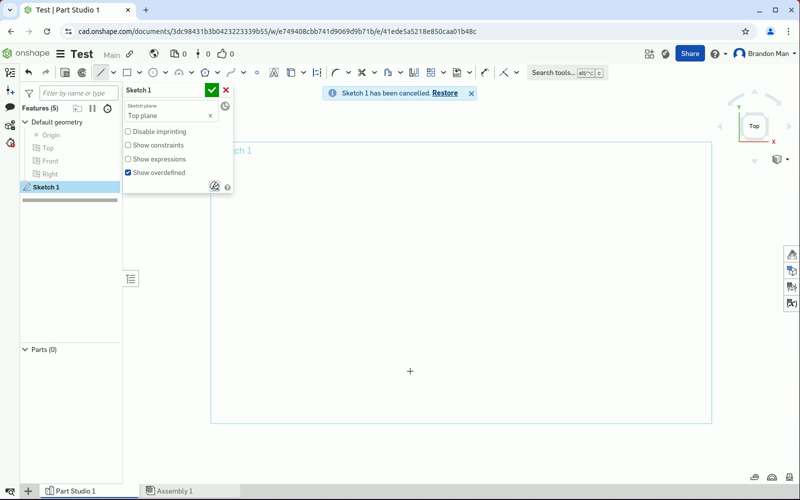
click(410, 370)
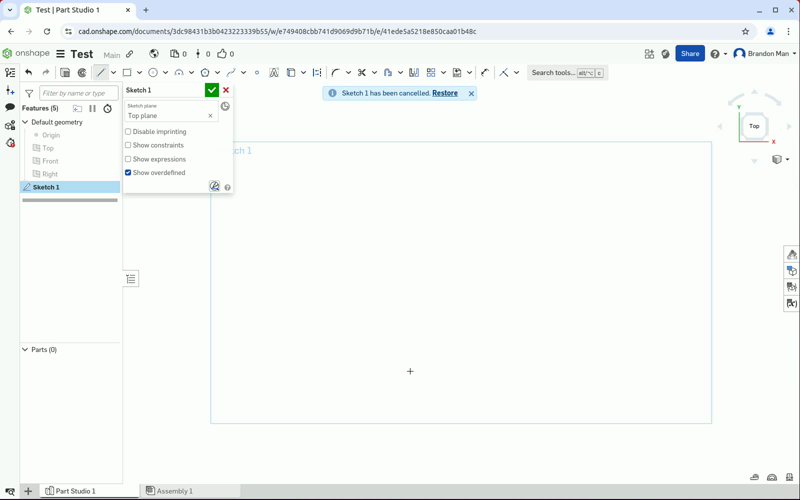
key_up(shift)
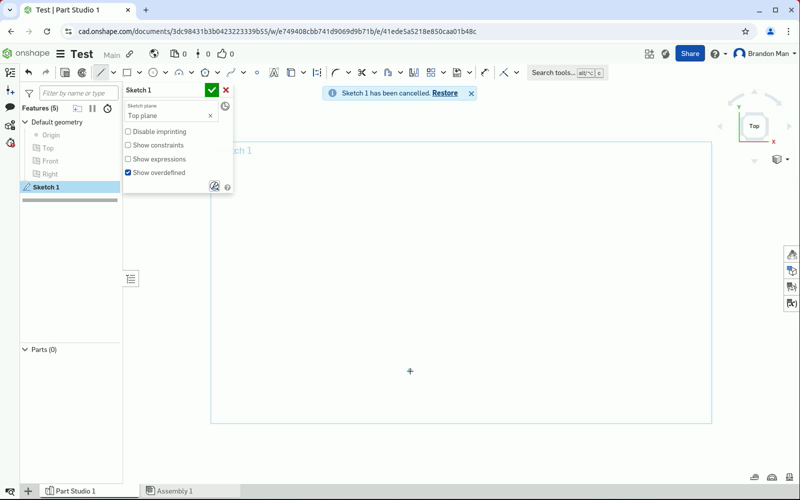
key_down(shift)
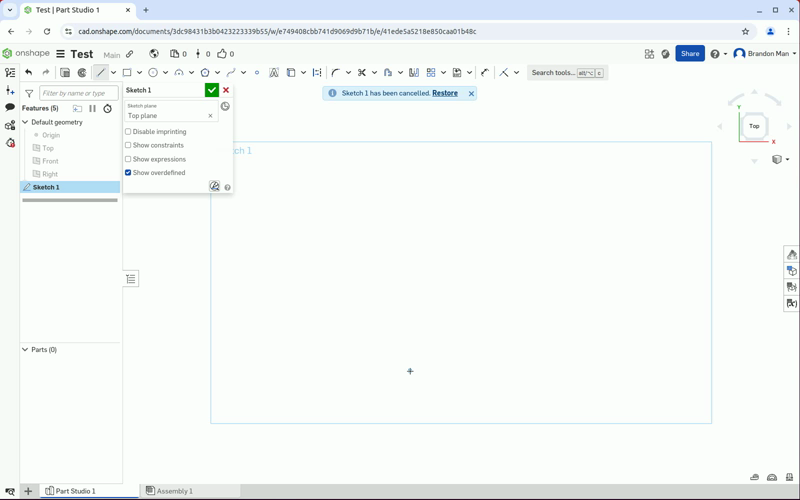
mouse_move(510, 370)
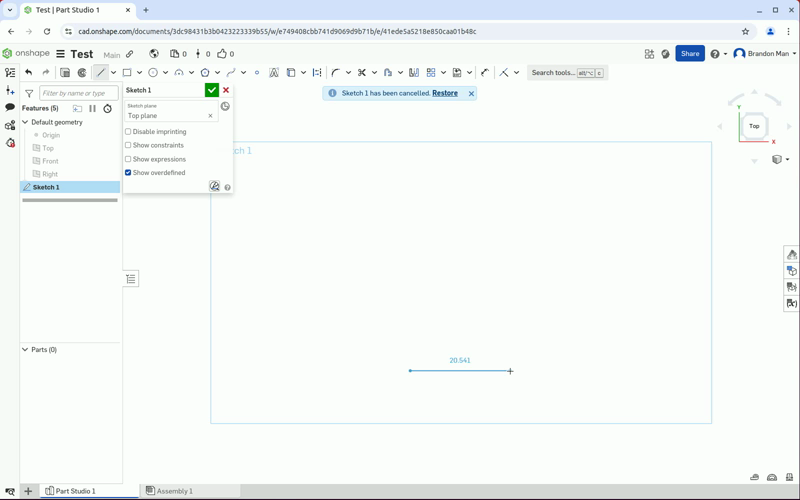
click(510, 370)
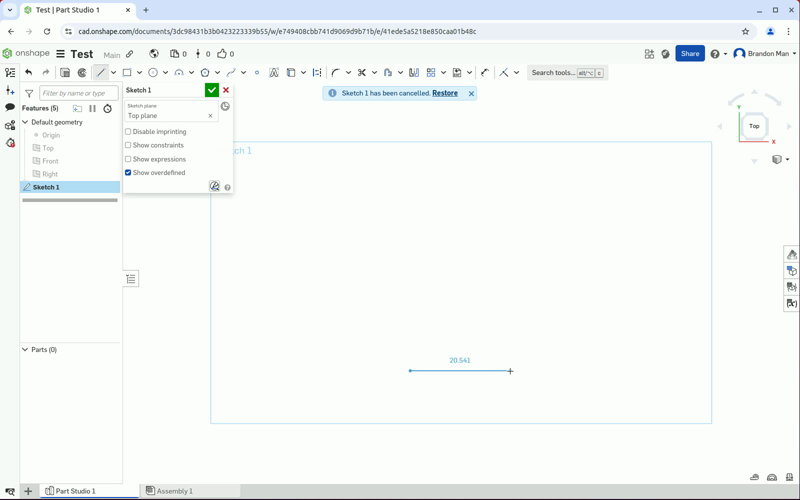
key_up(shift)
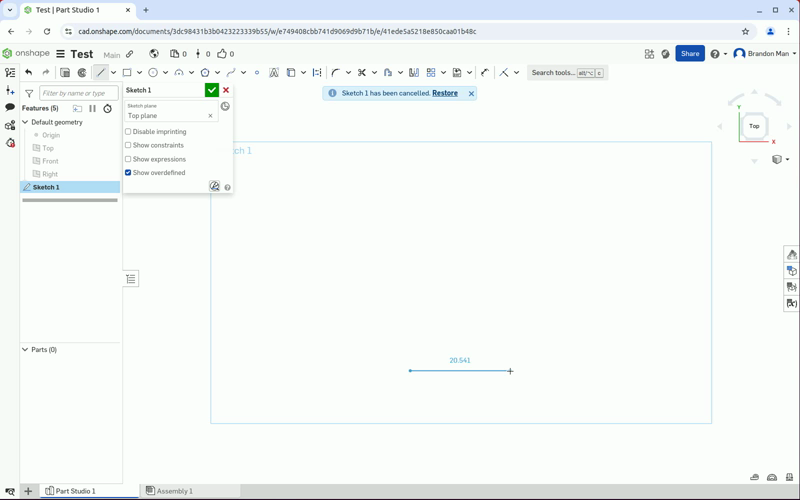
key_down(shift)
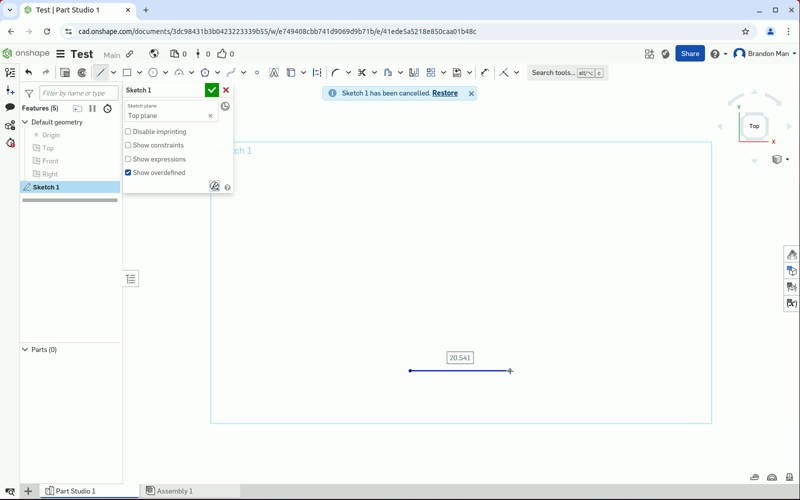
mouse_move(510, 283)
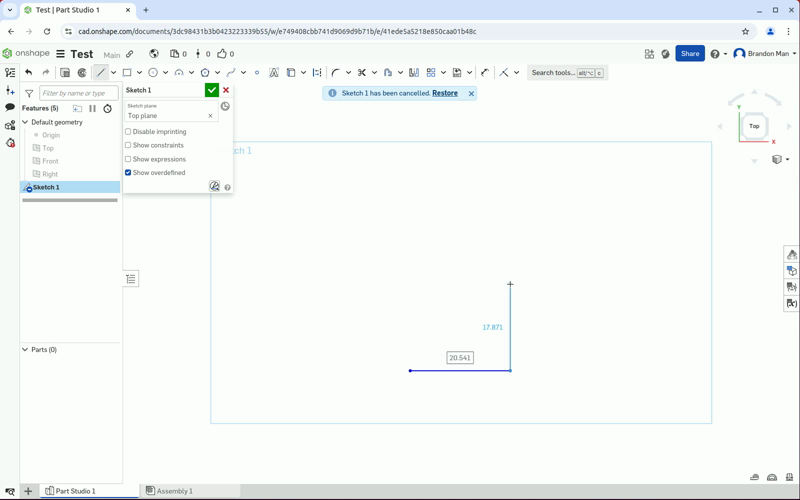
click(510, 283)
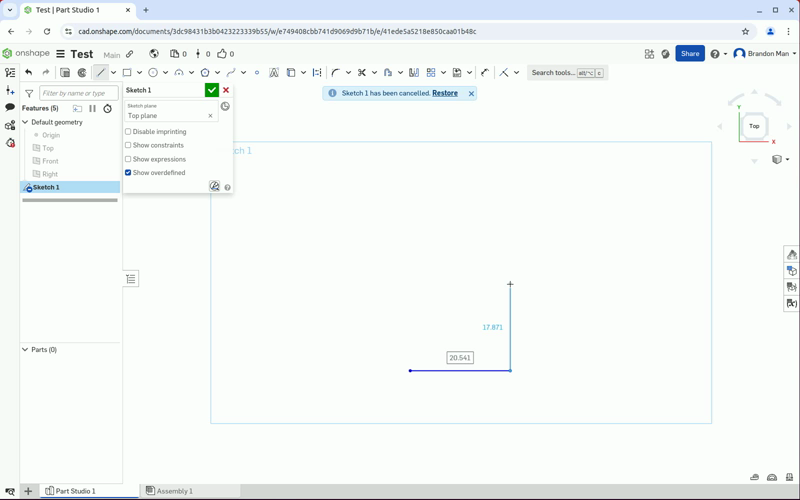
key_up(shift)
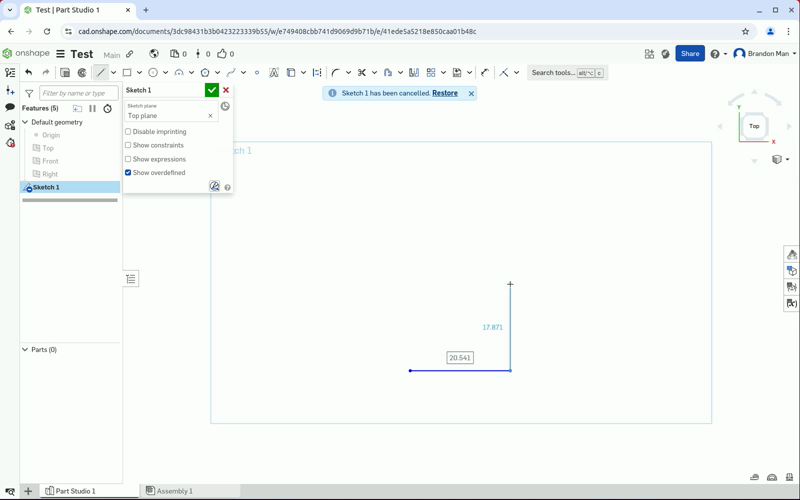
key(esc)
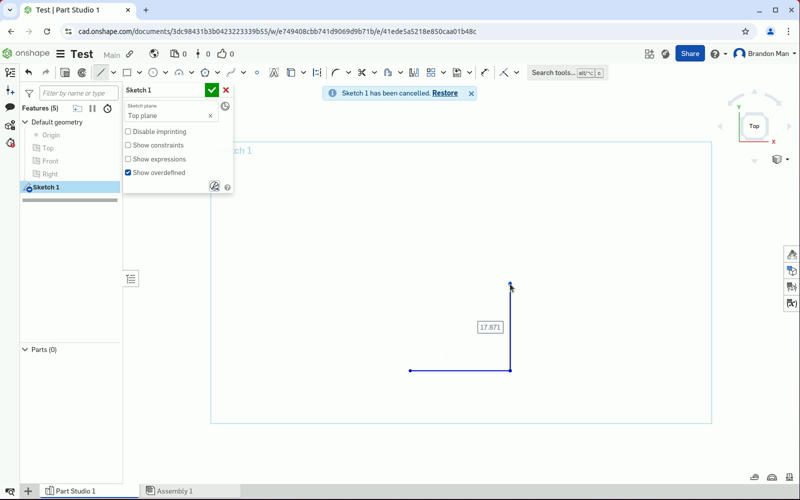
key(a)
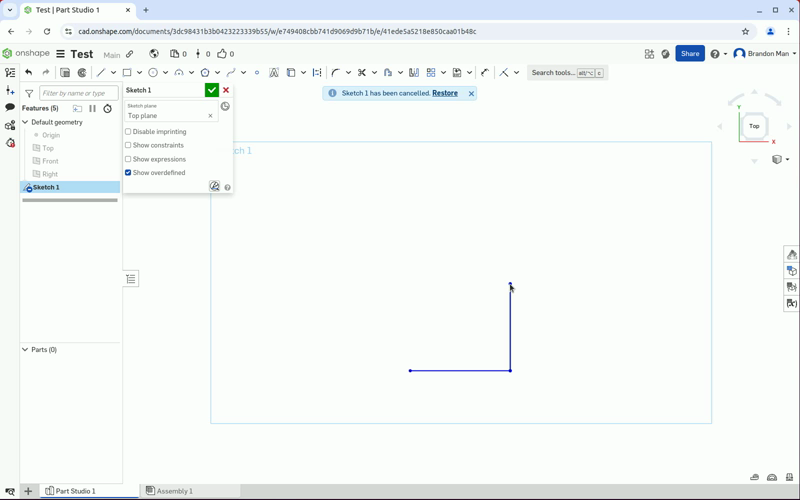
mouse_move(510, 283)
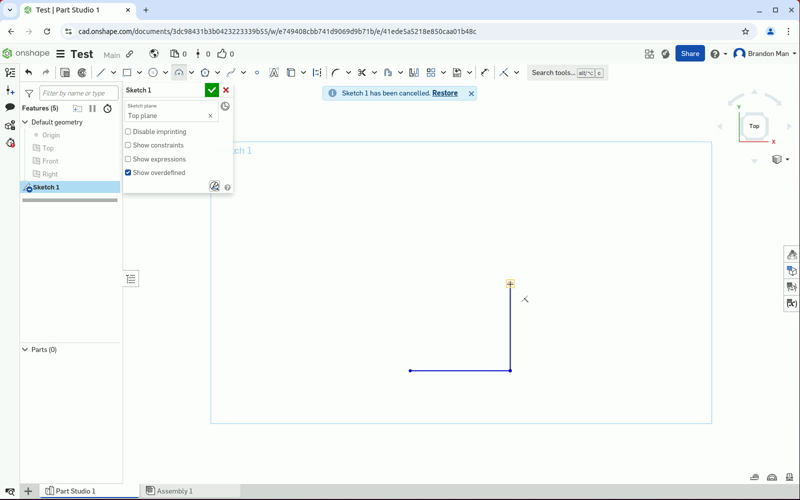
click(510, 283)
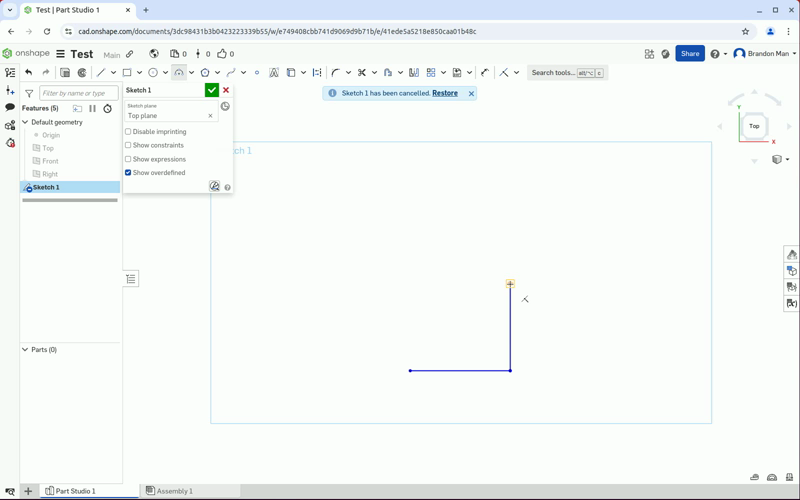
key_down(shift)
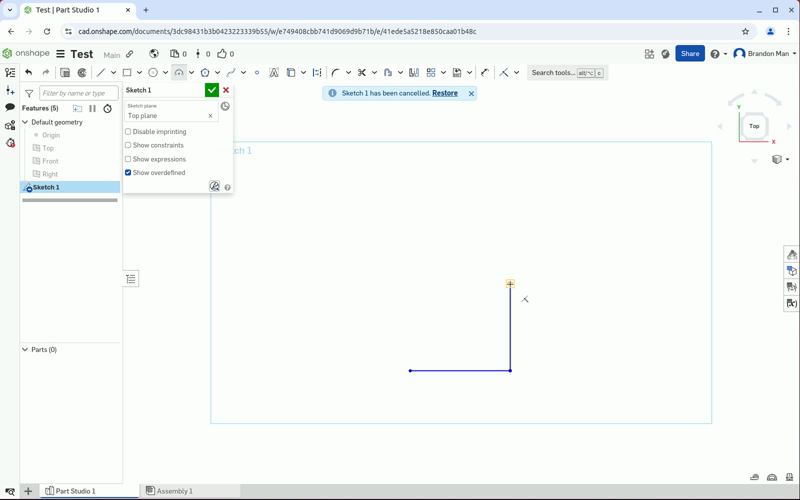
mouse_move(410, 283)
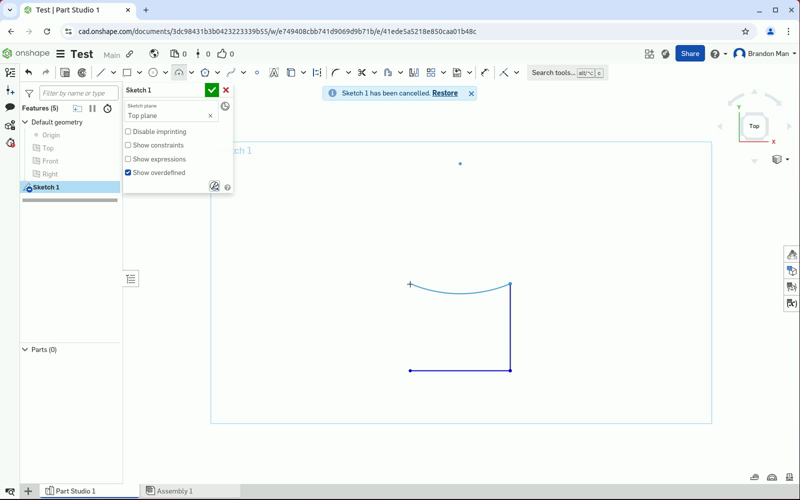
click(410, 283)
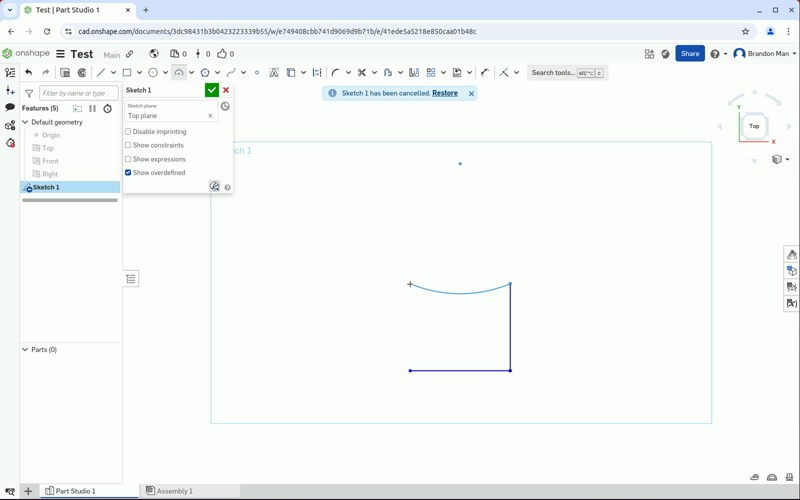
mouse_move(460, 333)
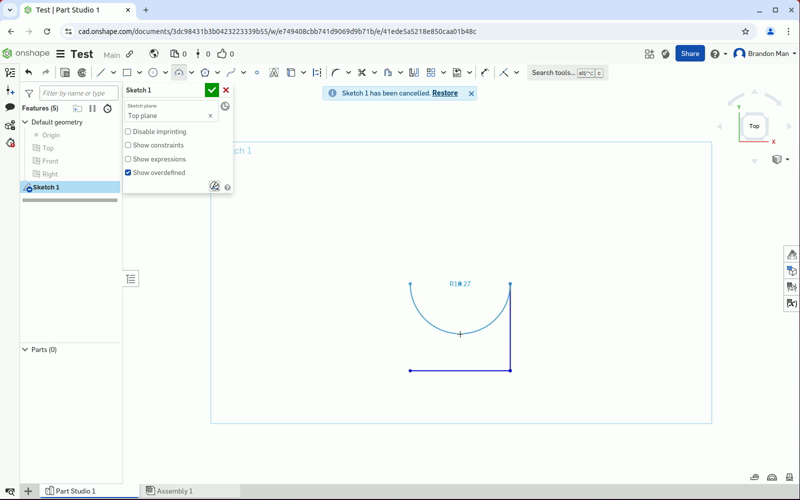
click(460, 333)
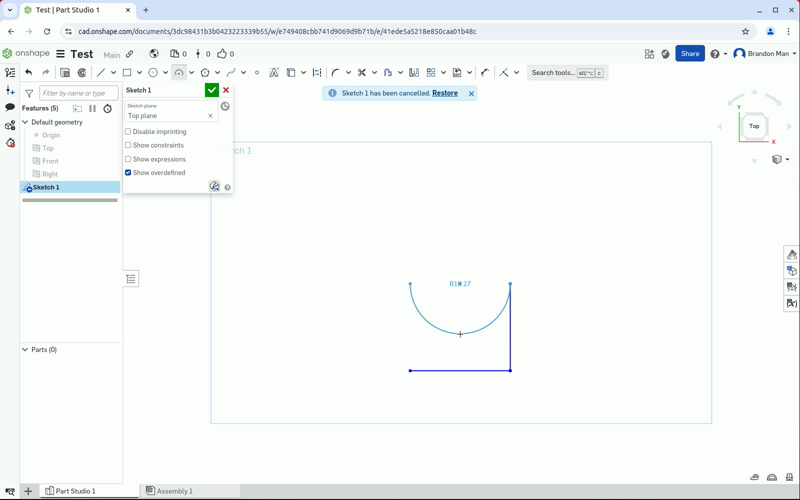
key_up(shift)
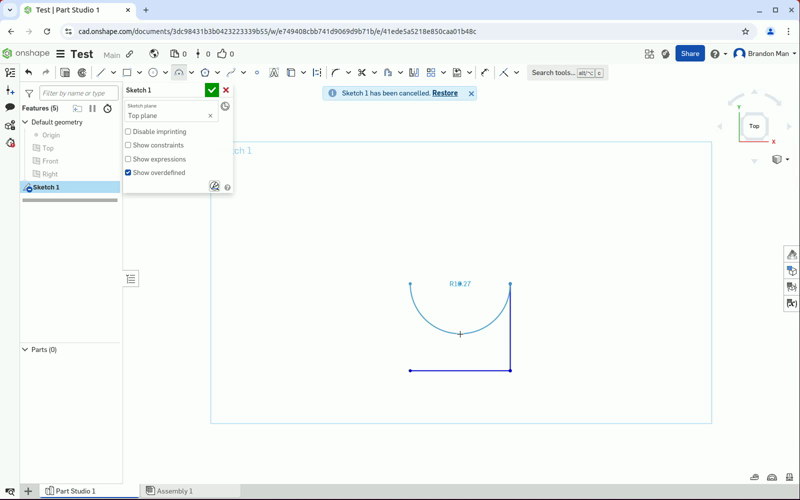
key(esc)
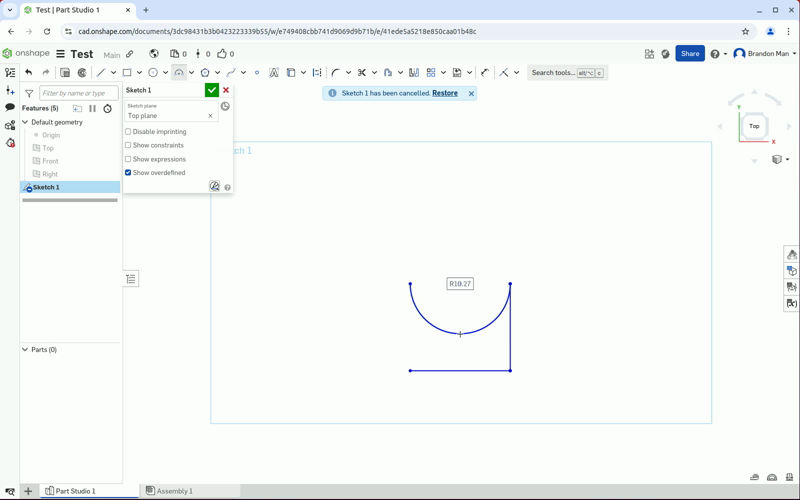
key(l)
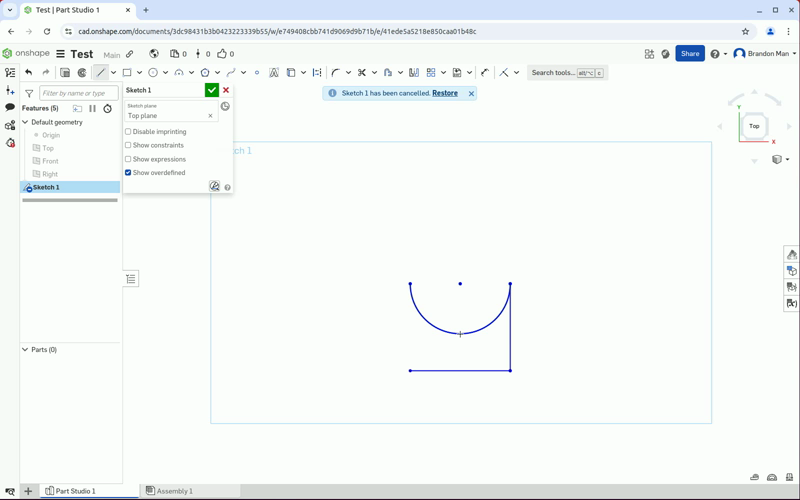
mouse_move(410, 283)
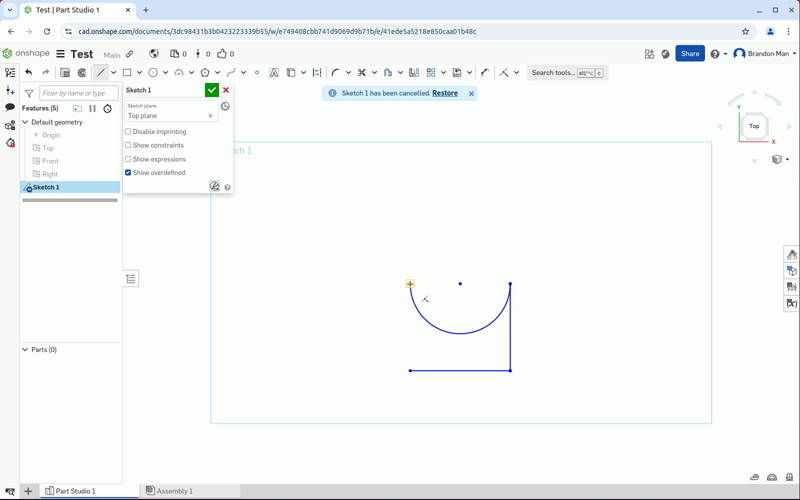
click(410, 283)
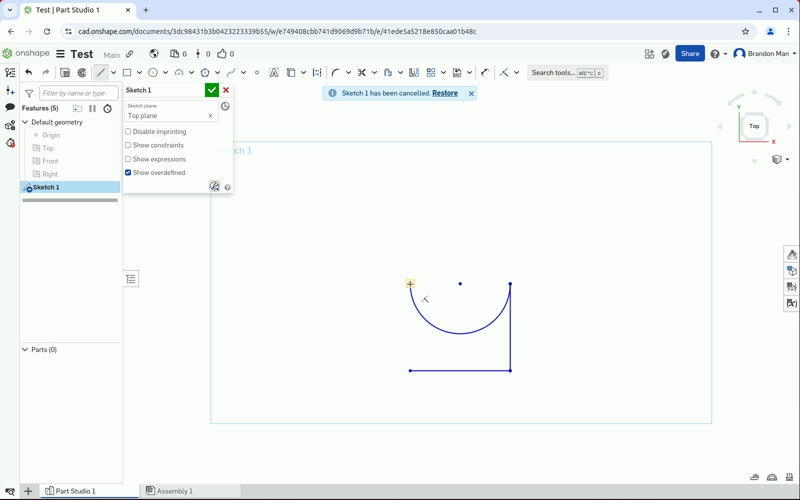
key_down(shift)
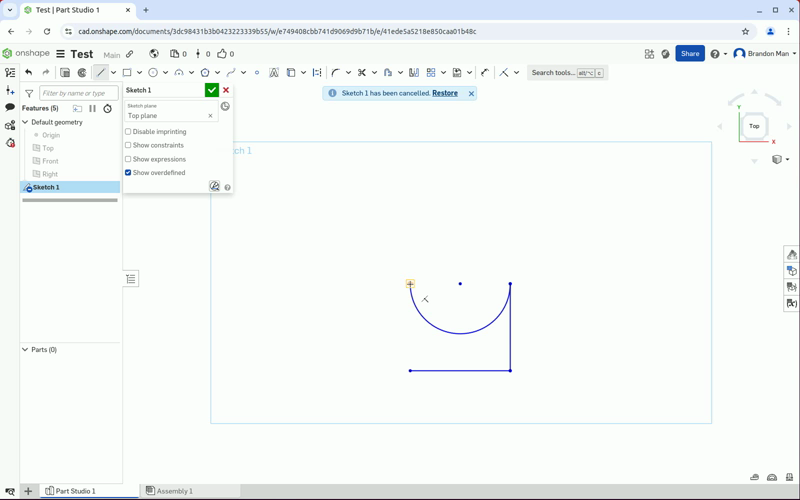
mouse_move(410, 370)
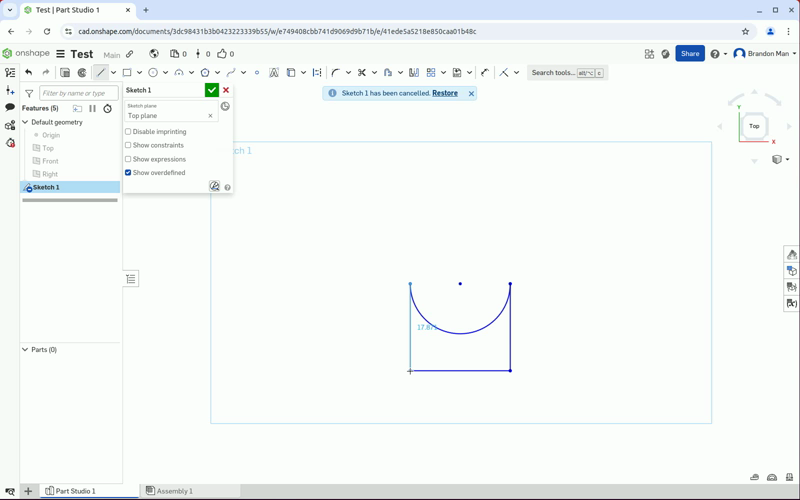
key_up(shift)
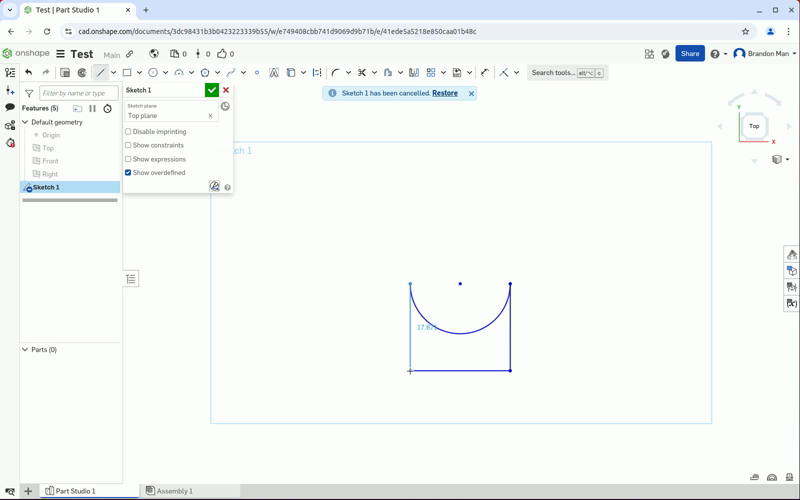
click(410, 370)
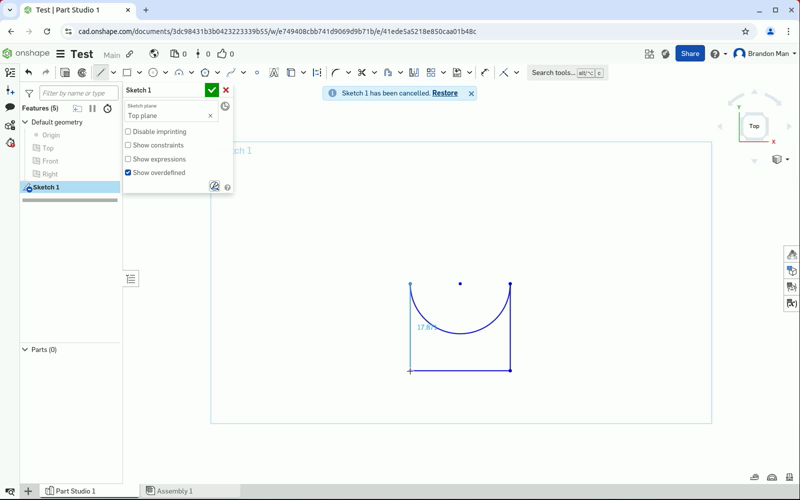
key(esc)
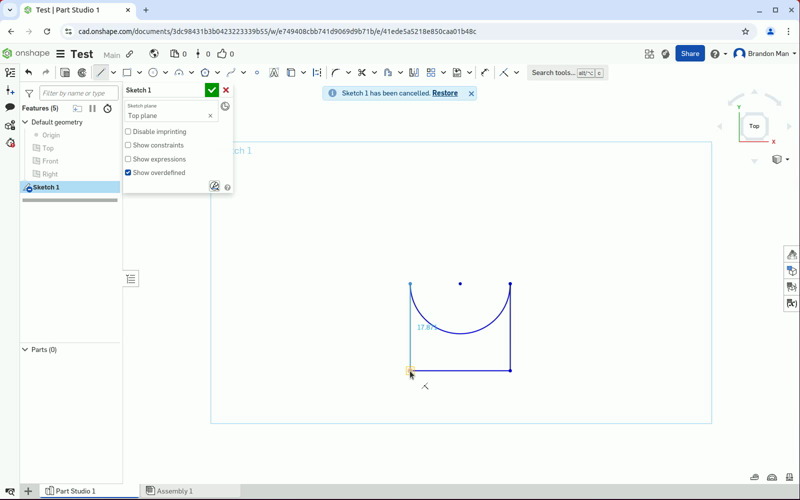
mouse_move(423, 295)
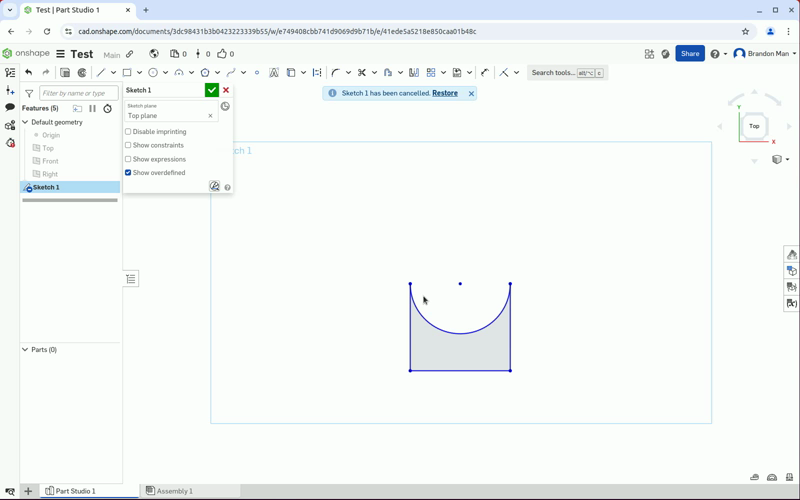
scroll(6)
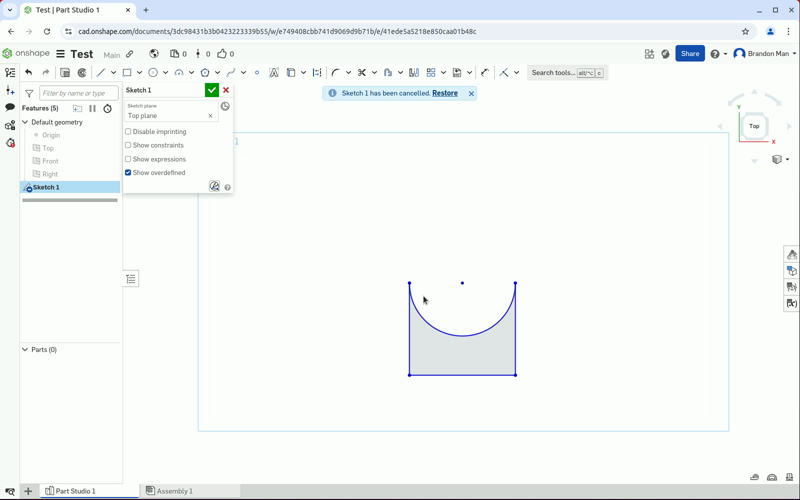
scroll(6)
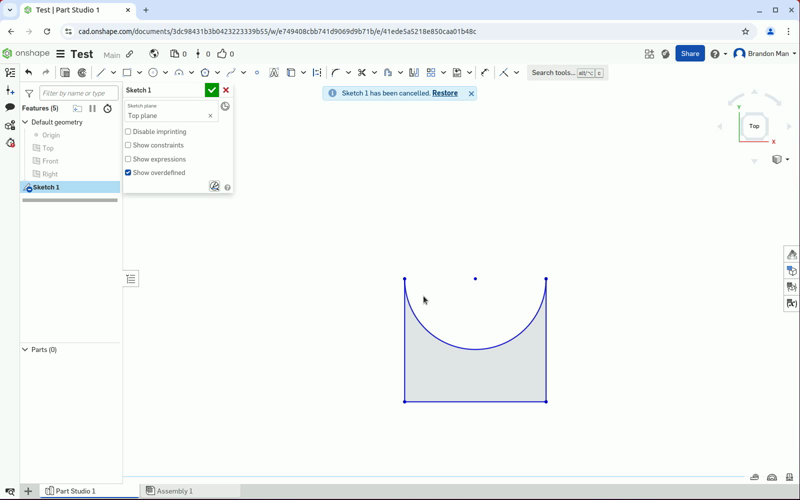
scroll(6)
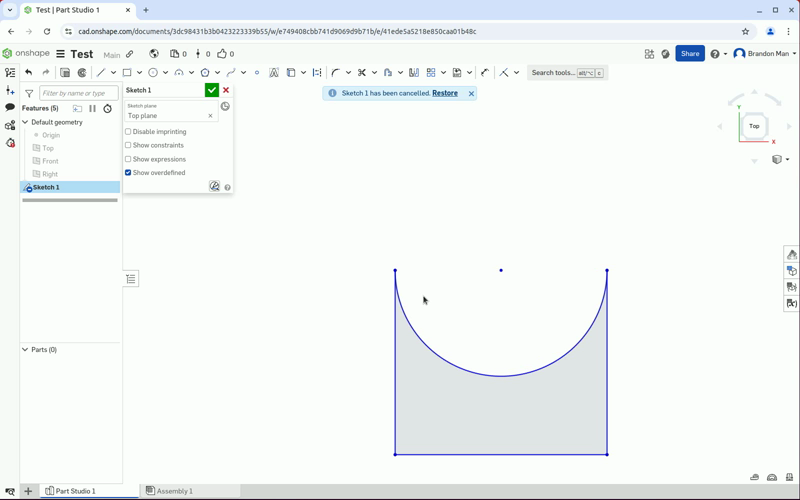
scroll(6)
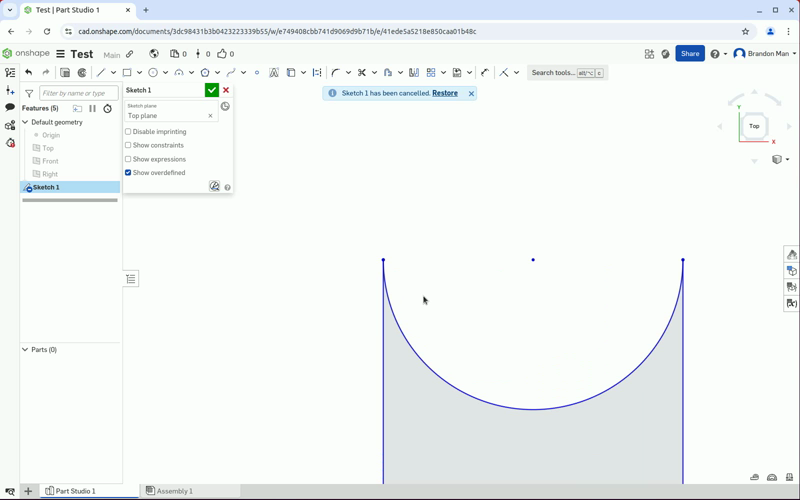
scroll(6)
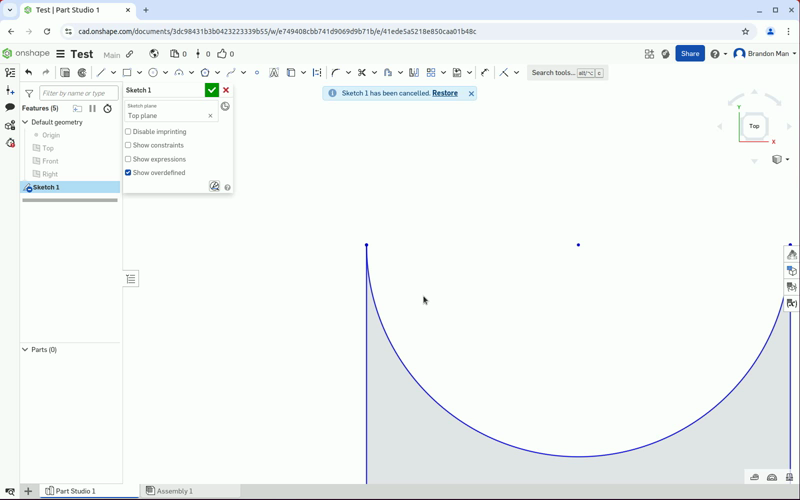
scroll(6)
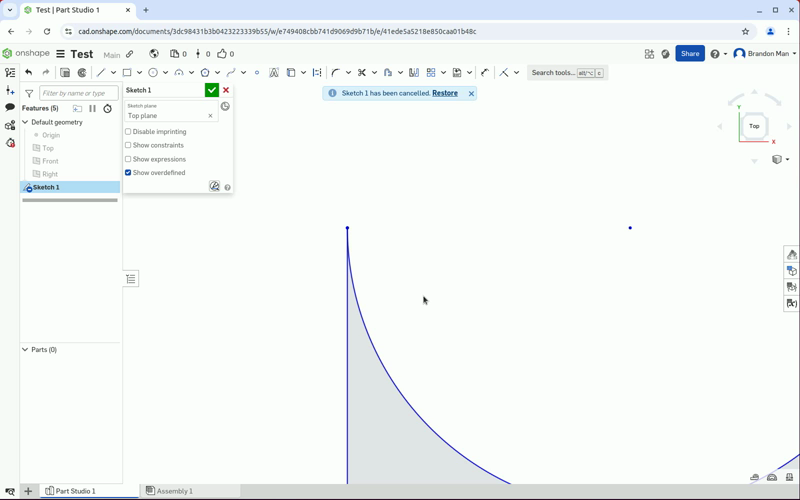
scroll(6)
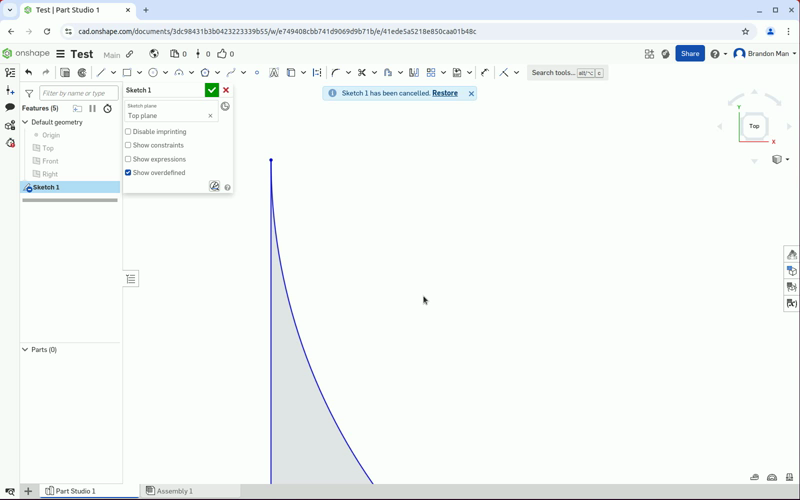
click(423, 295)
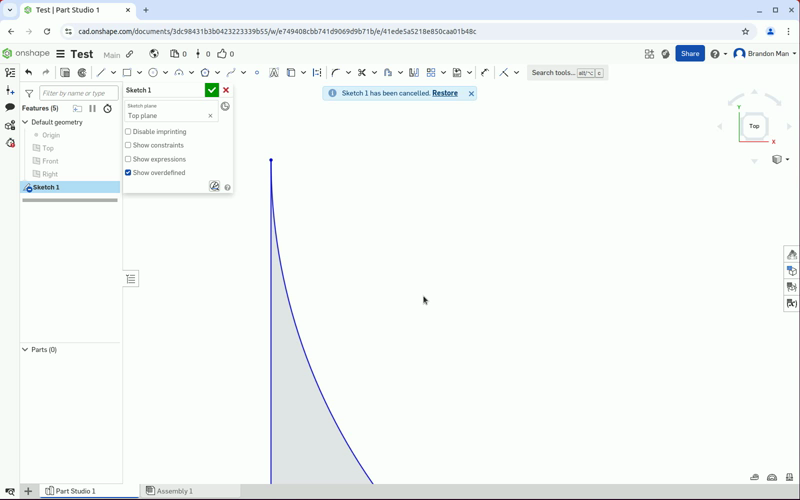
scroll(-6)
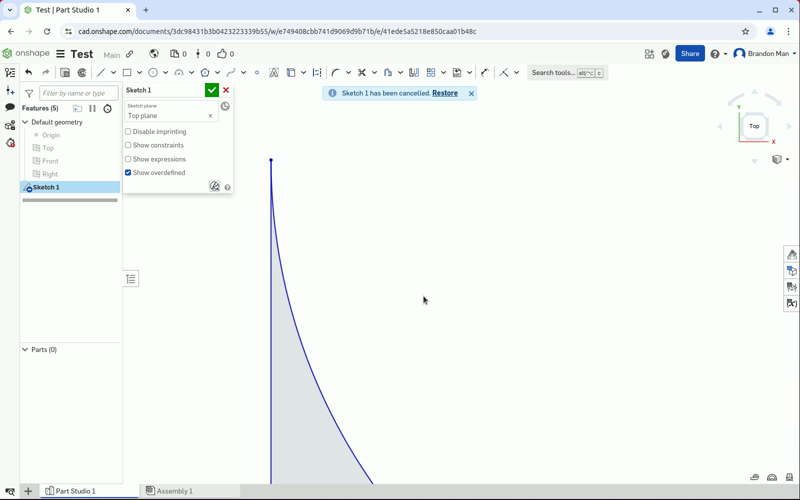
scroll(-6)
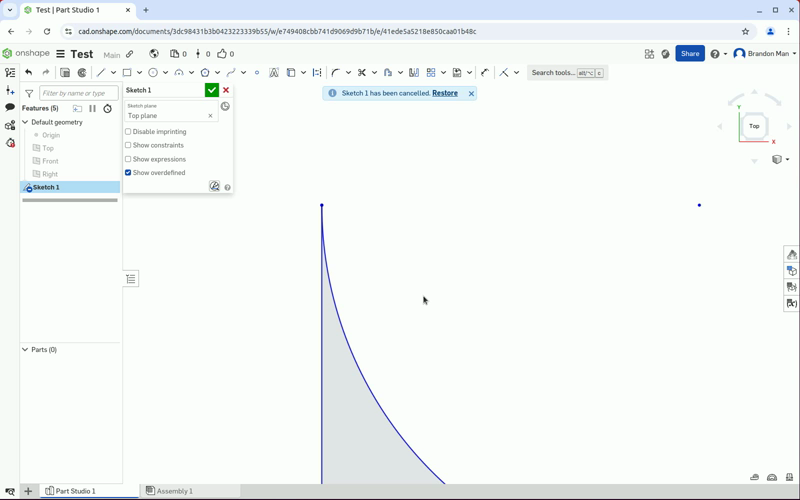
scroll(-6)
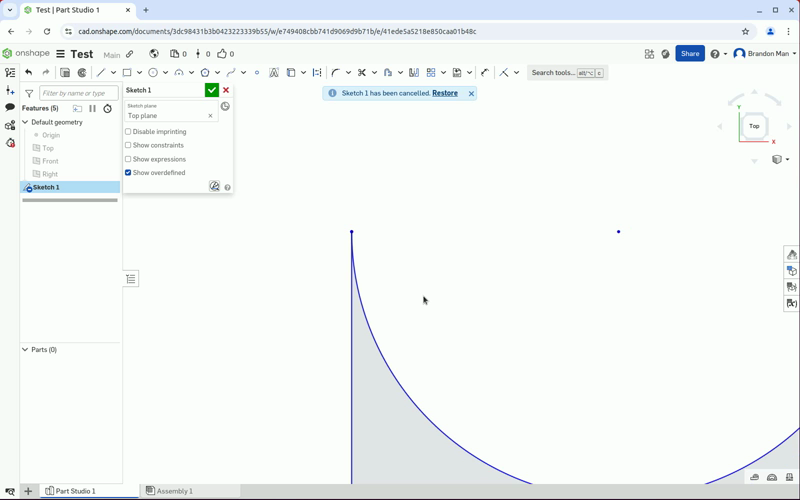
scroll(-6)
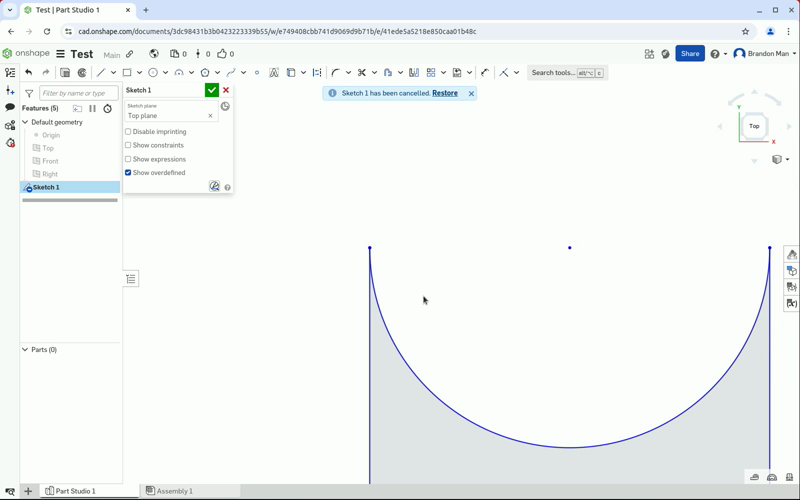
scroll(-6)
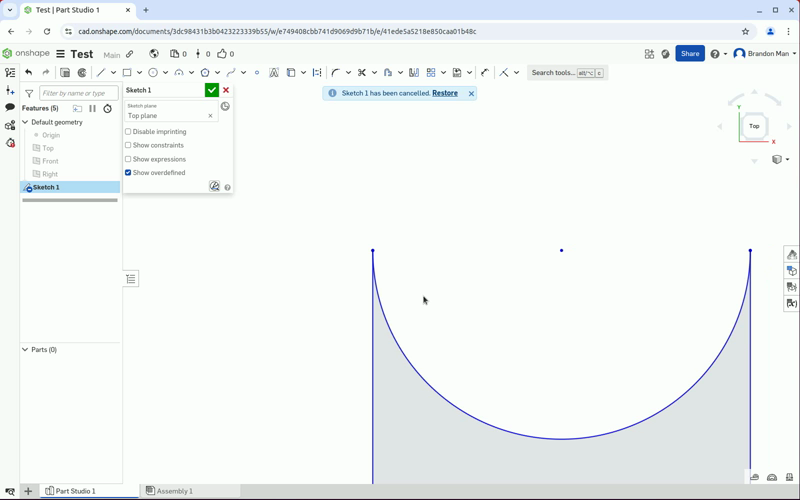
scroll(-6)
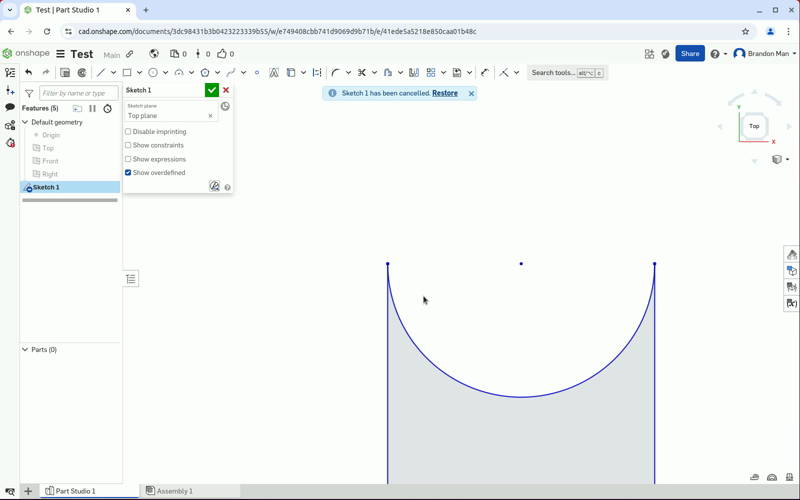
scroll(-6)
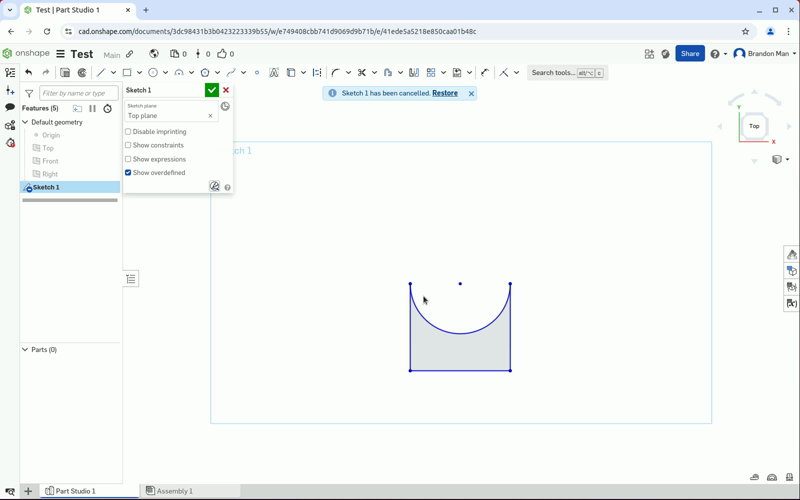
mouse_move(73, 352)
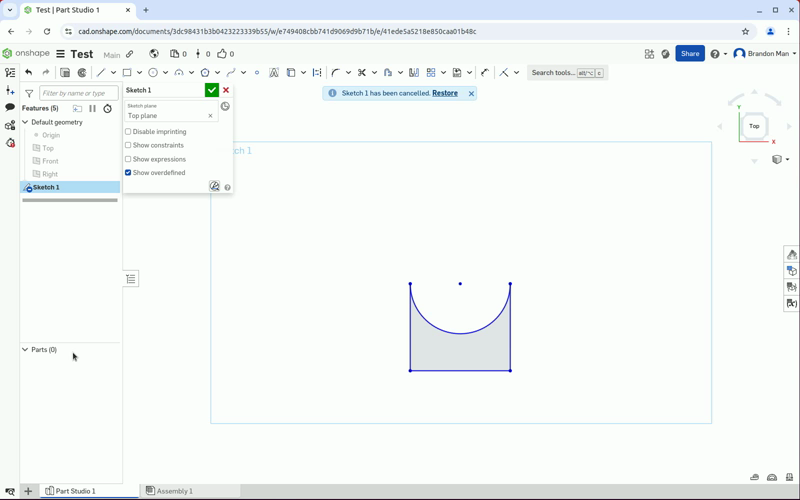
key(shift+y)
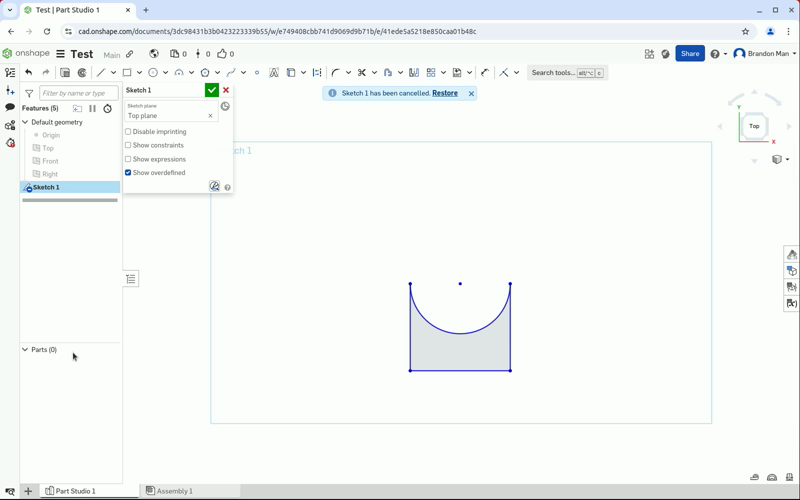
key(shift+e)
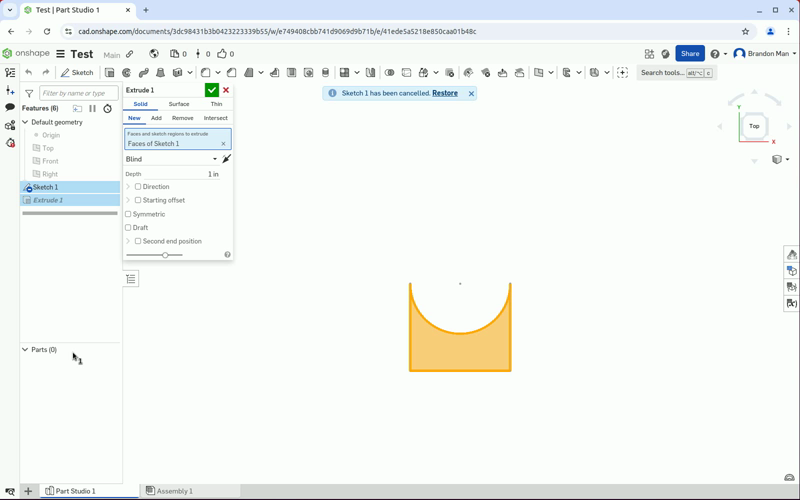
mouse_move(143, 106)
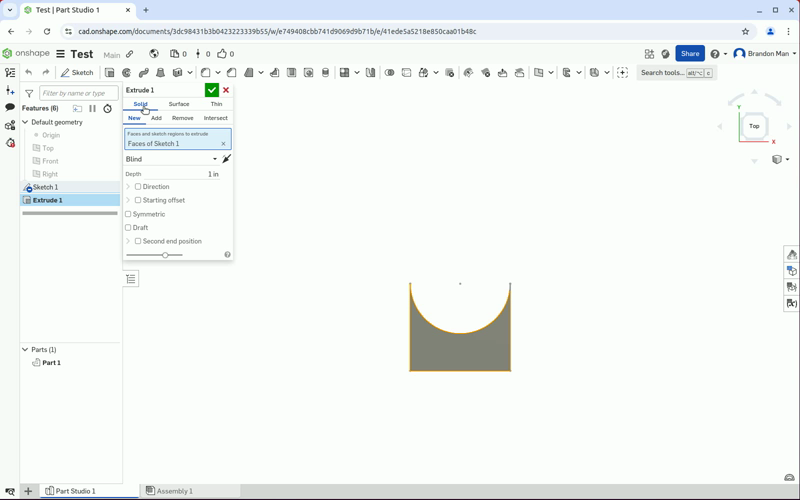
click(143, 106)
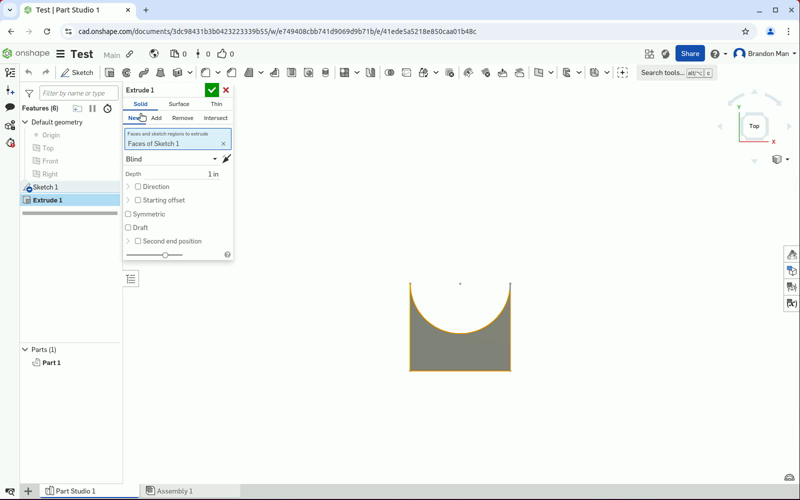
mouse_move(137, 120)
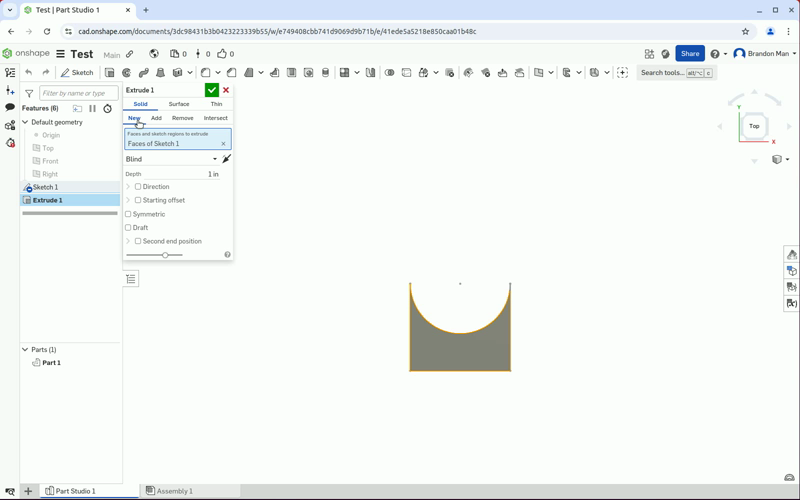
click(137, 120)
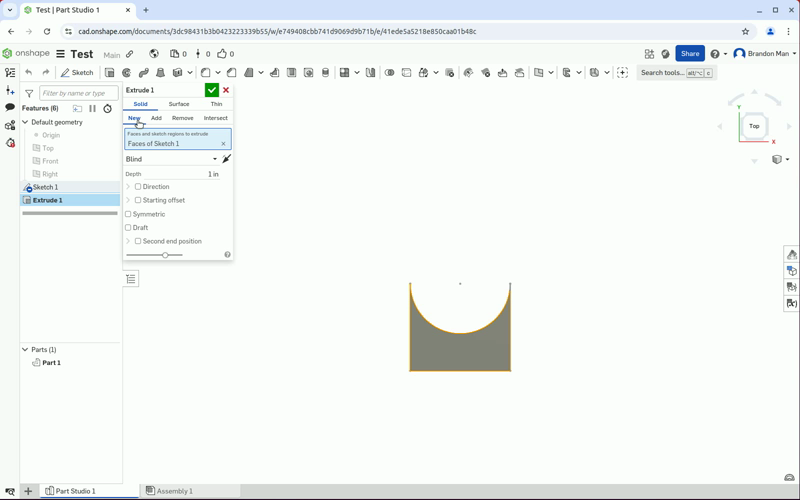
key(tab, 4)
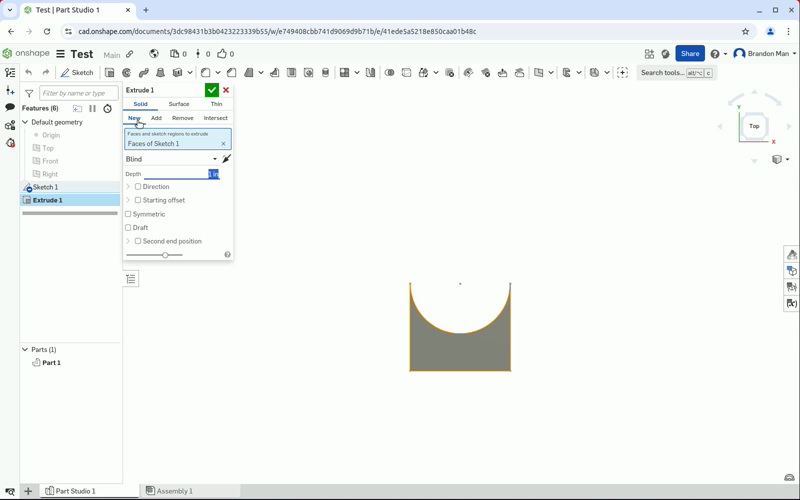
text(23.108)
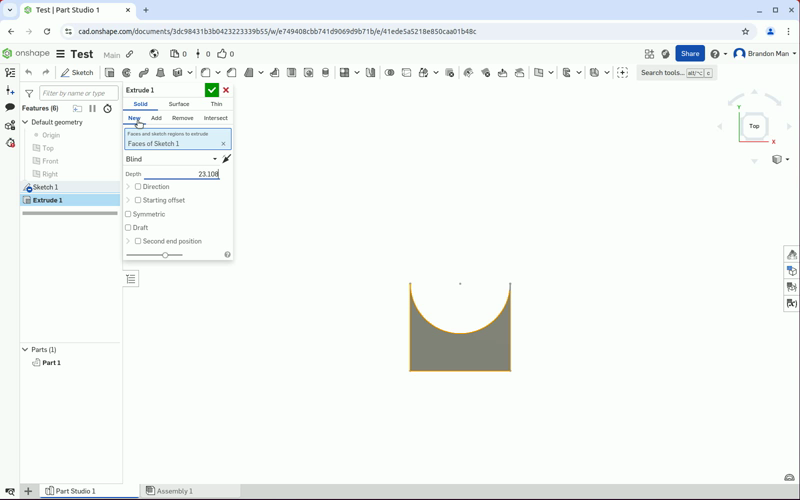
key(enter)
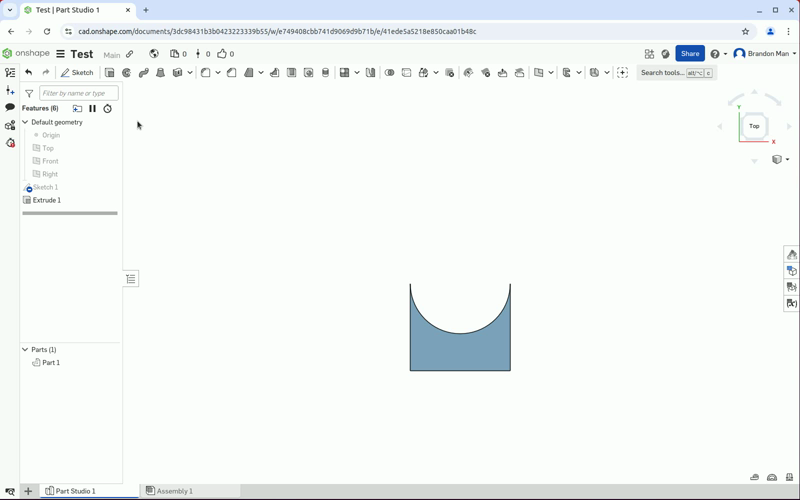
key(shift+h)
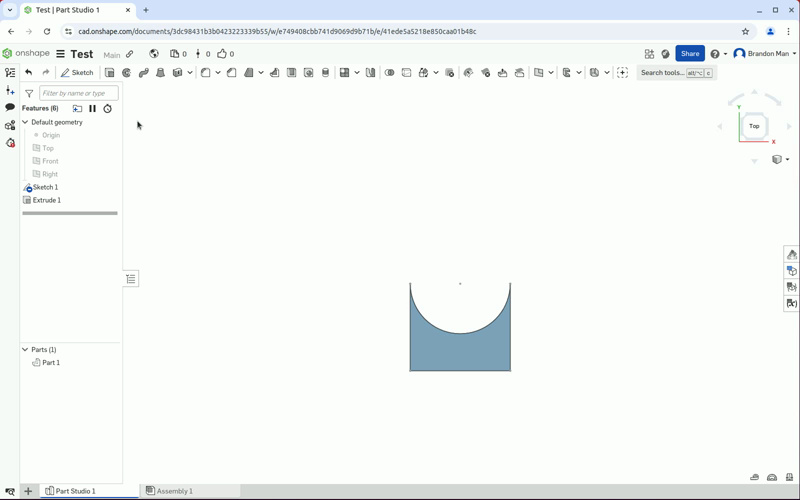
key(shift+h)
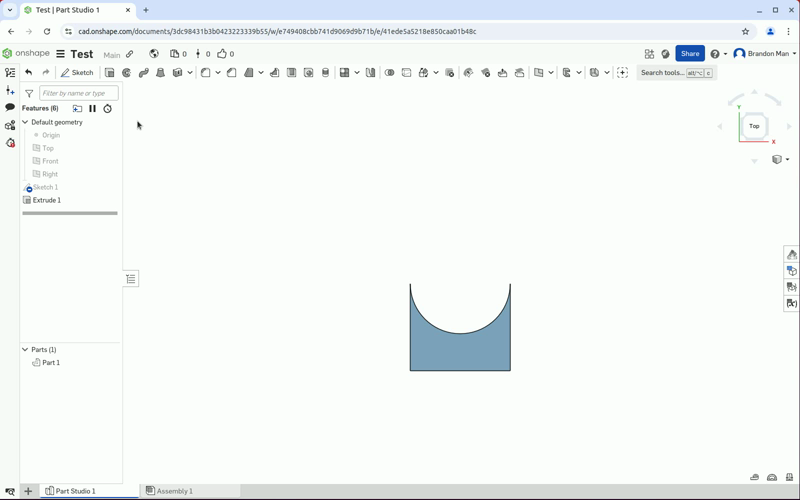
mouse_move(73, 189)
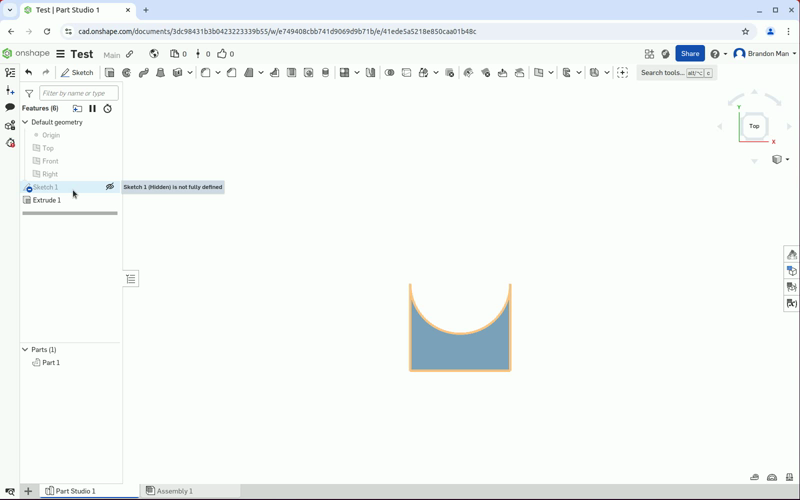
click(73, 189)
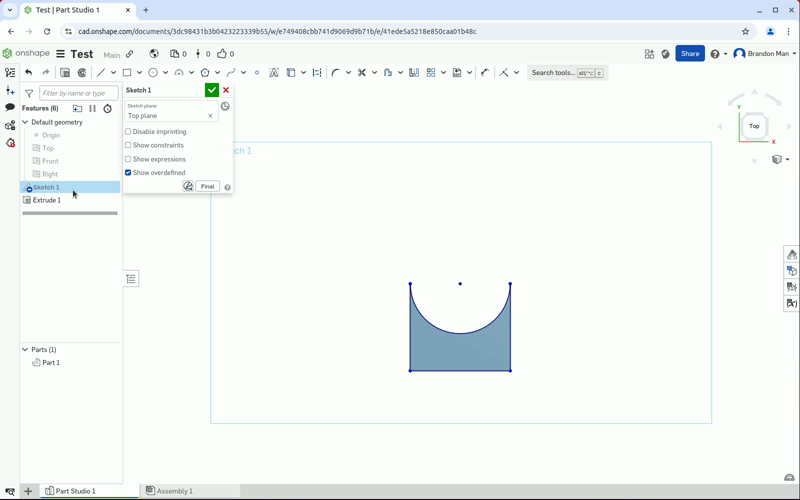
mouse_move(229, 92)
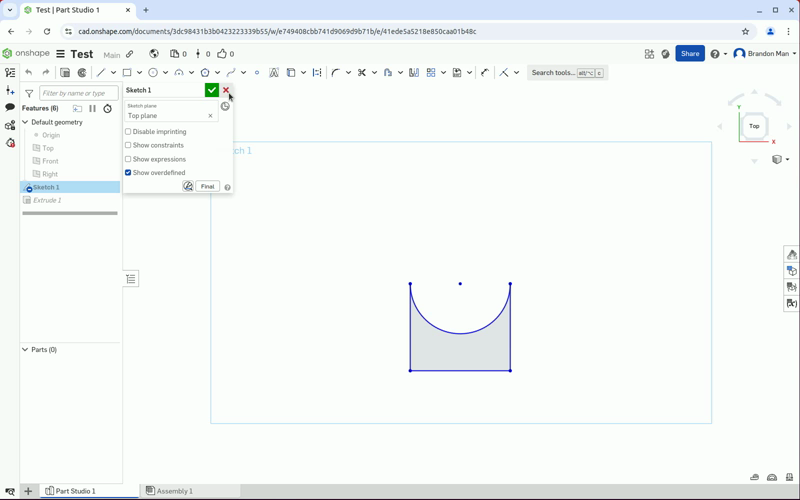
click(229, 92)
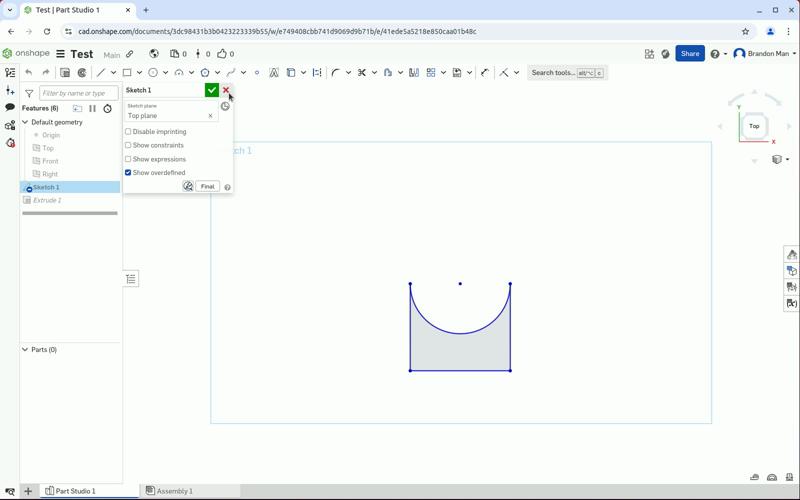
key(shift+s)
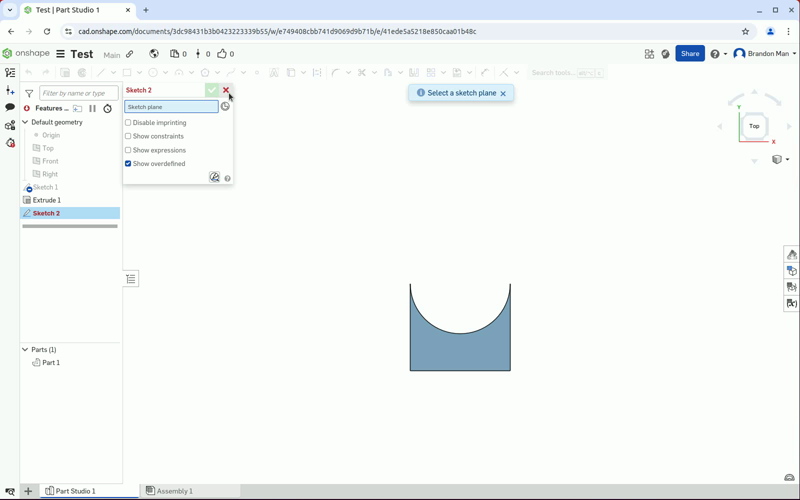
mouse_move(73, 150)
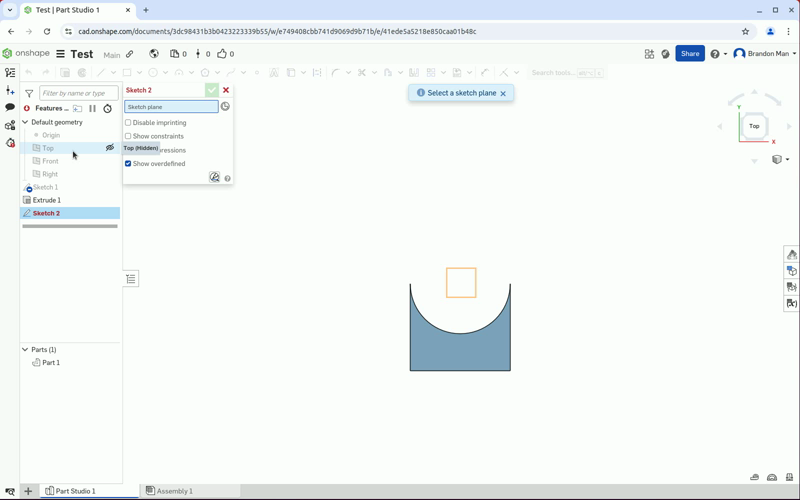
click(73, 150)
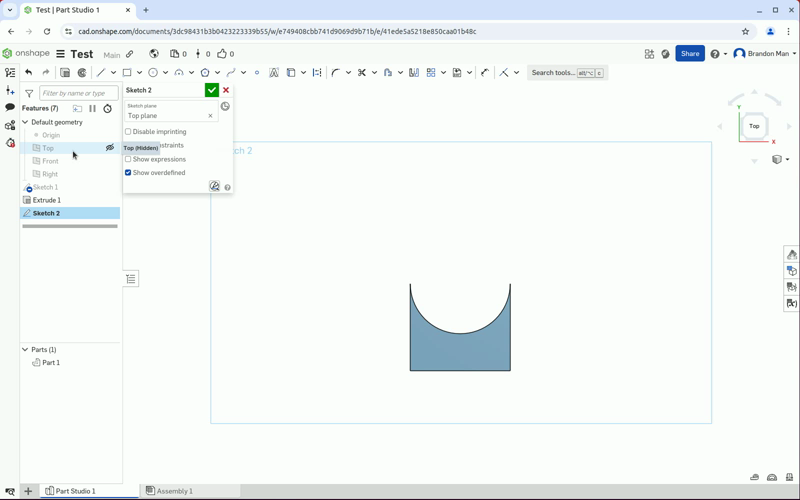
mouse_move(73, 352)
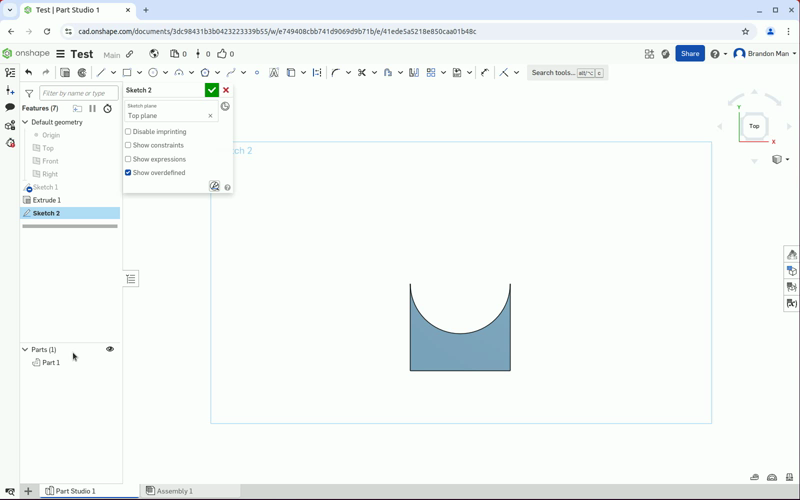
key(y)
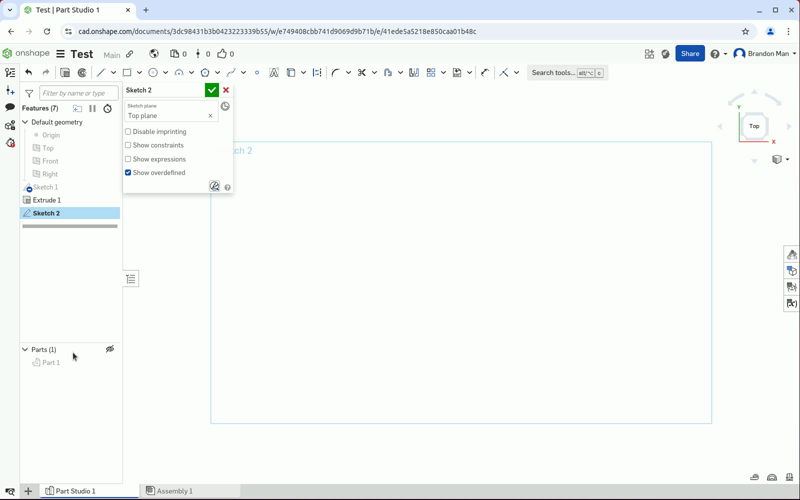
key(l)
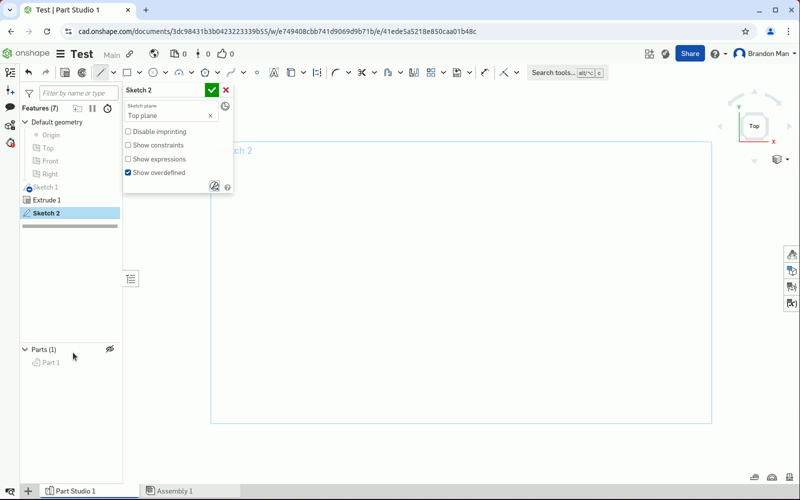
key_down(shift)
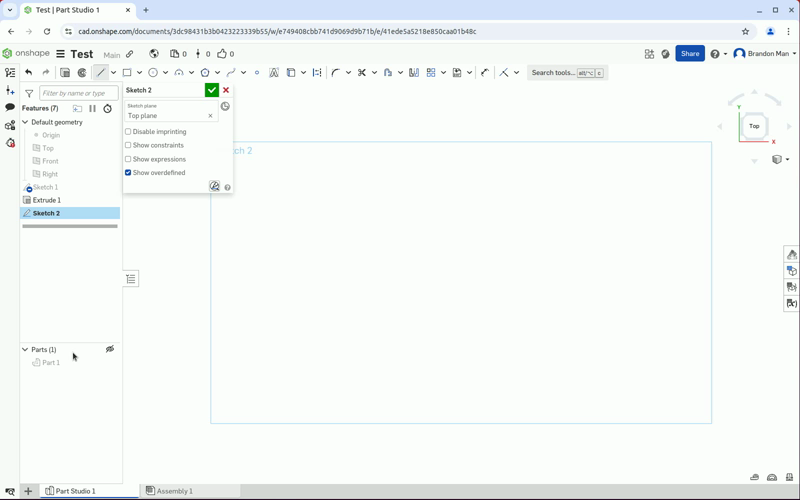
mouse_move(410, 282)
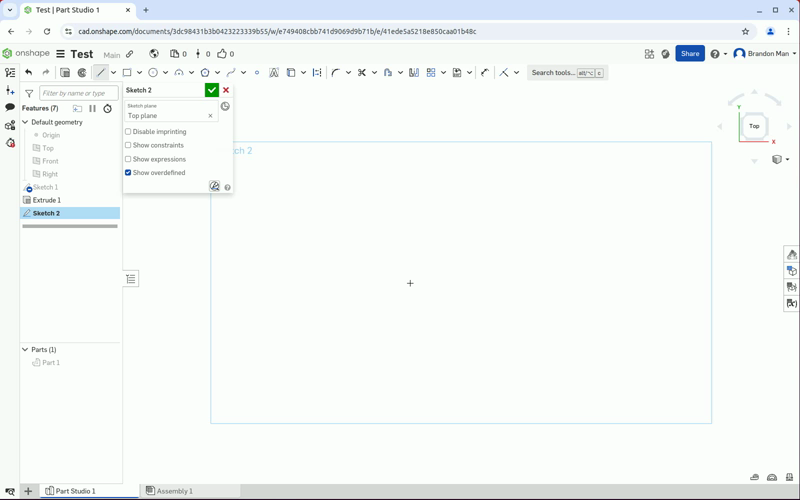
click(410, 282)
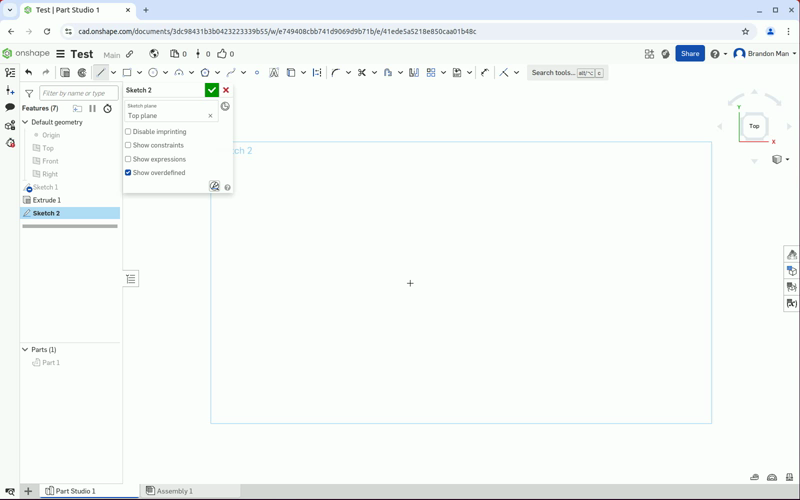
key_up(shift)
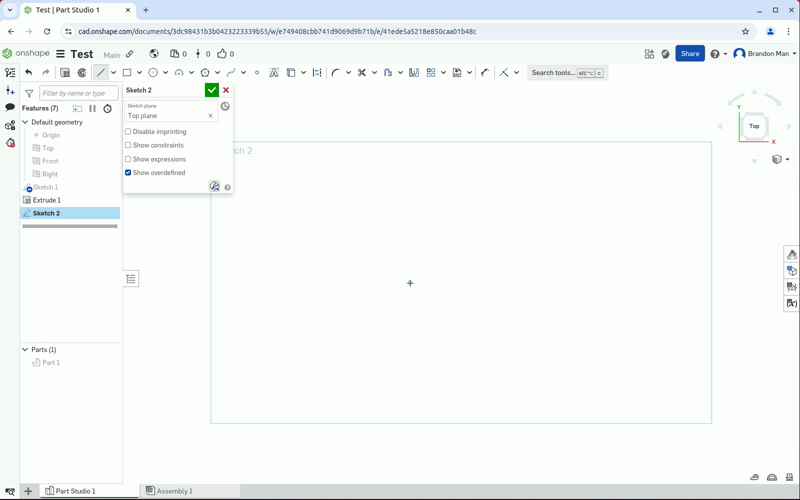
key_down(shift)
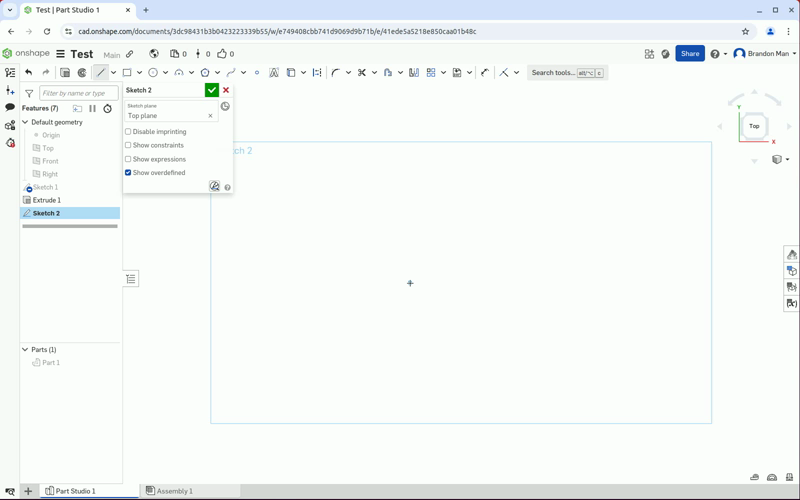
mouse_move(440, 282)
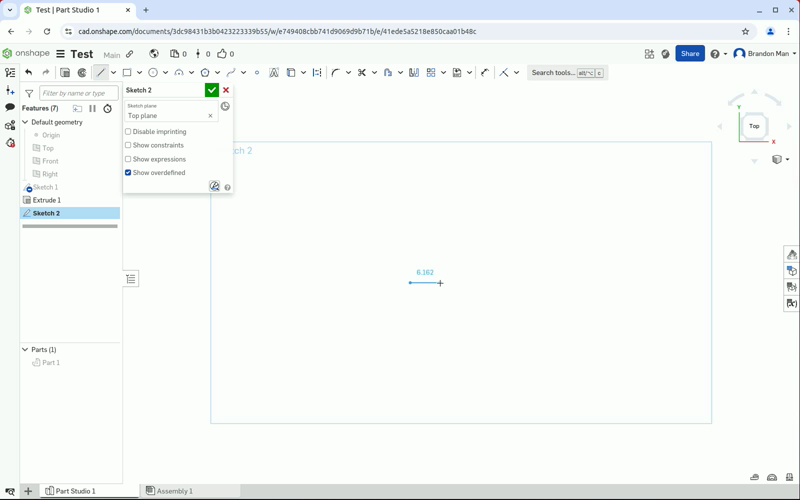
mouse_move(448, 282)
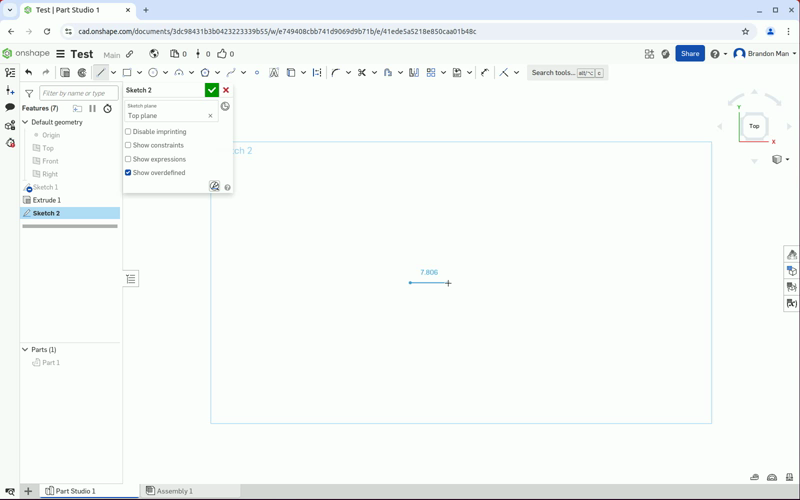
click(448, 282)
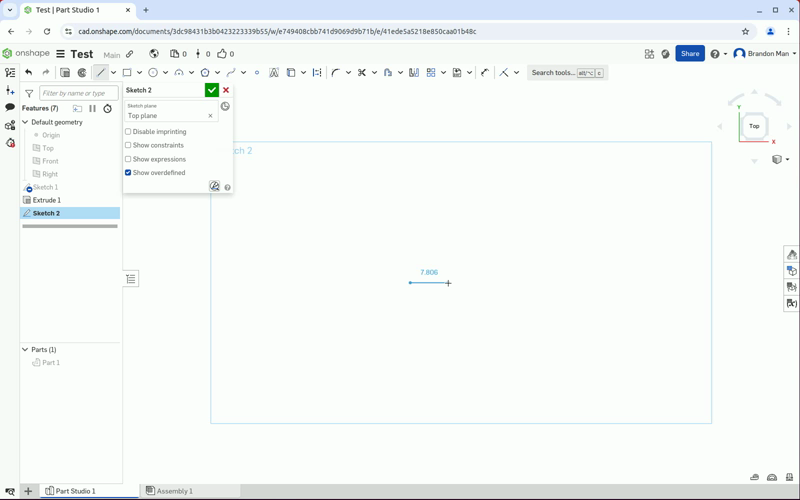
key_up(shift)
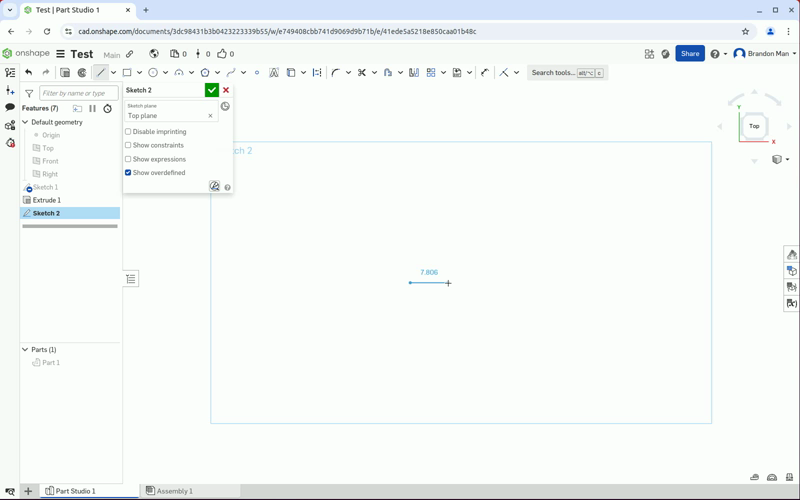
key(esc)
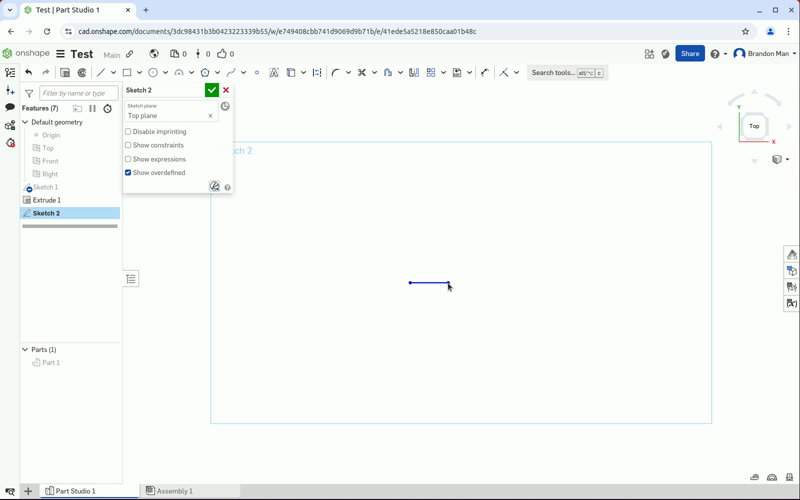
key(a)
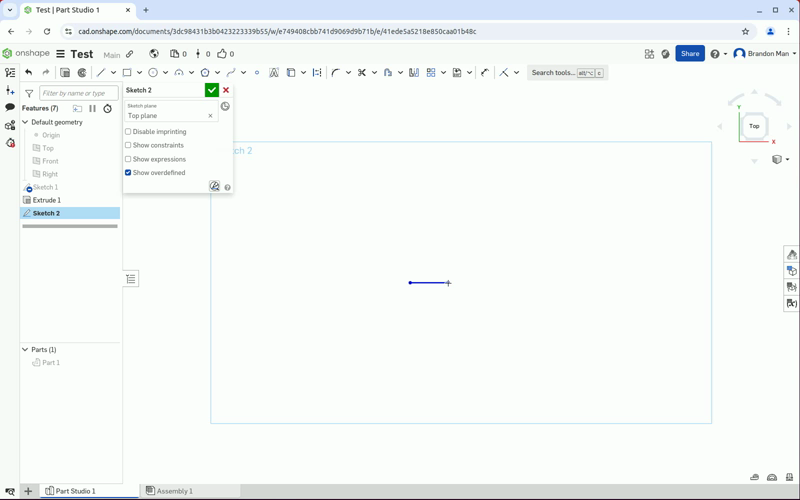
mouse_move(448, 282)
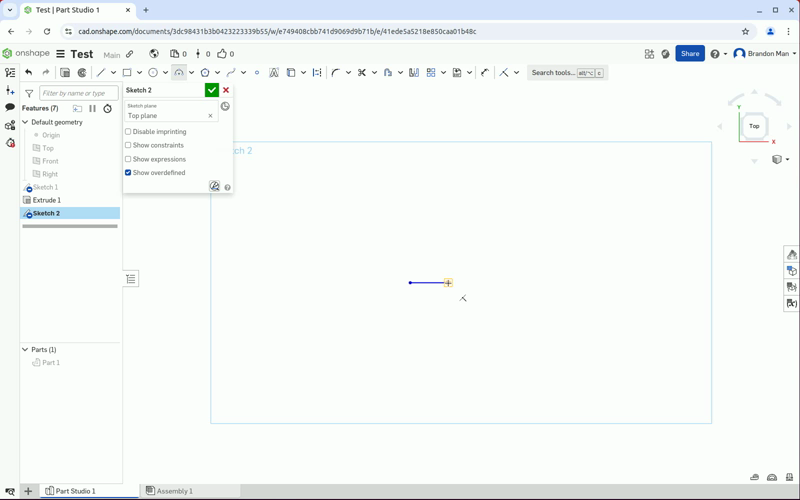
click(448, 282)
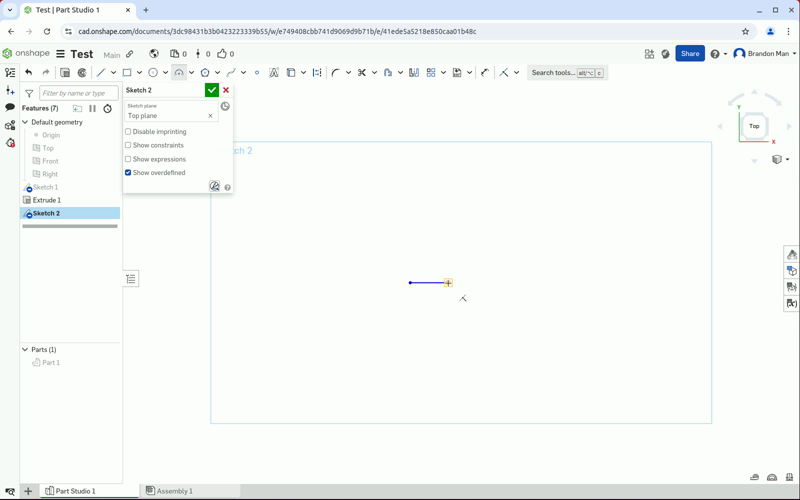
key_down(shift)
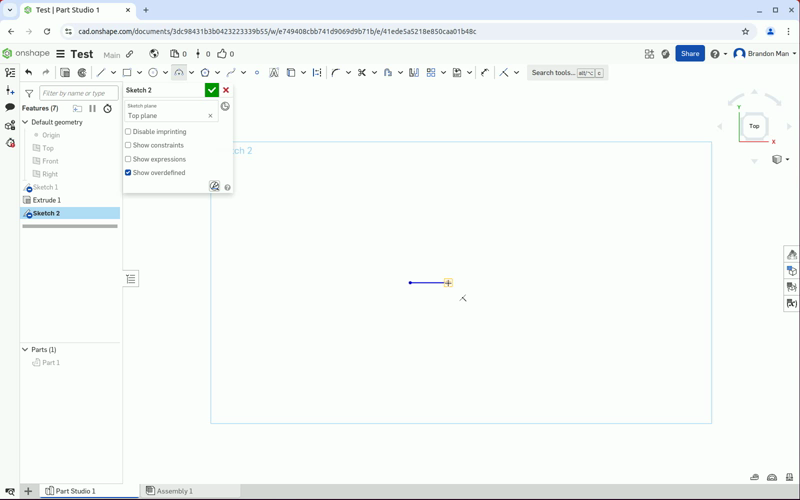
mouse_move(472, 282)
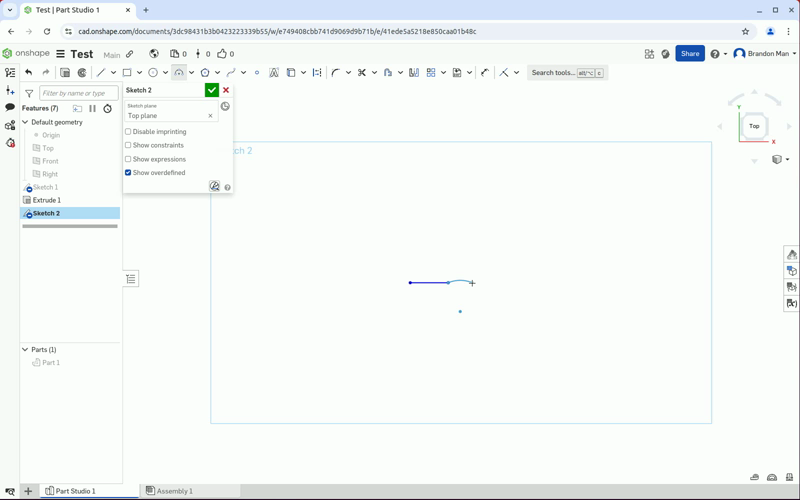
click(472, 282)
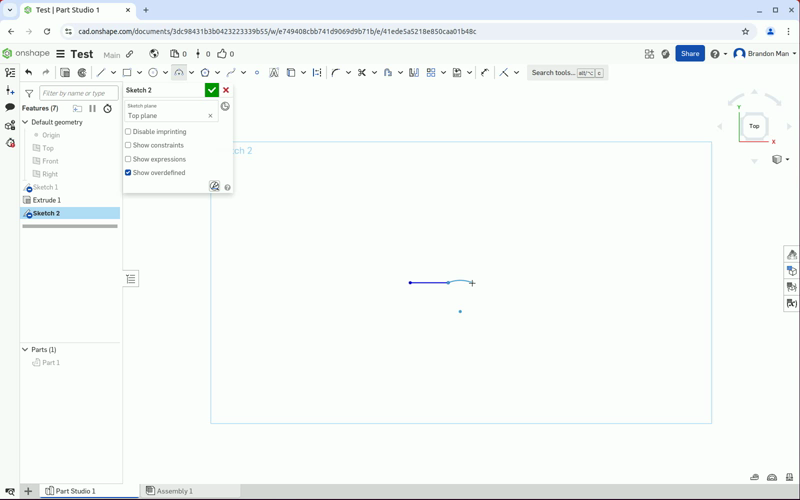
mouse_move(460, 270)
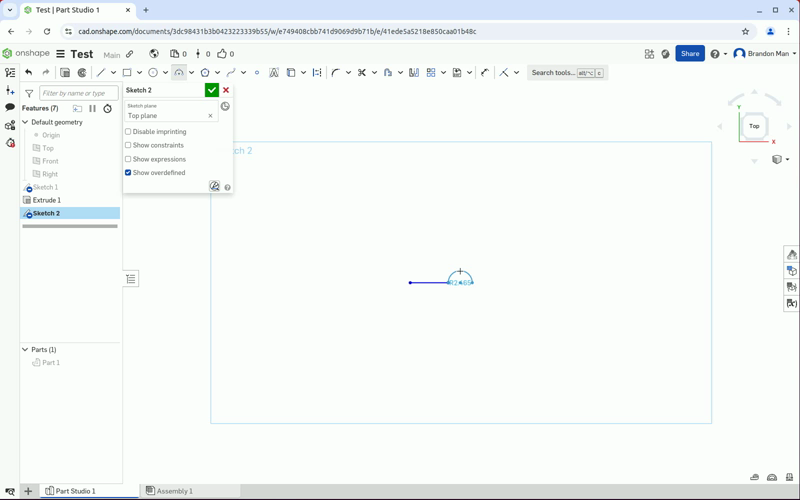
click(460, 270)
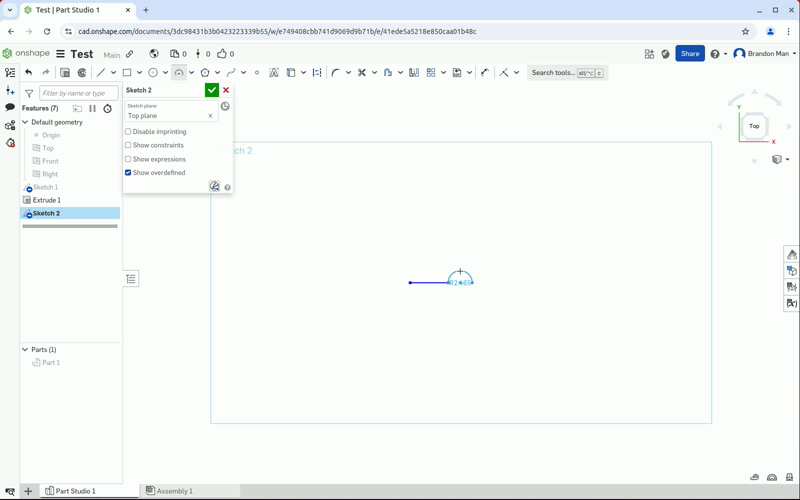
key_up(shift)
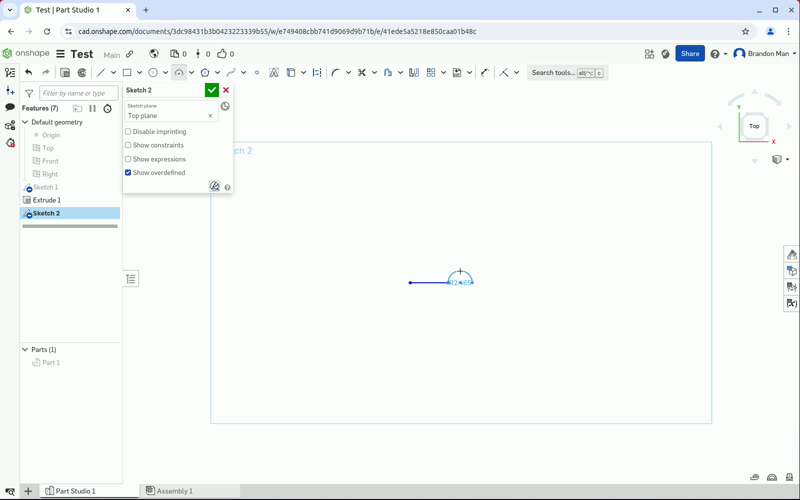
key(esc)
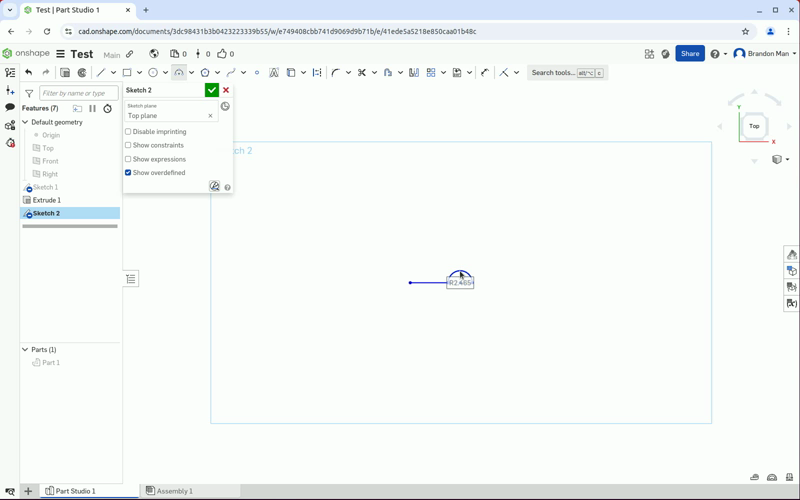
key(l)
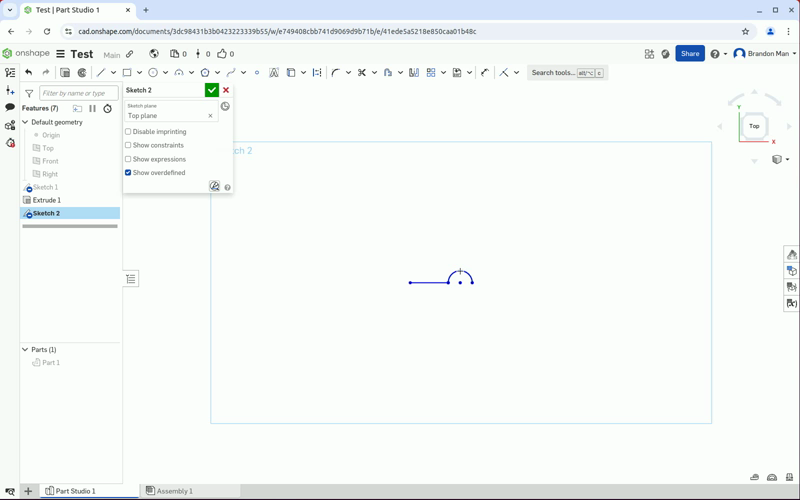
mouse_move(472, 282)
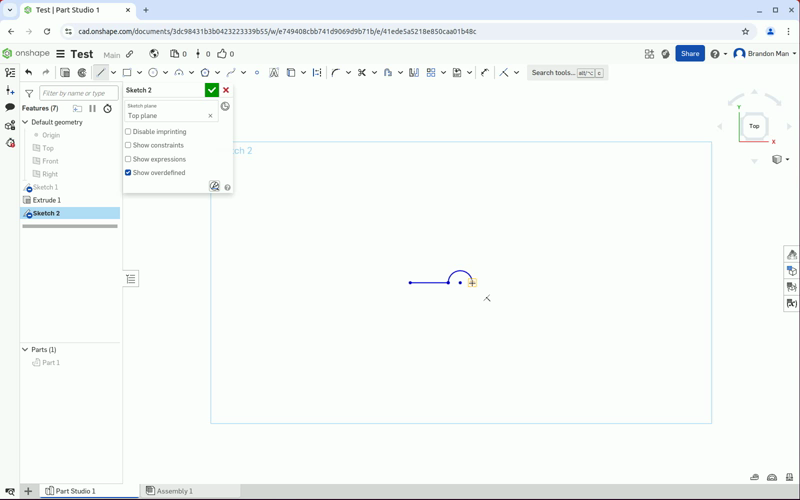
click(472, 282)
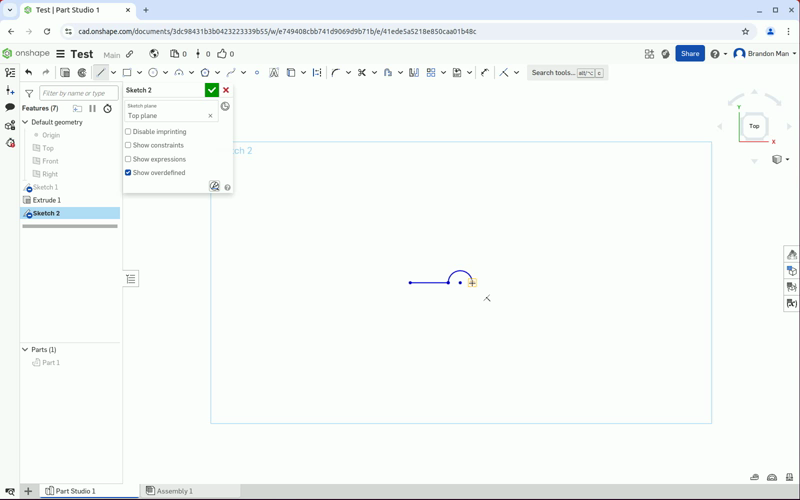
key_down(shift)
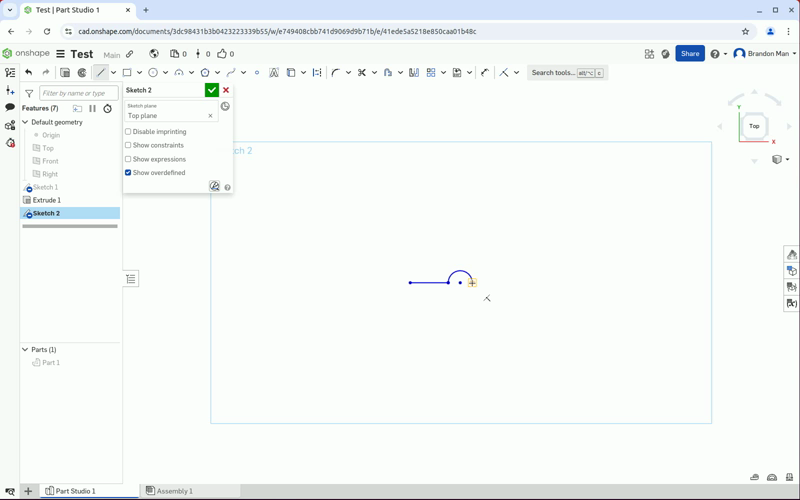
mouse_move(502, 282)
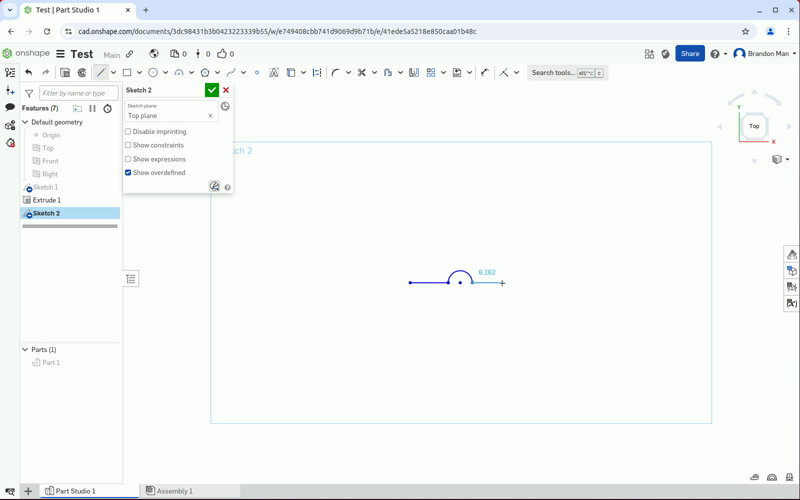
mouse_move(510, 282)
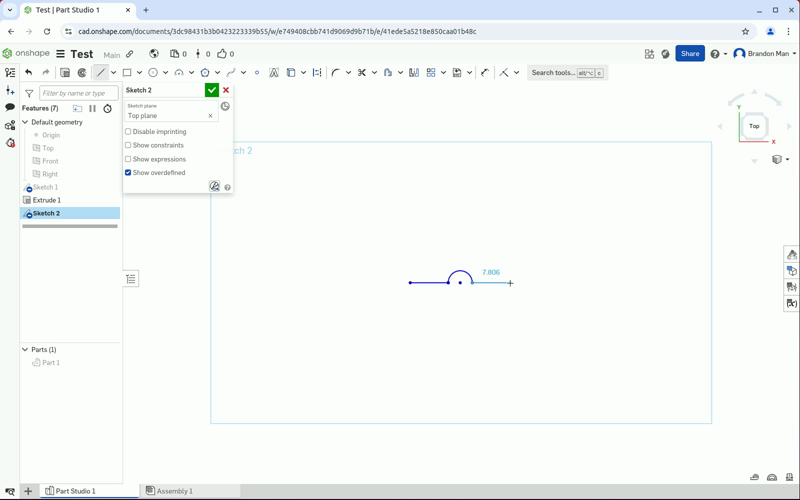
click(510, 282)
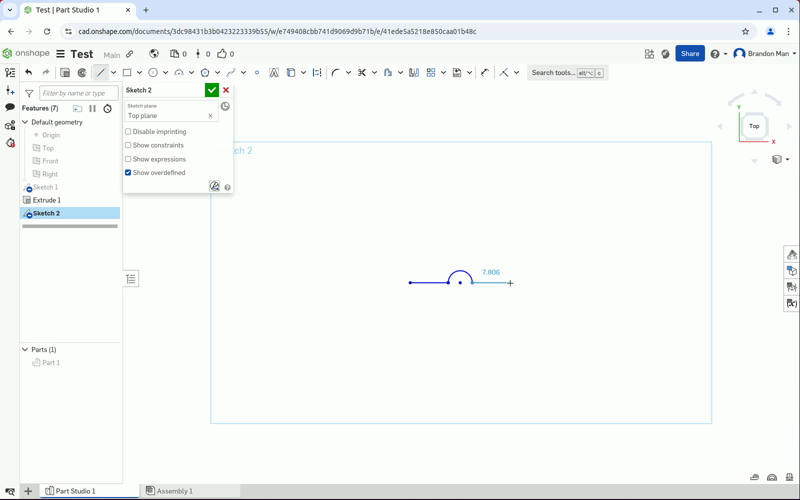
key_up(shift)
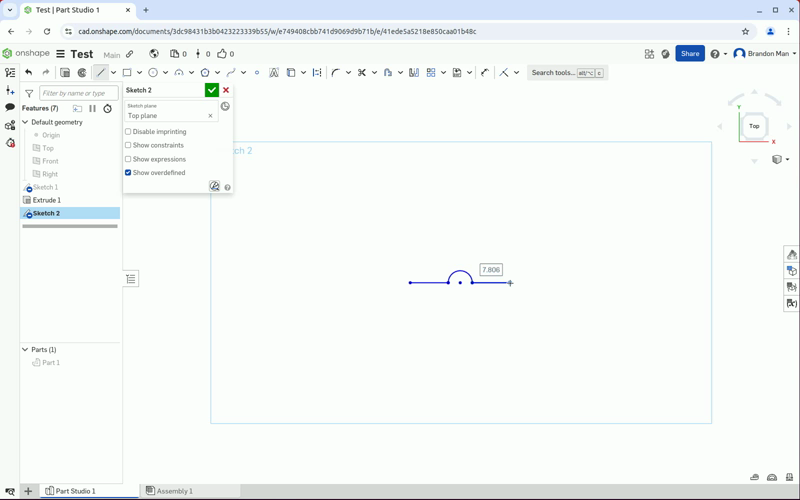
key(esc)
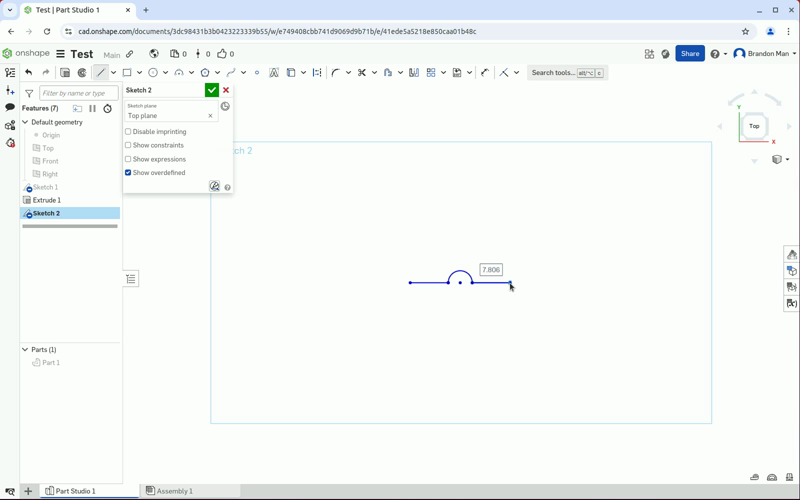
key(a)
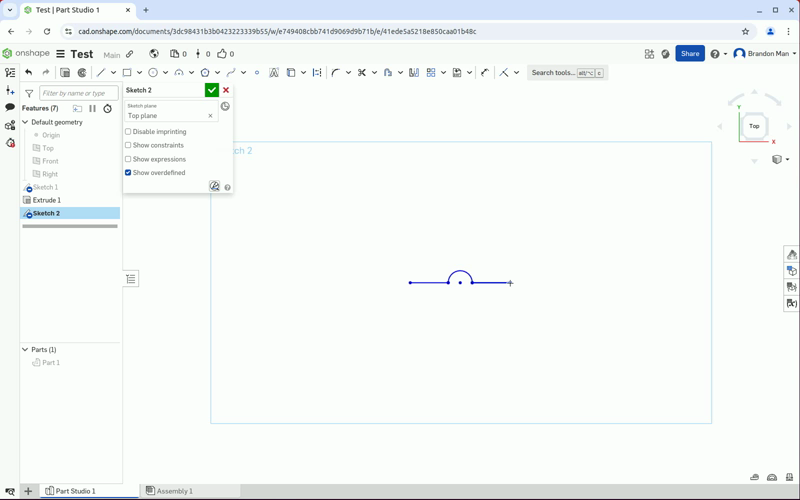
mouse_move(510, 282)
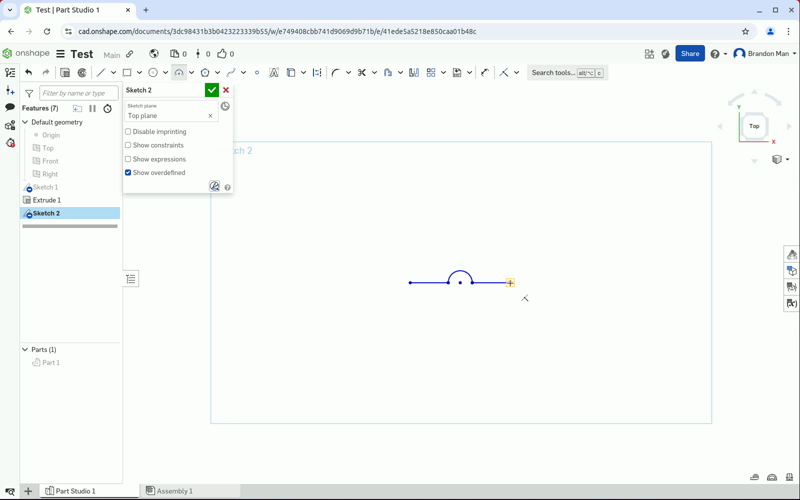
click(510, 282)
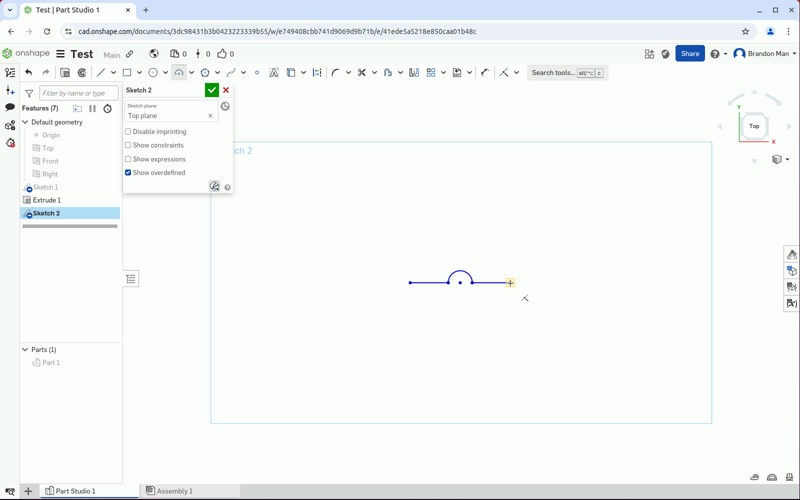
mouse_move(410, 282)
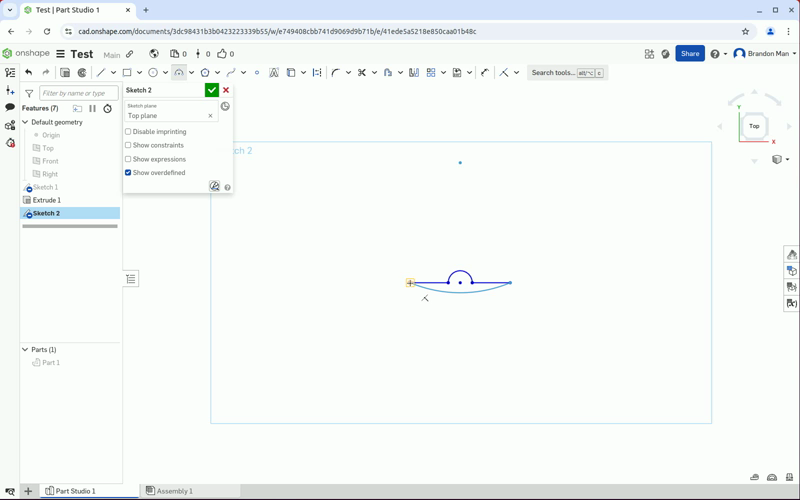
click(410, 282)
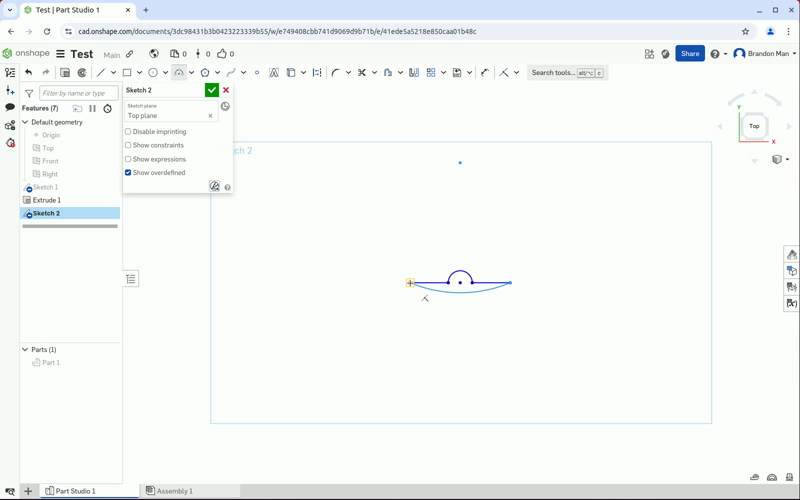
key_down(shift)
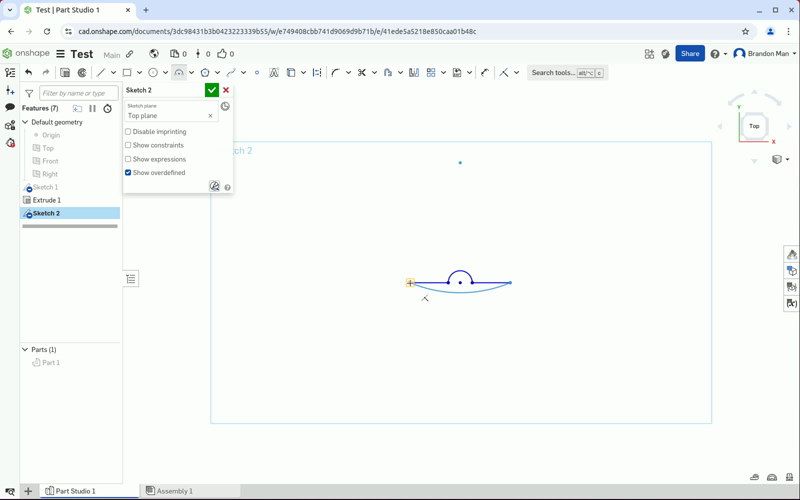
mouse_move(460, 233)
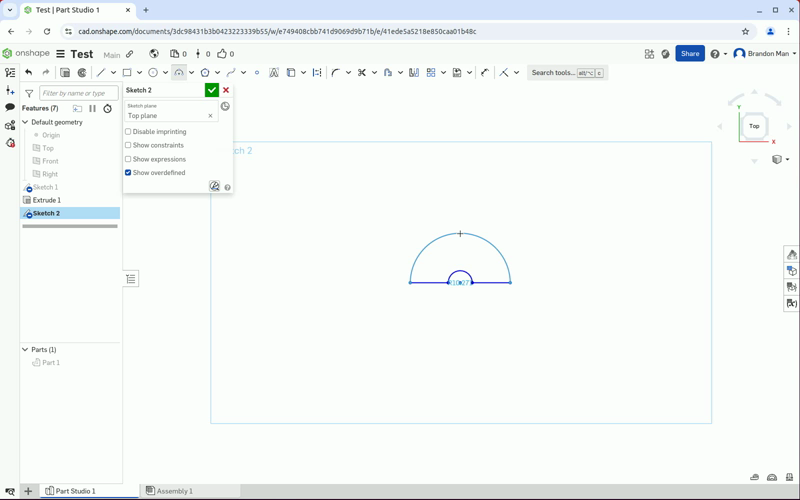
click(460, 233)
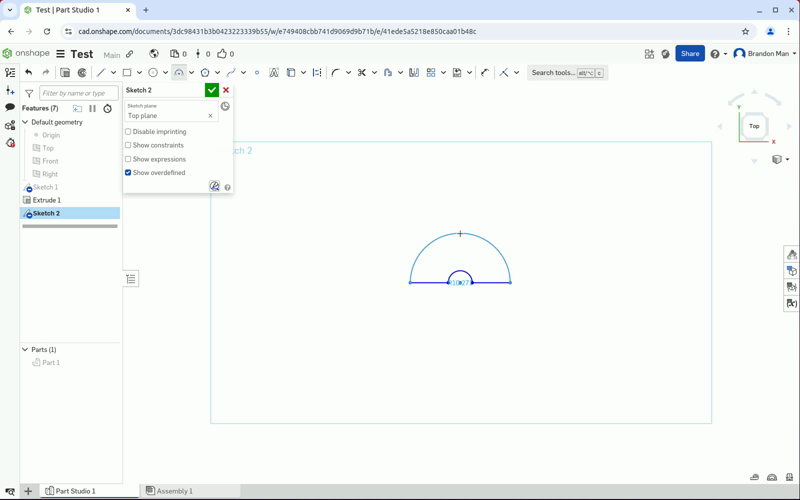
key_up(shift)
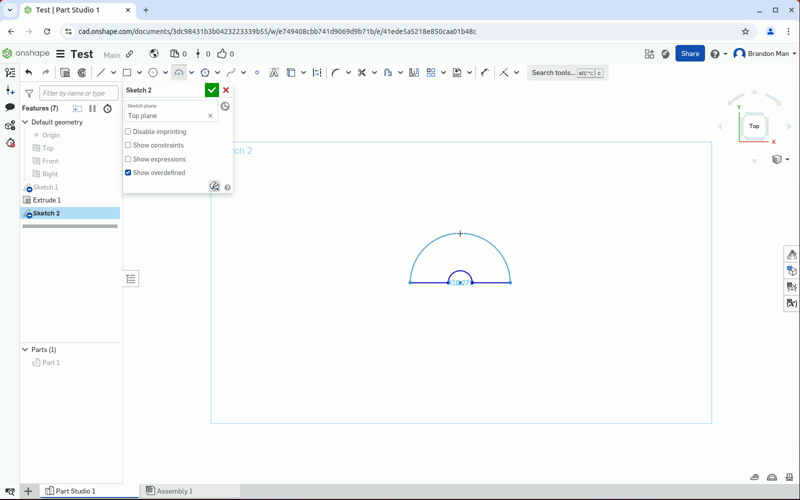
key(esc)
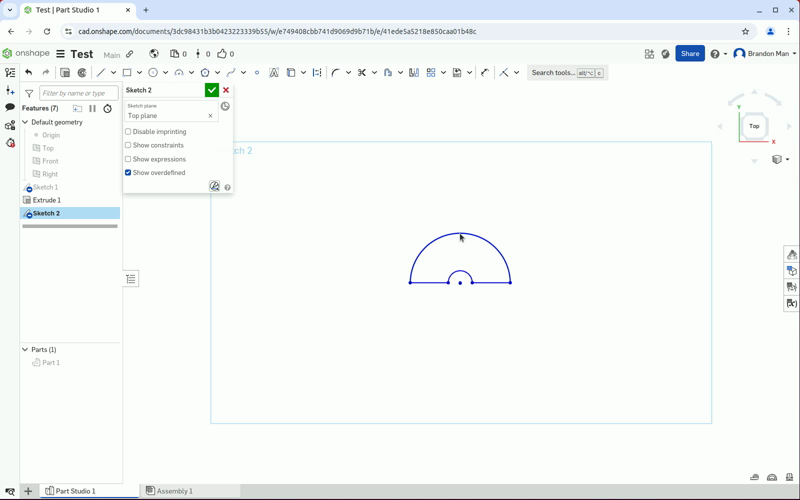
mouse_move(478, 264)
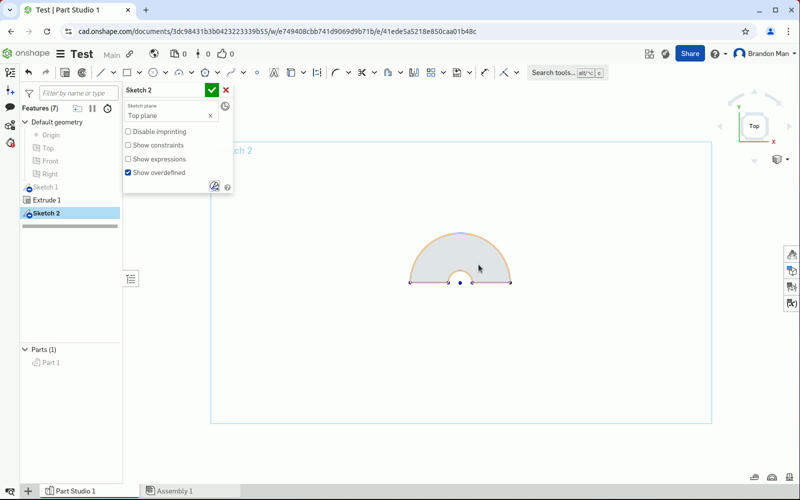
scroll(6)
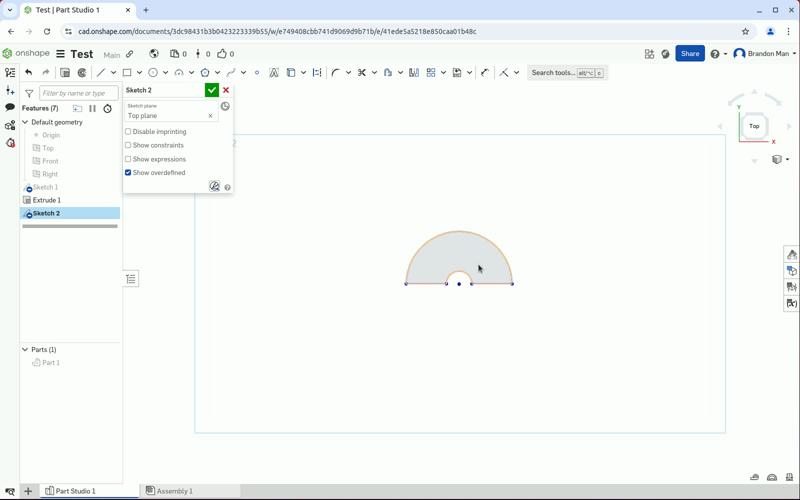
scroll(6)
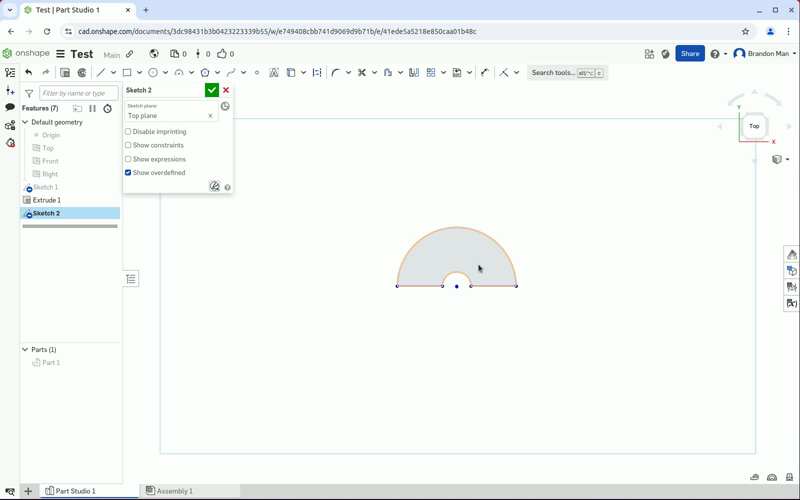
scroll(6)
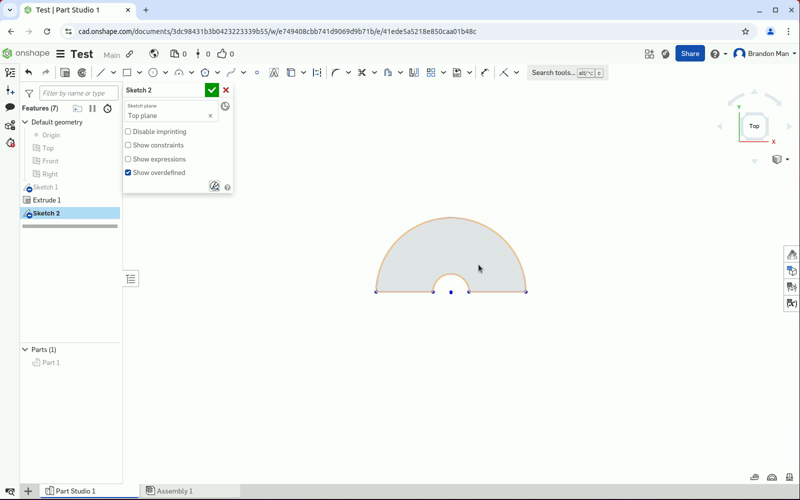
scroll(6)
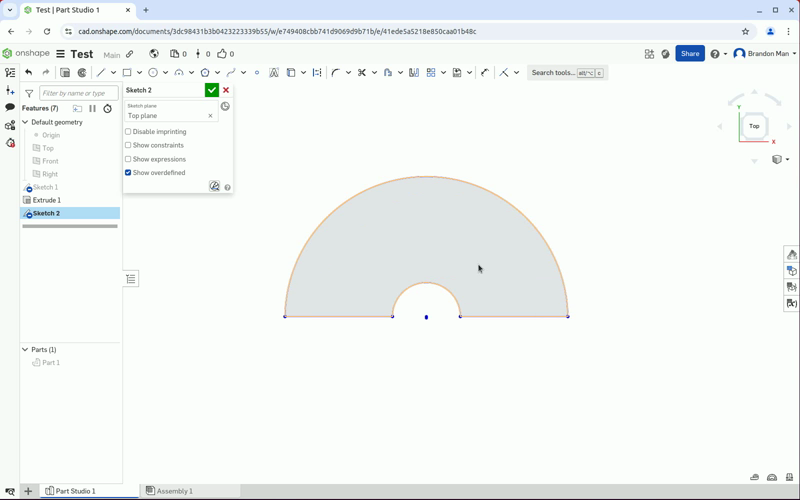
scroll(6)
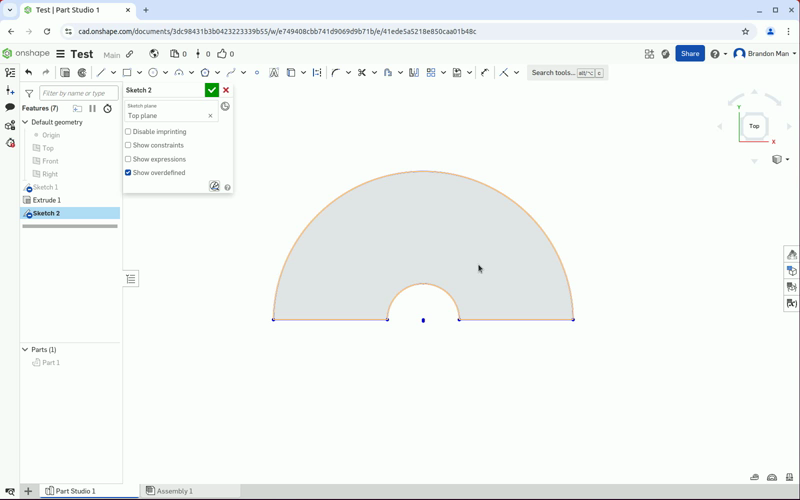
scroll(6)
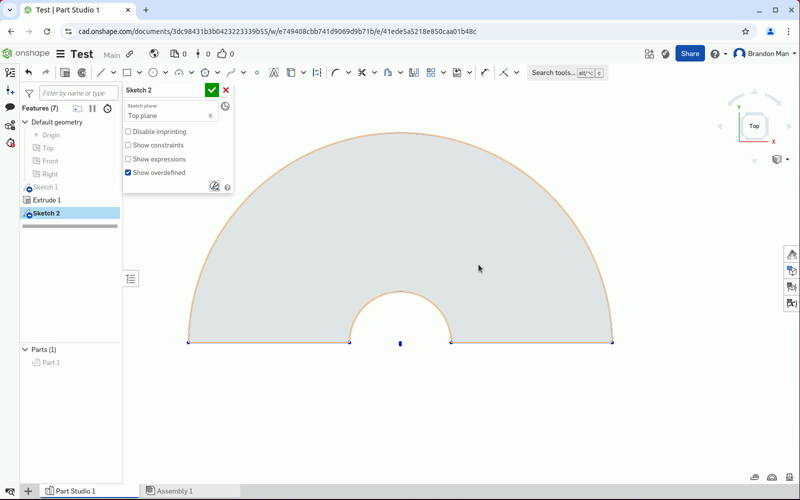
scroll(6)
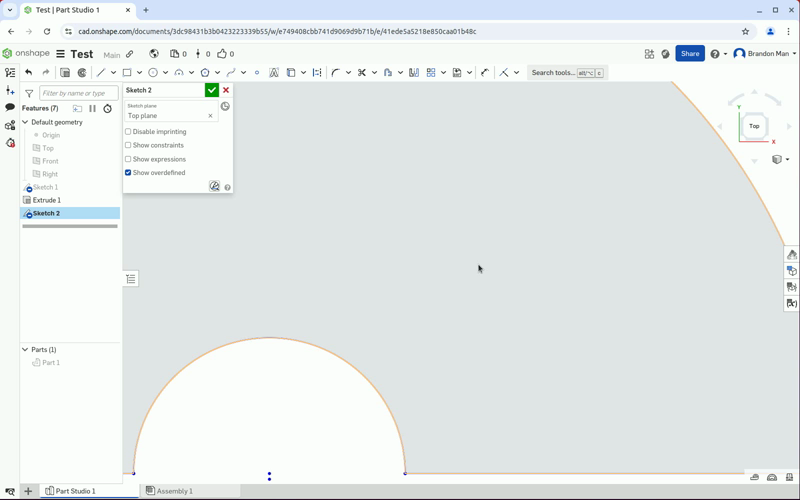
click(478, 264)
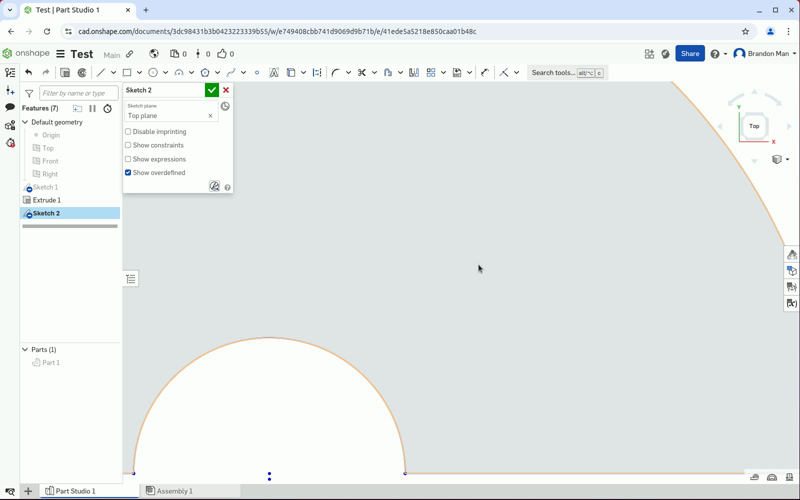
scroll(-6)
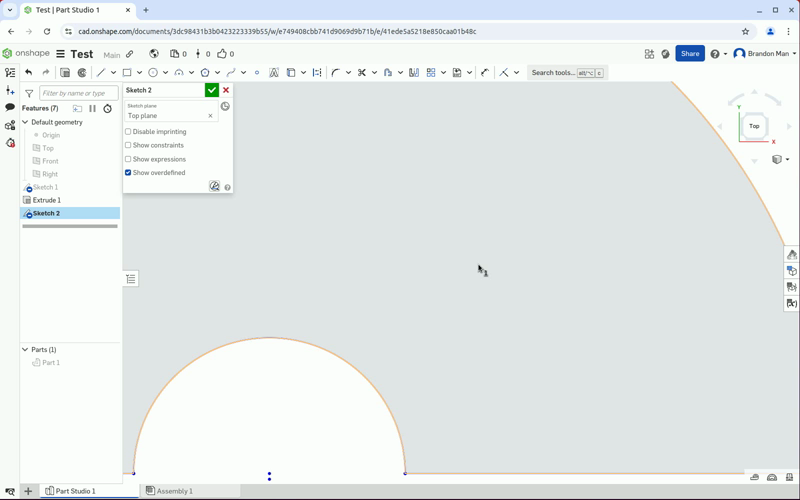
scroll(-6)
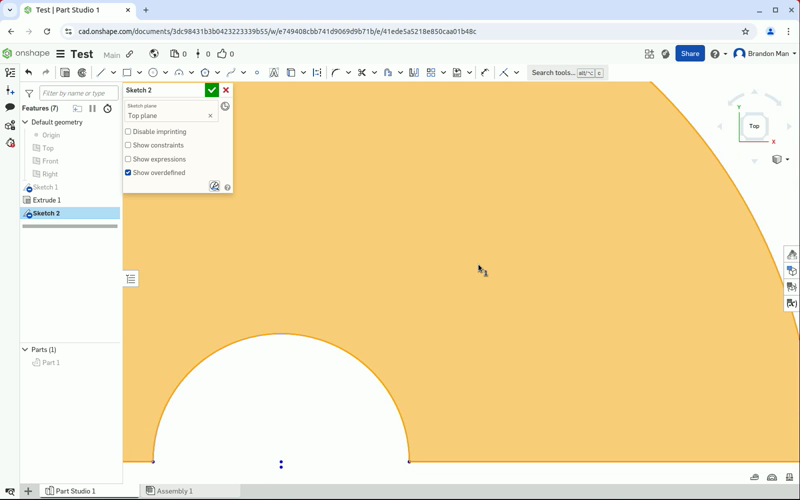
scroll(-6)
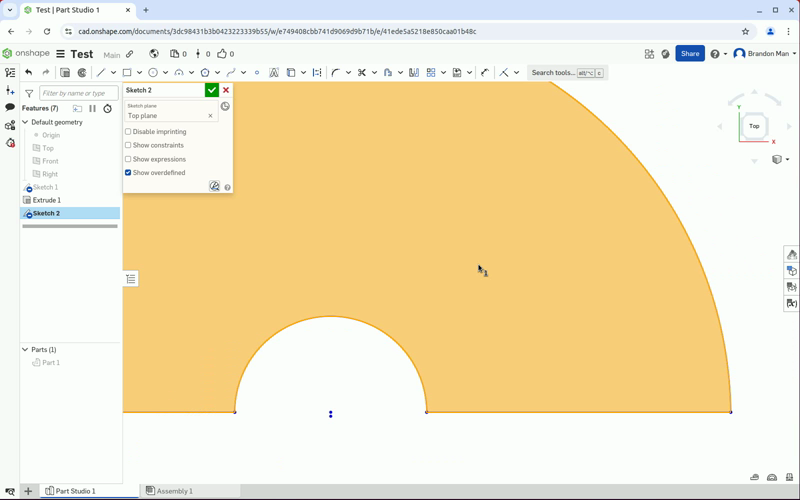
scroll(-6)
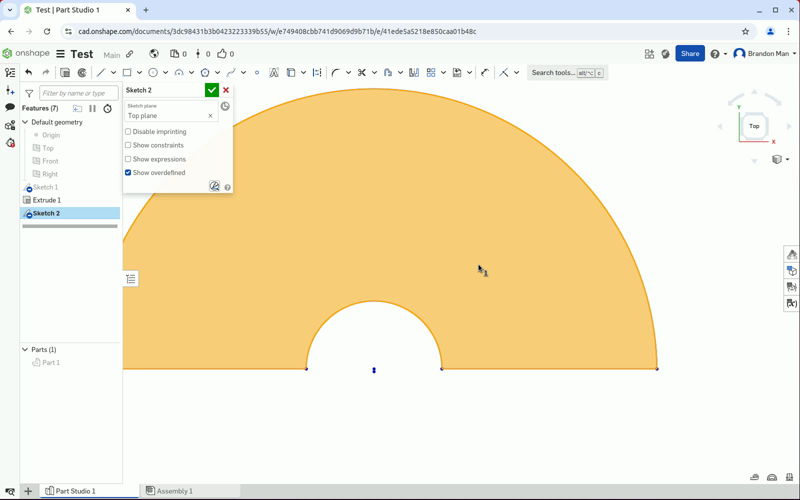
scroll(-6)
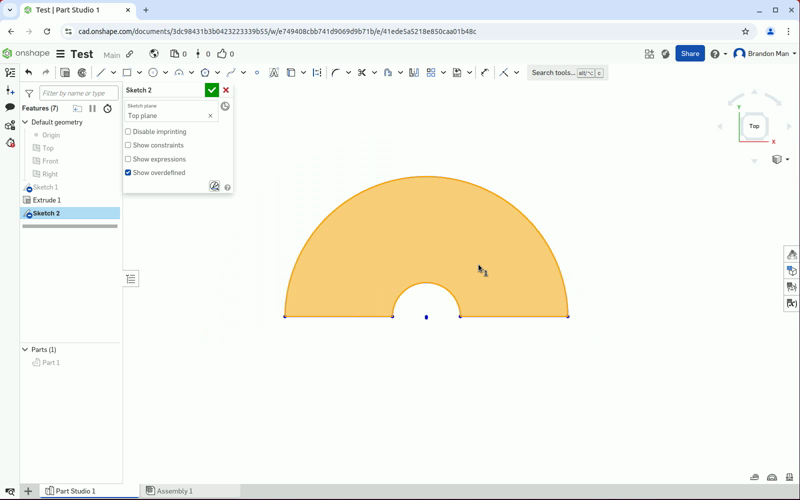
scroll(-6)
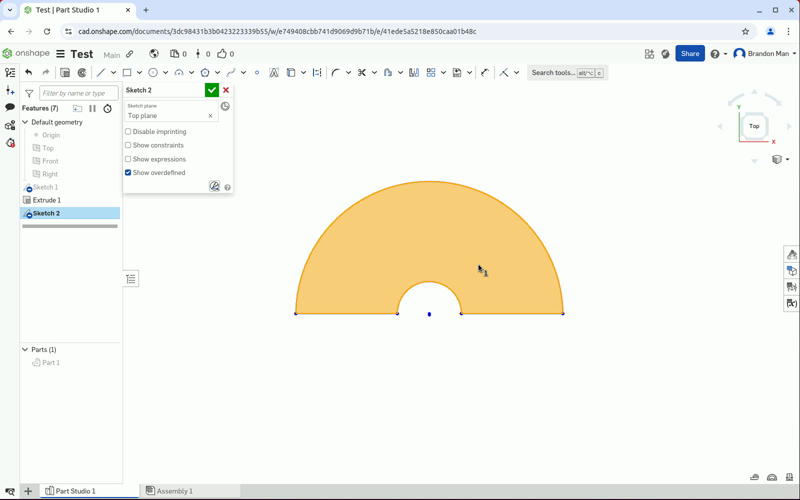
scroll(-6)
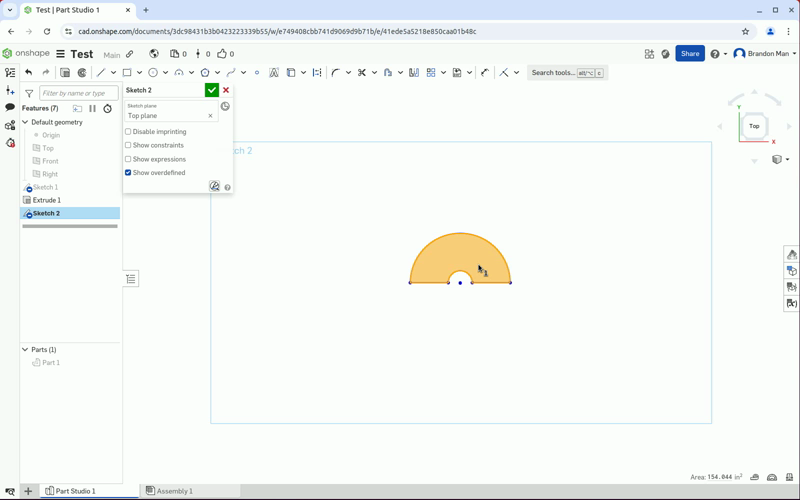
mouse_move(73, 352)
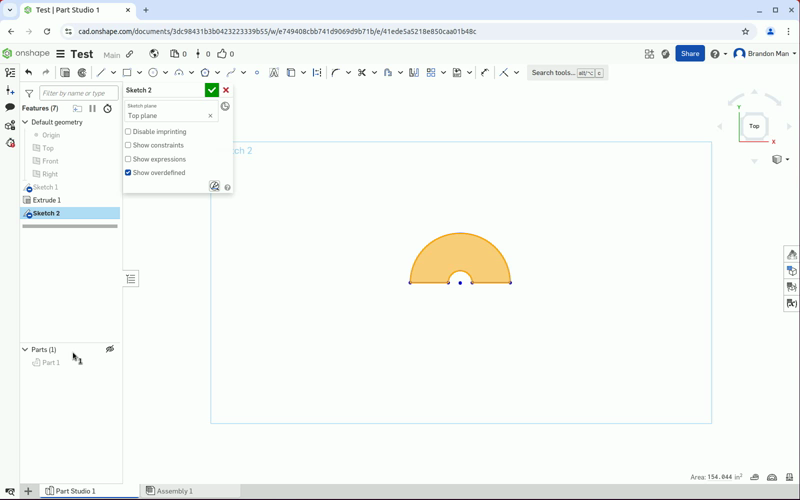
key(shift+y)
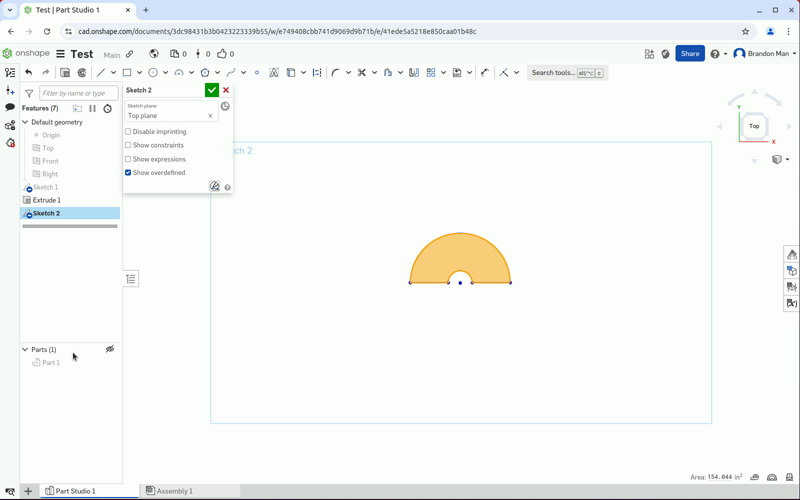
key(shift+e)
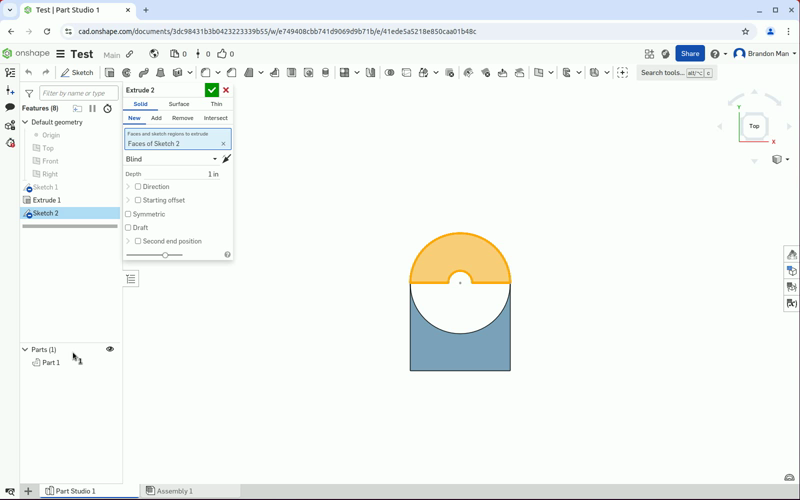
mouse_move(143, 106)
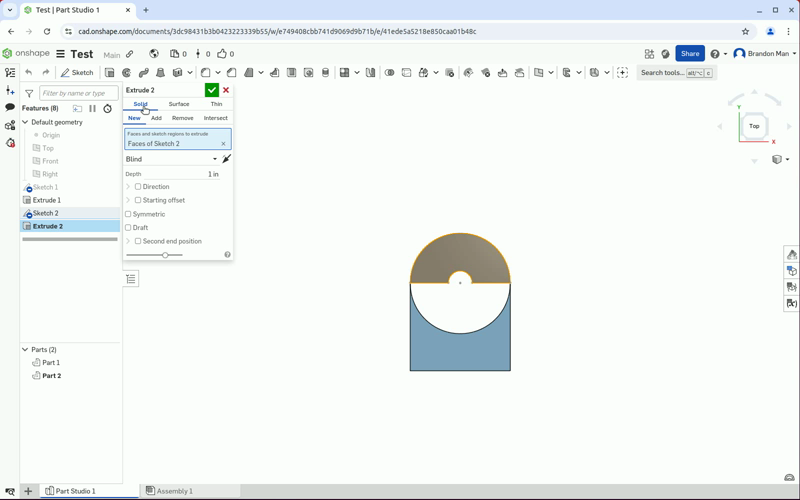
click(143, 106)
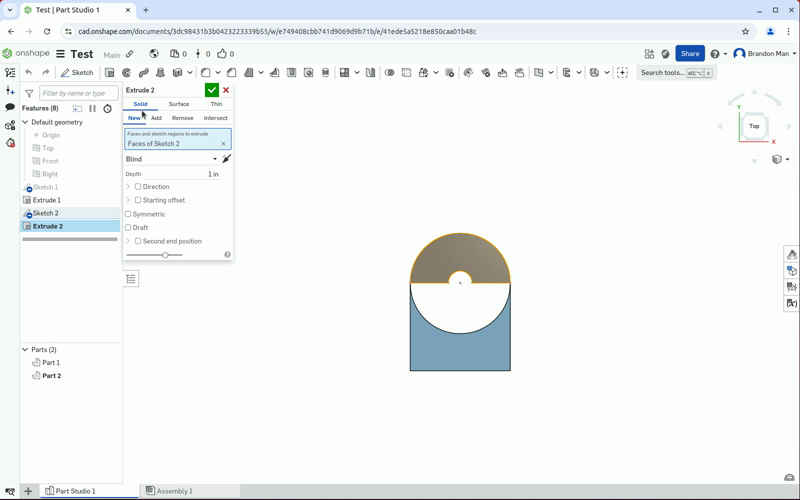
mouse_move(137, 120)
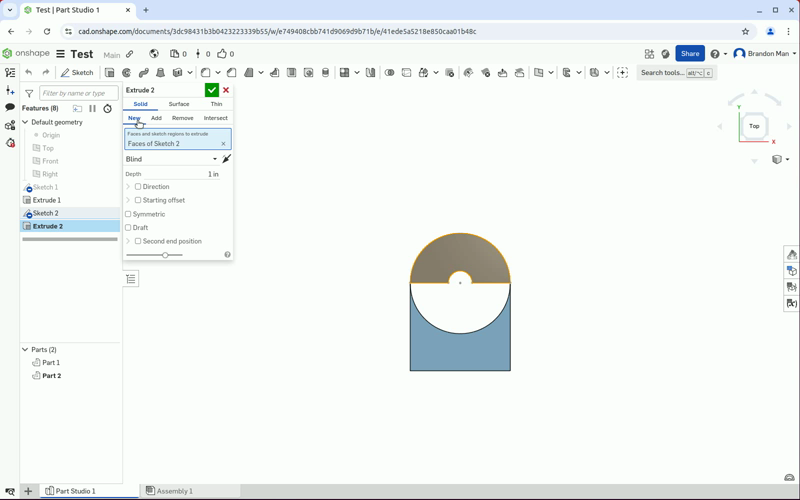
click(137, 120)
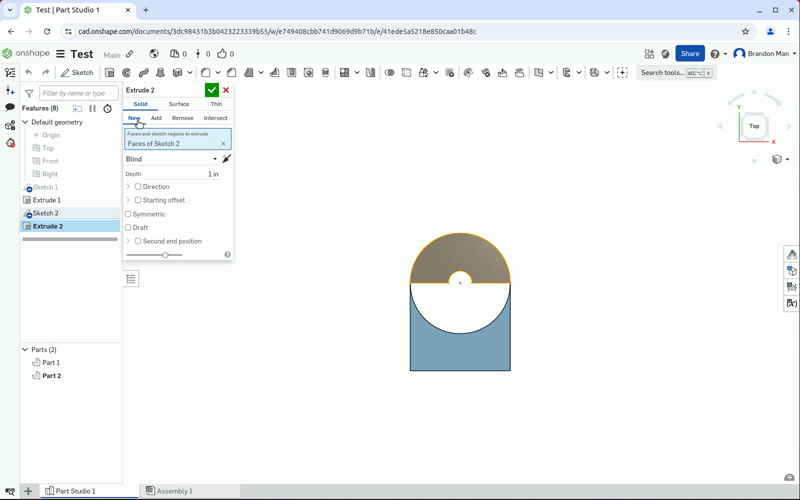
key(tab, 4)
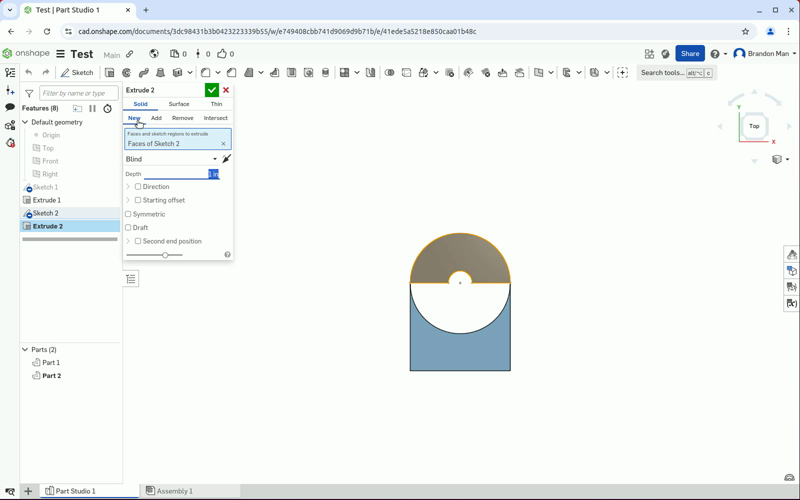
text(23.108)
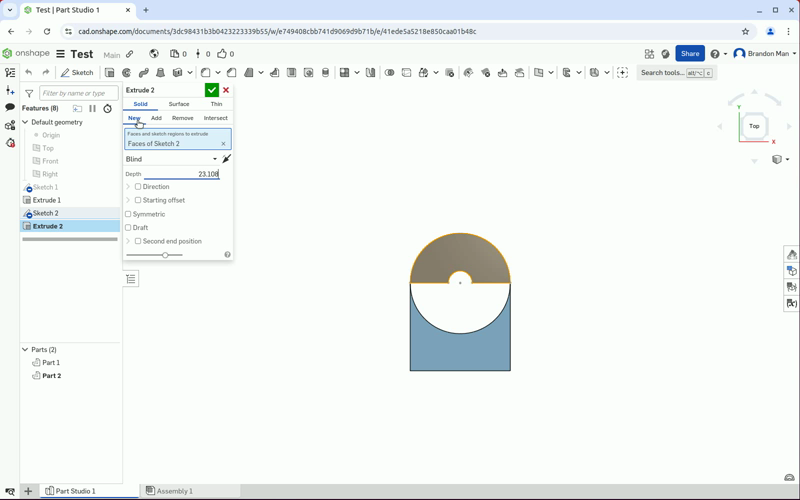
key(enter)
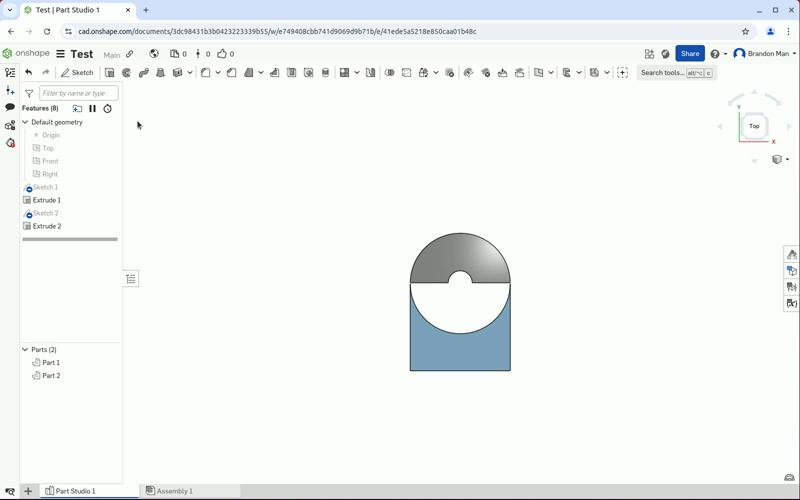
key(shift+h)
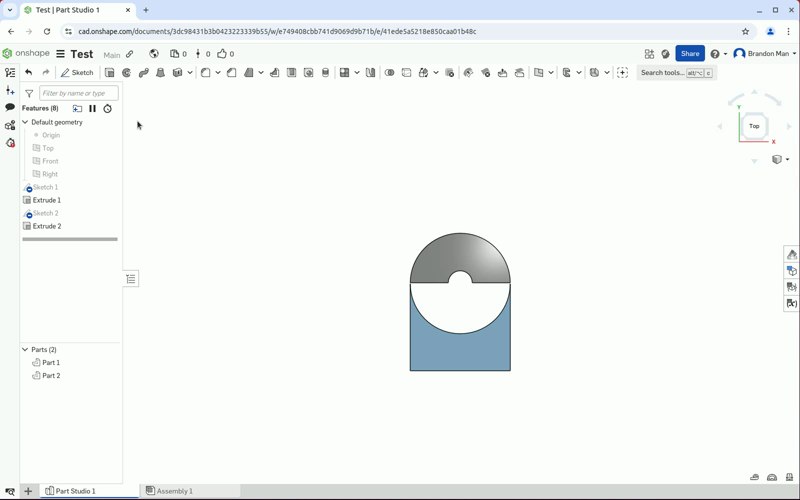
key(shift+h)
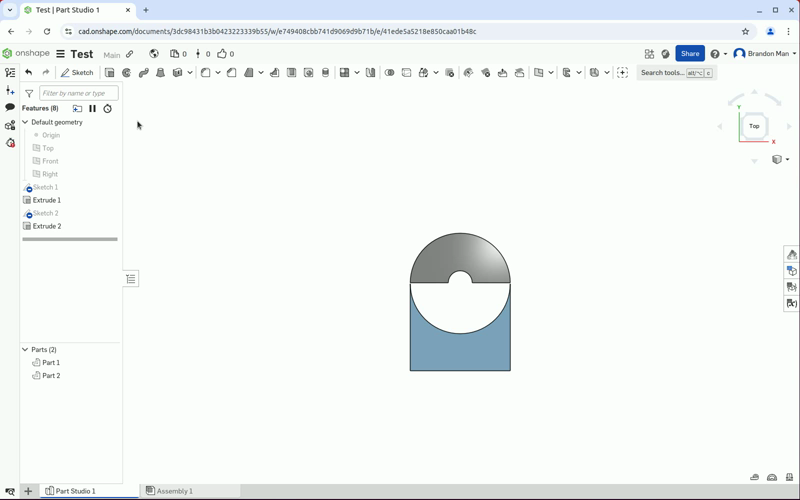
mouse_move(73, 189)
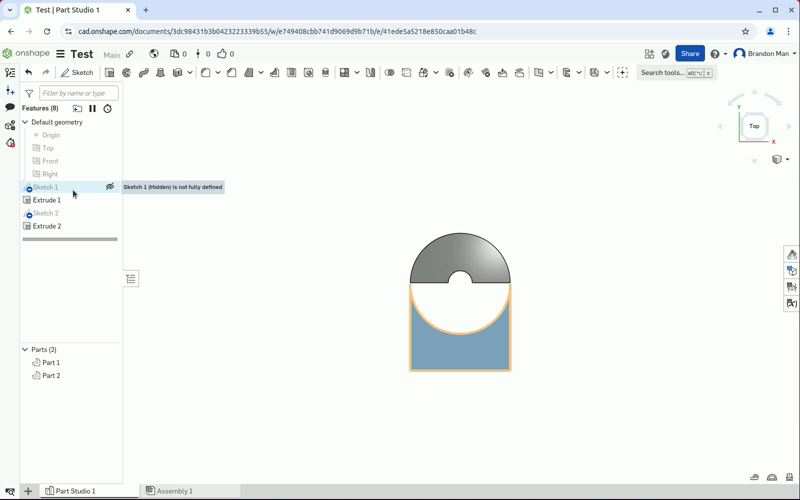
click(73, 189)
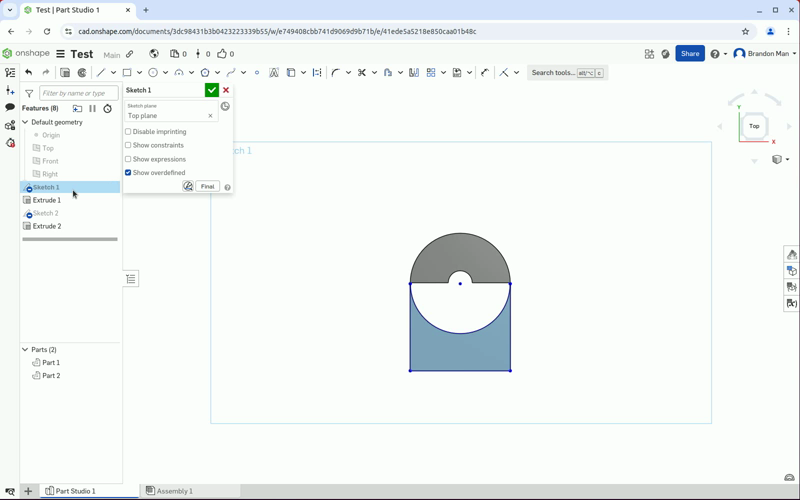
mouse_move(229, 92)
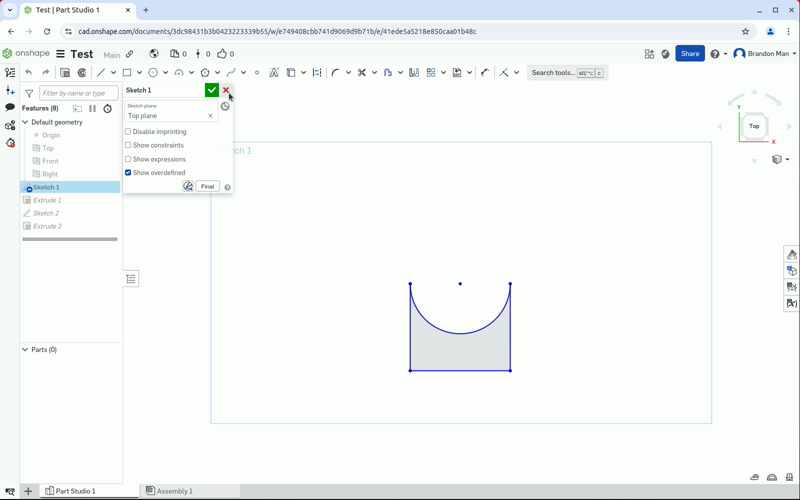
click(229, 92)
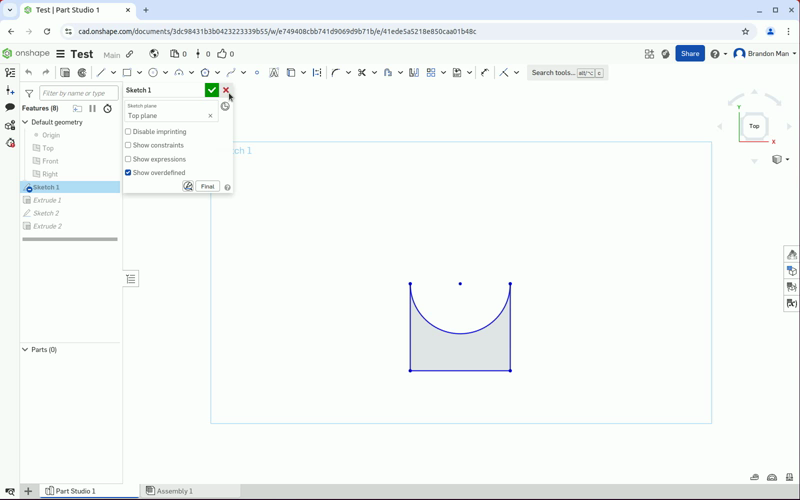
key(shift+s)
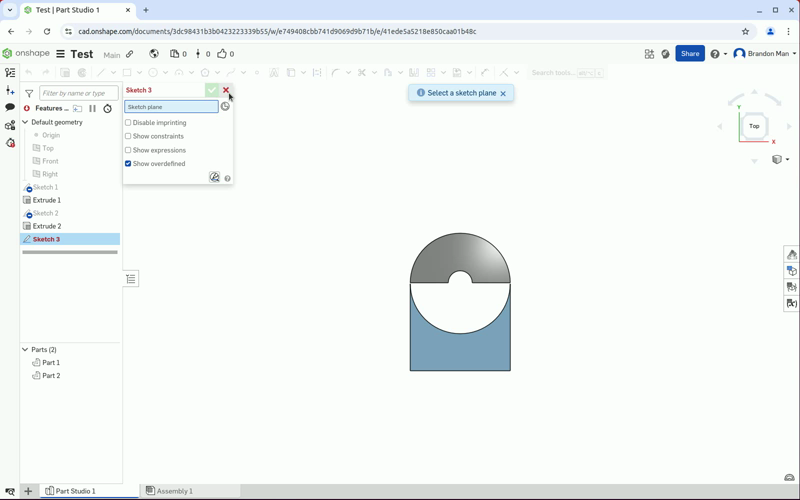
mouse_move(73, 150)
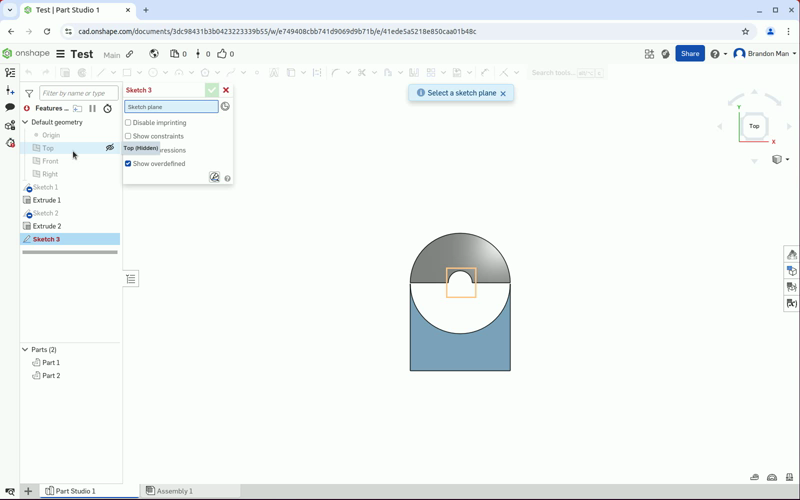
click(73, 150)
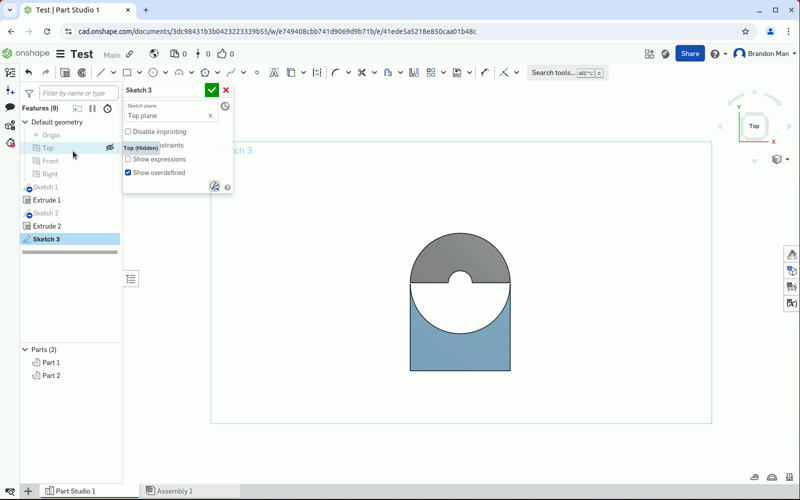
mouse_move(73, 352)
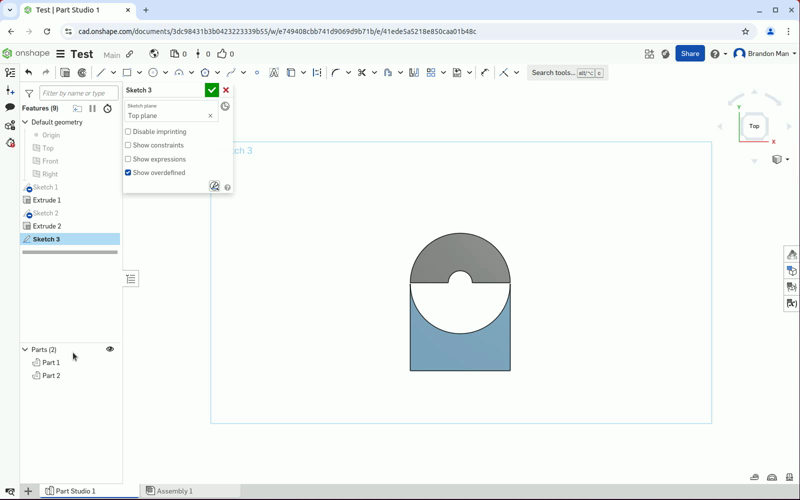
key(y)
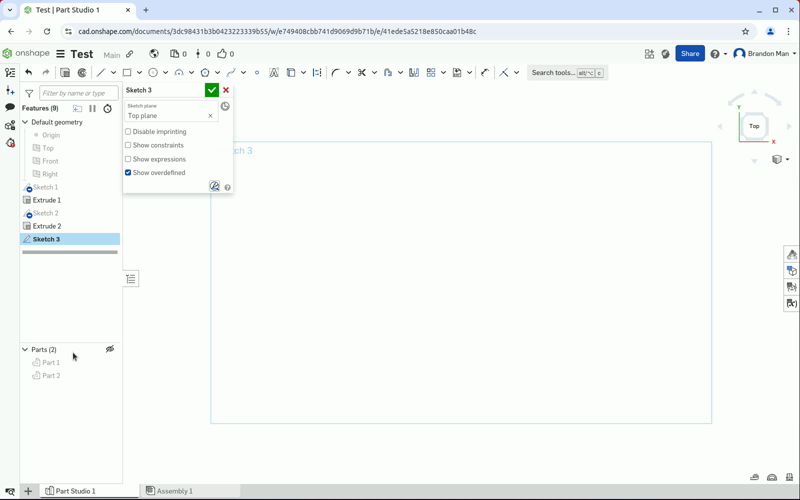
key(a)
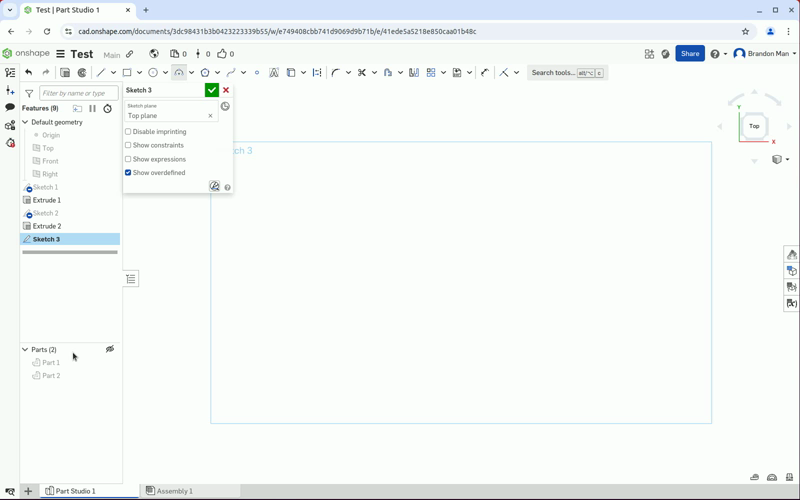
key_down(shift)
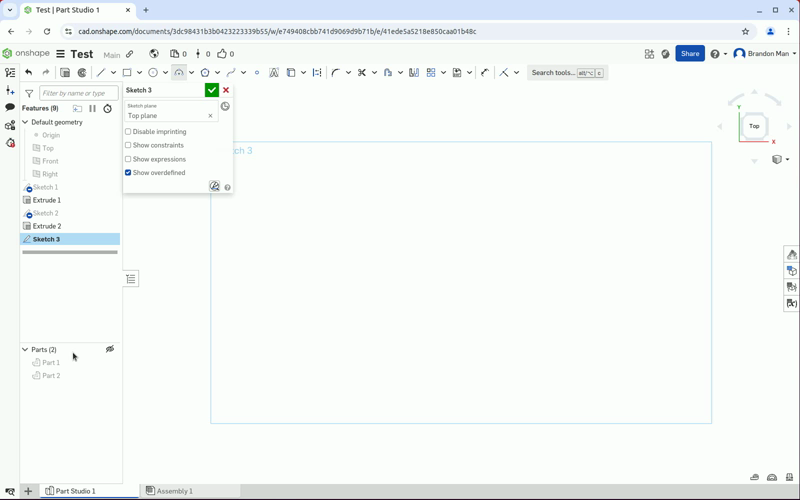
mouse_move(410, 282)
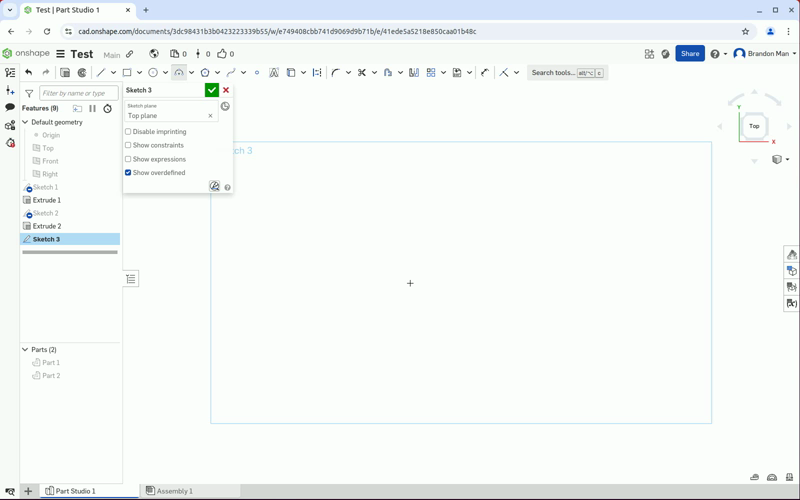
click(410, 282)
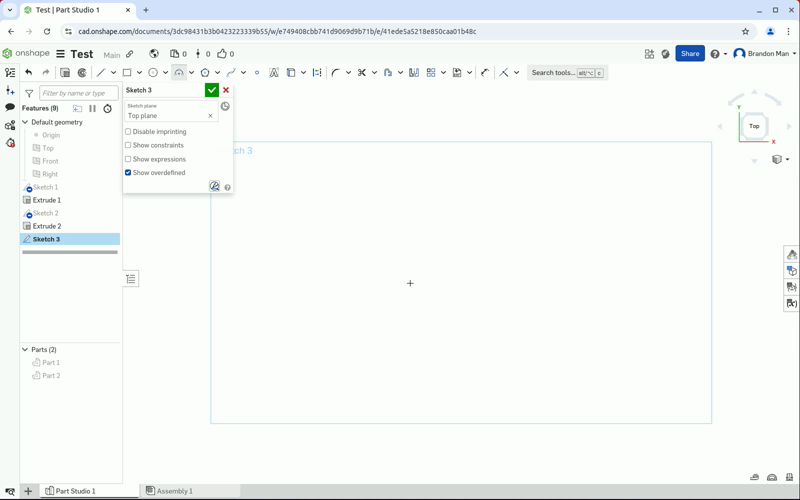
key_up(shift)
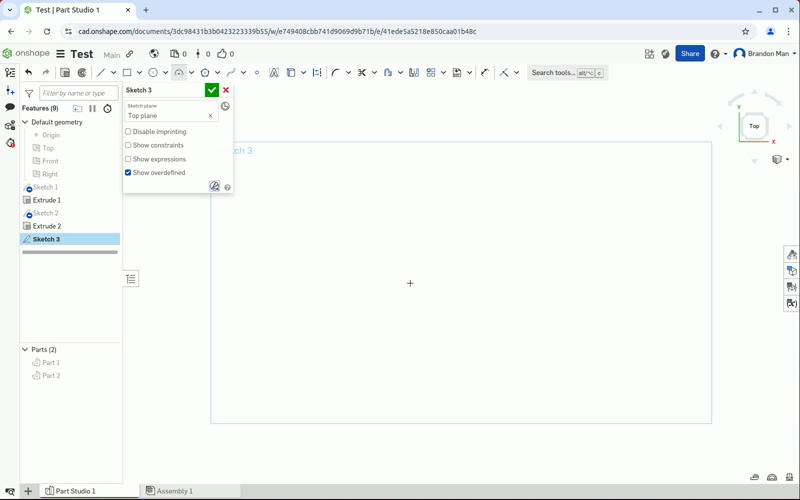
key_down(shift)
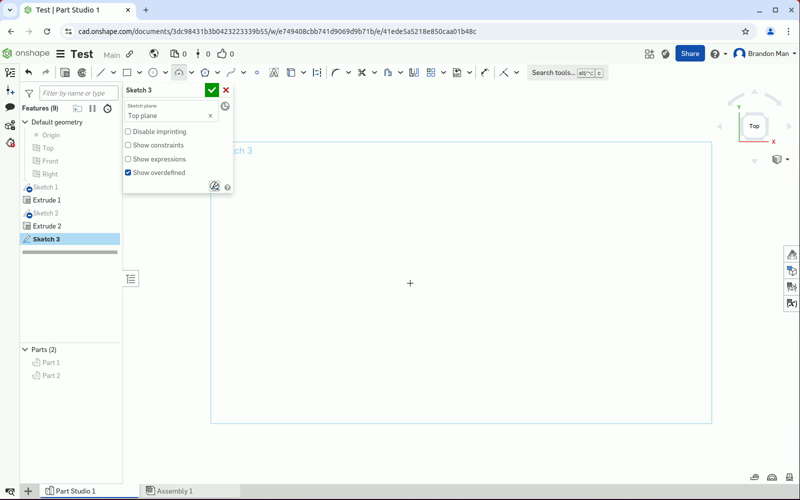
mouse_move(510, 282)
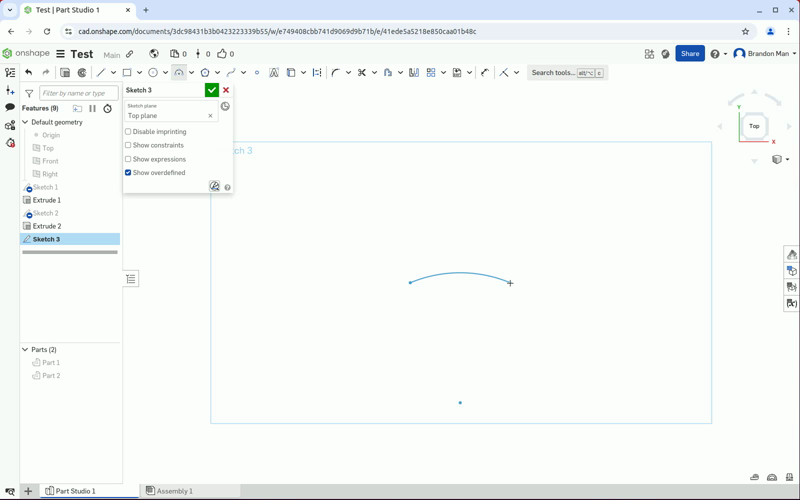
click(510, 282)
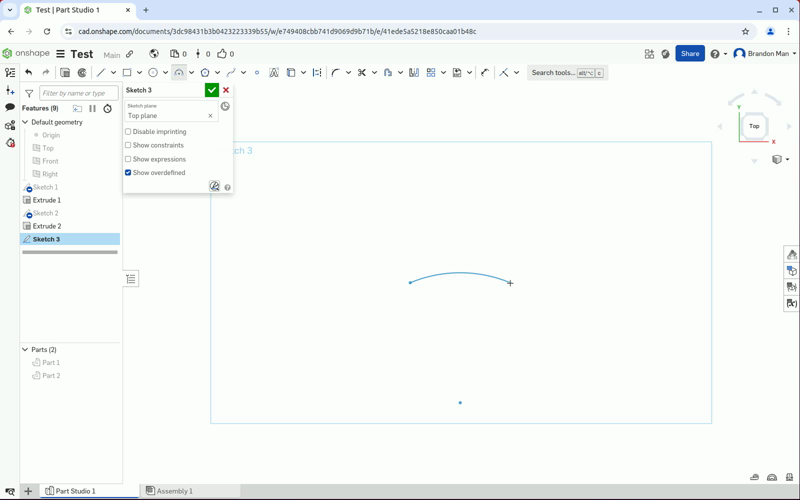
mouse_move(460, 332)
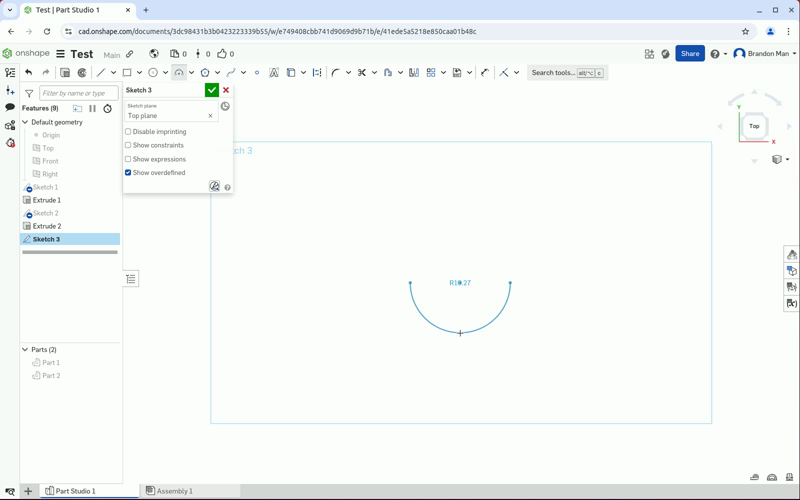
click(460, 332)
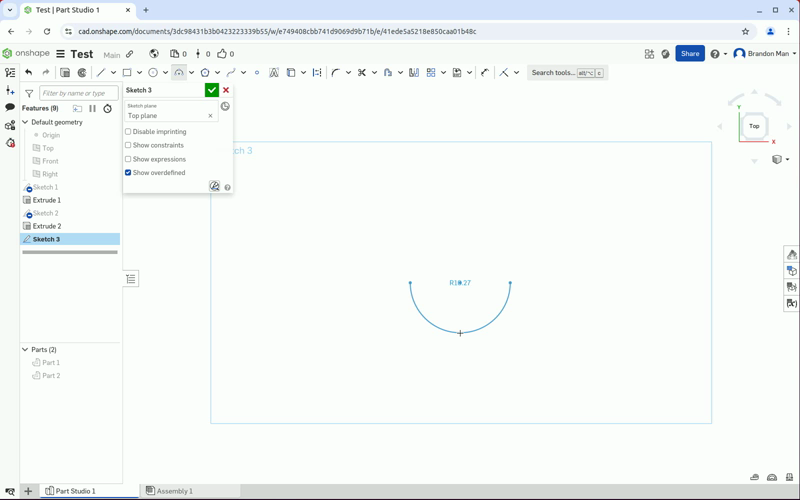
key_up(shift)
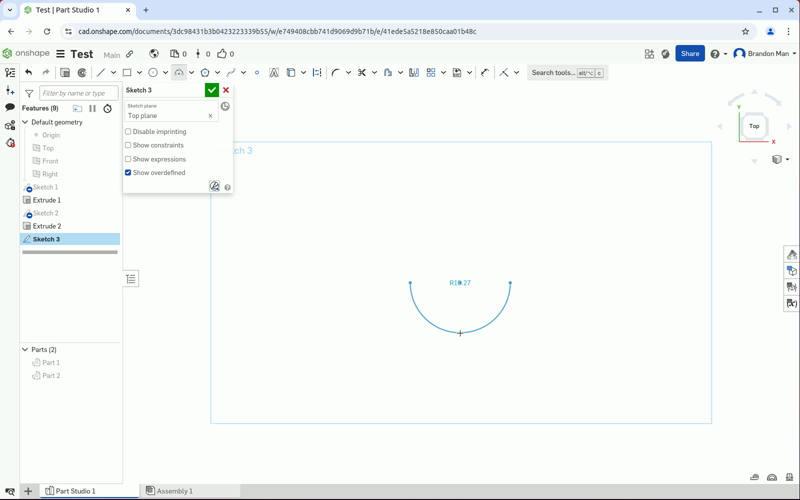
key(esc)
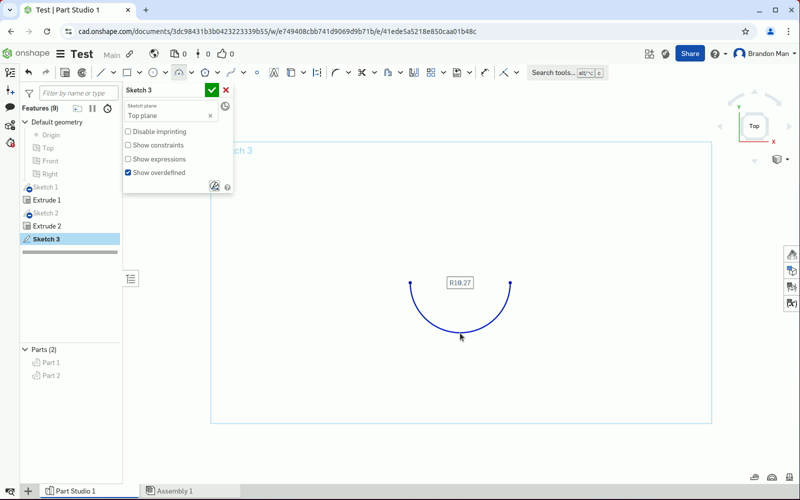
key(l)
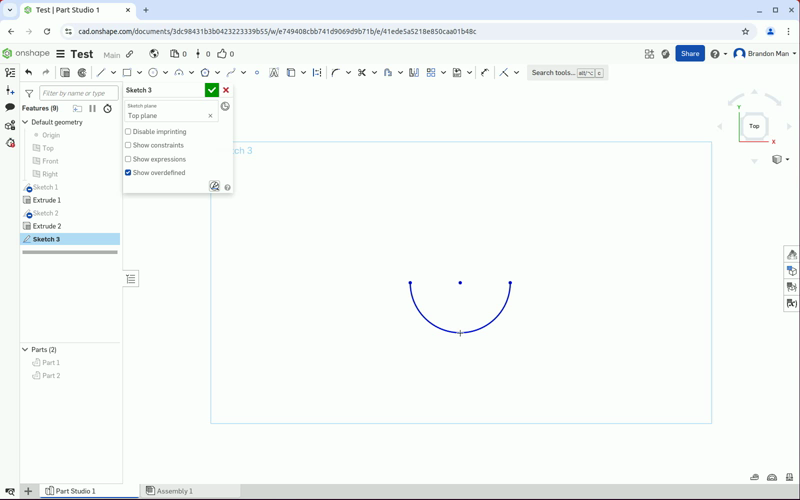
mouse_move(510, 282)
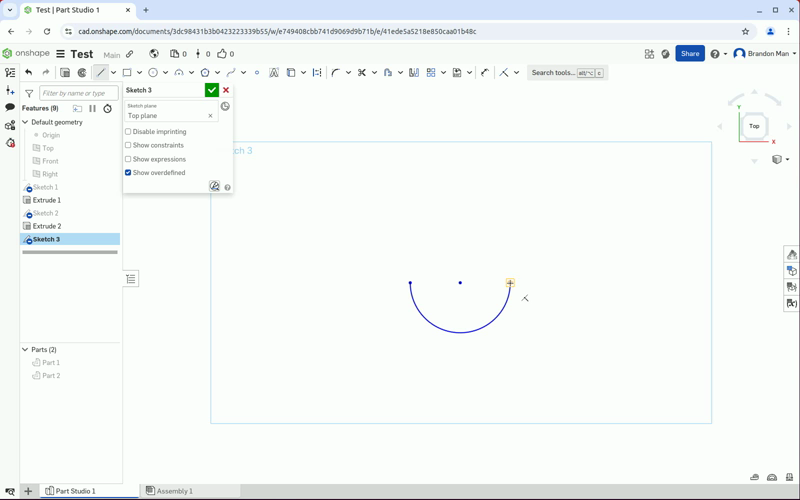
click(510, 282)
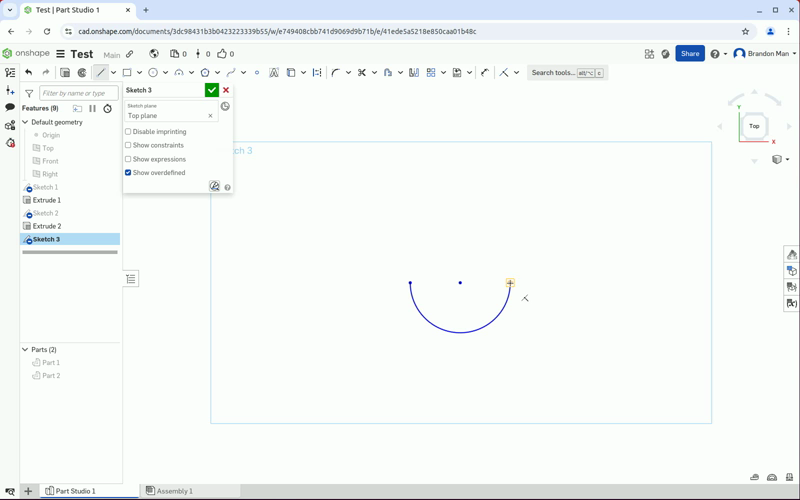
key_down(shift)
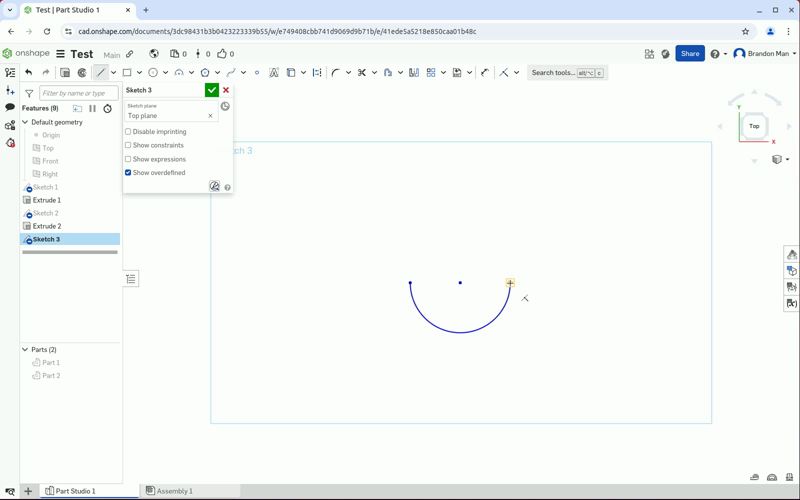
mouse_move(540, 282)
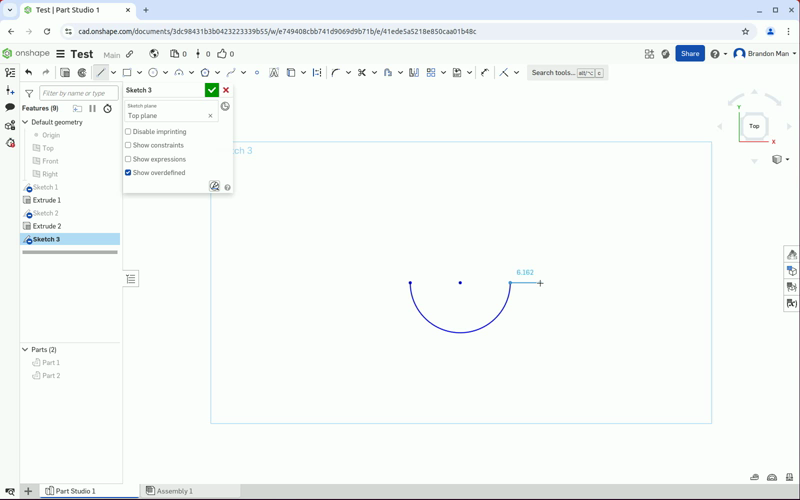
mouse_move(472, 282)
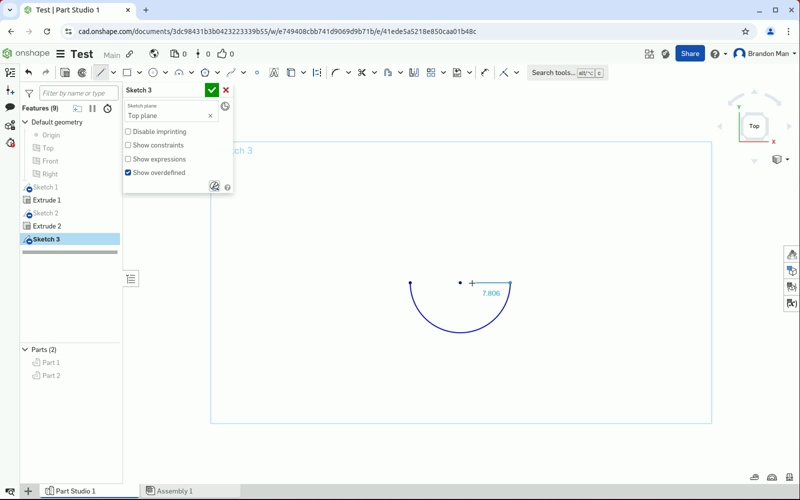
click(472, 282)
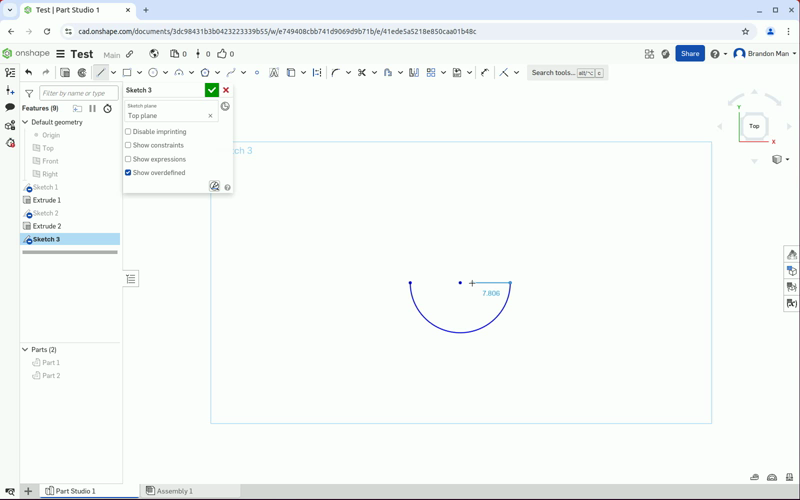
key_up(shift)
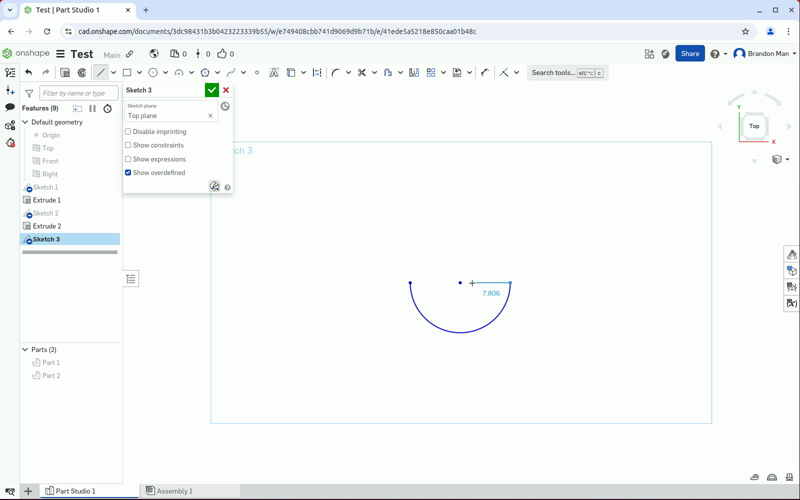
key(esc)
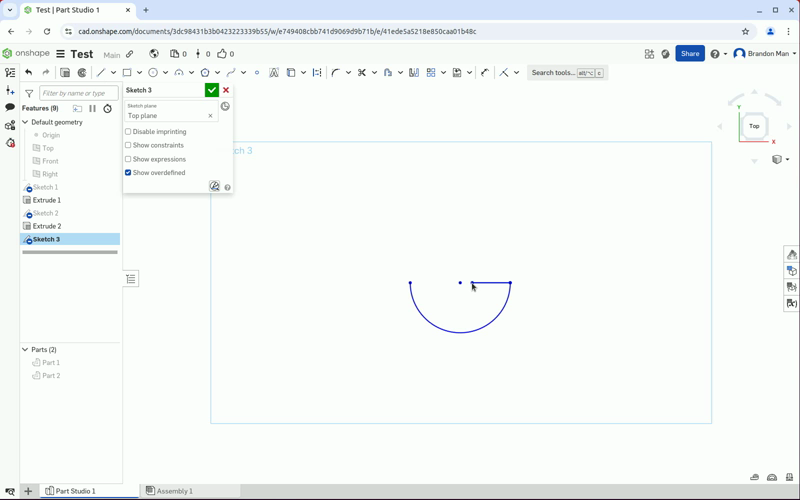
key(a)
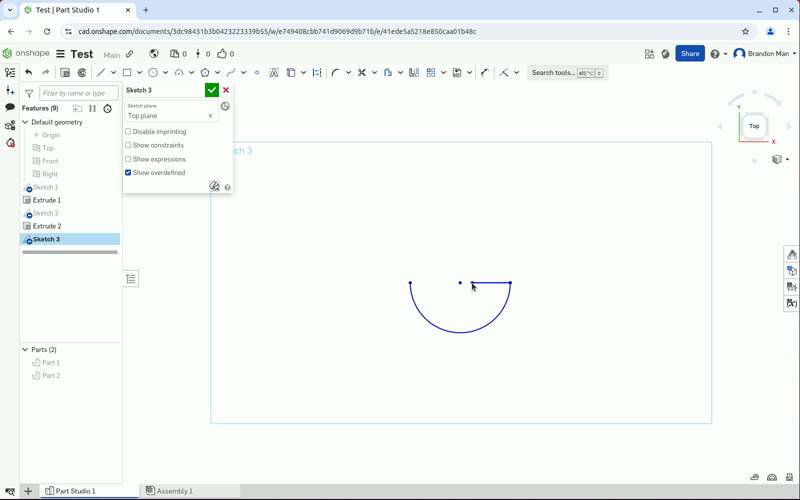
mouse_move(472, 282)
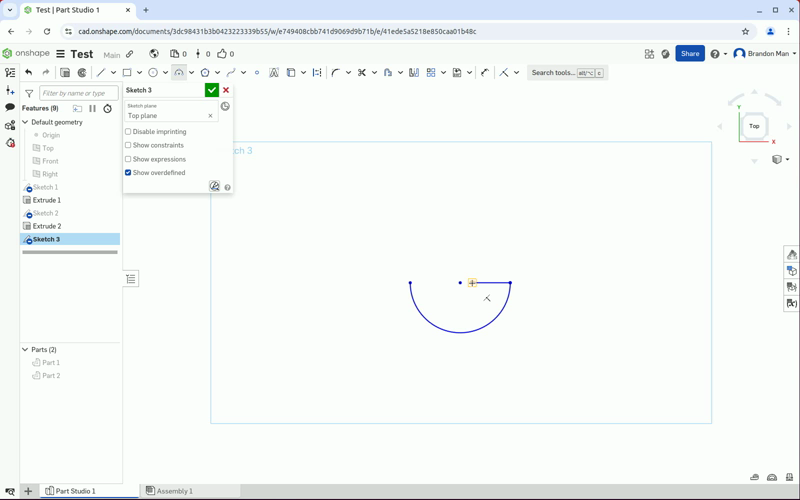
click(472, 282)
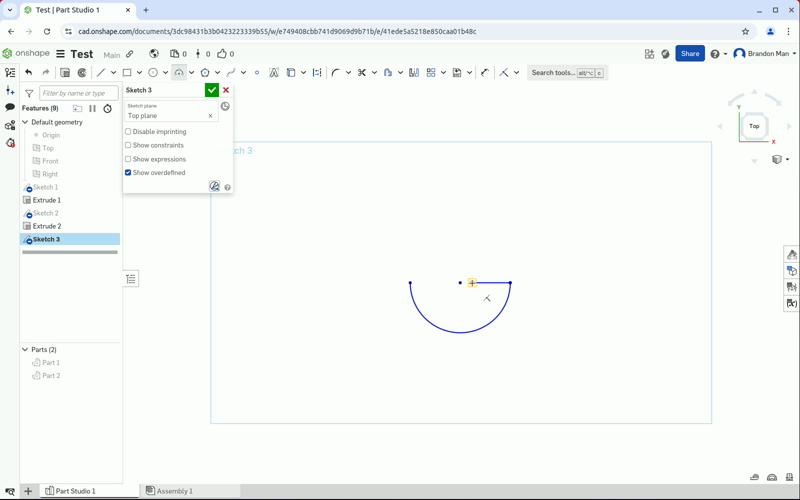
key_down(shift)
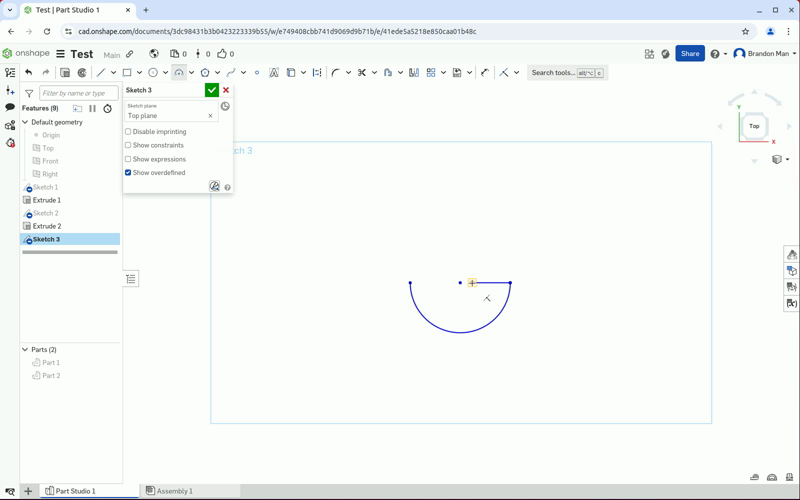
mouse_move(448, 282)
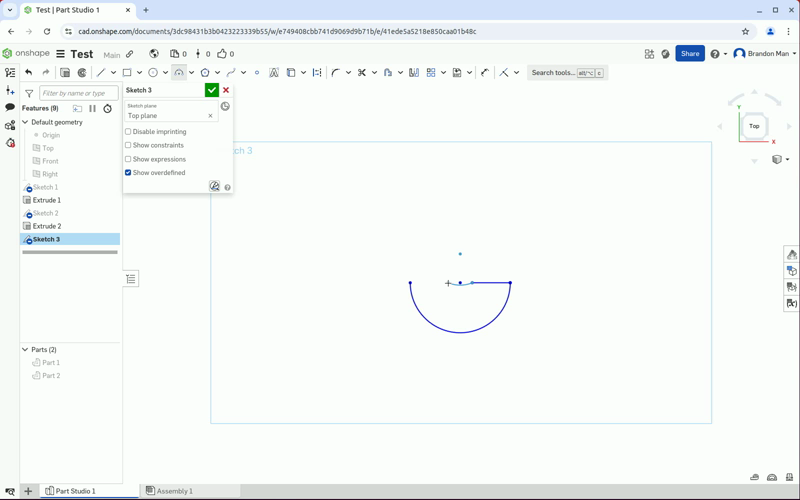
click(448, 282)
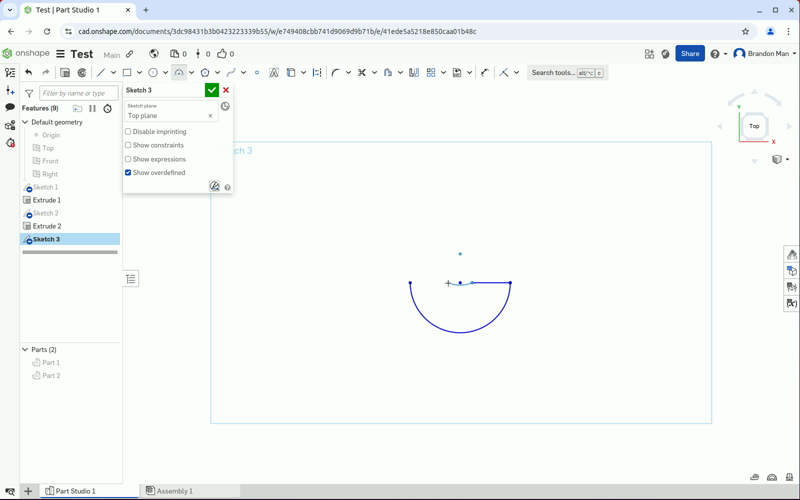
mouse_move(460, 294)
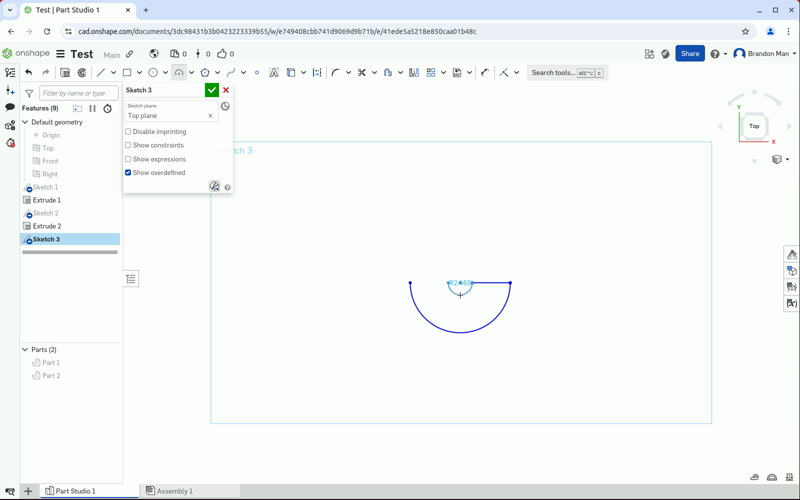
click(460, 294)
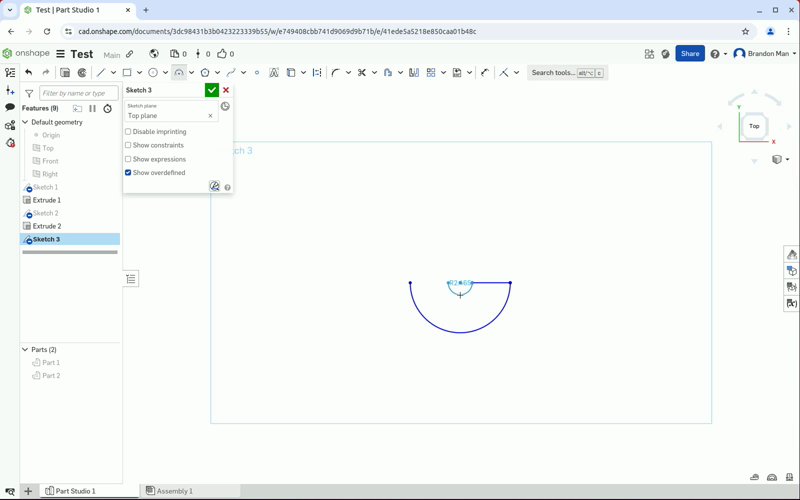
key_up(shift)
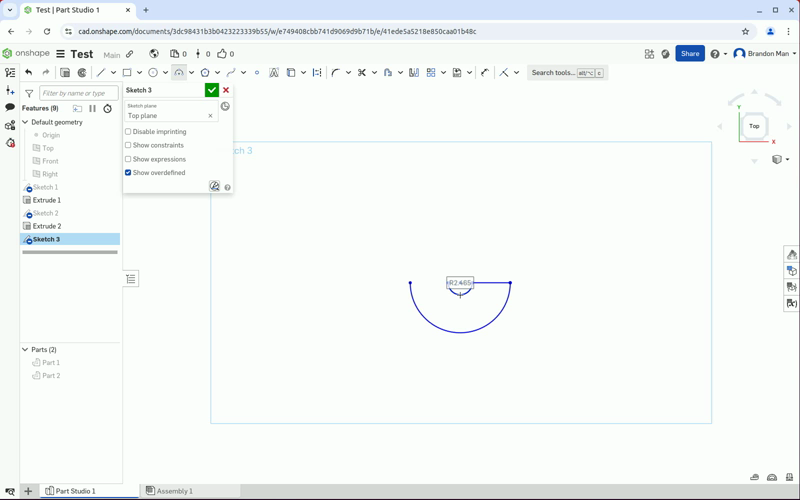
key(esc)
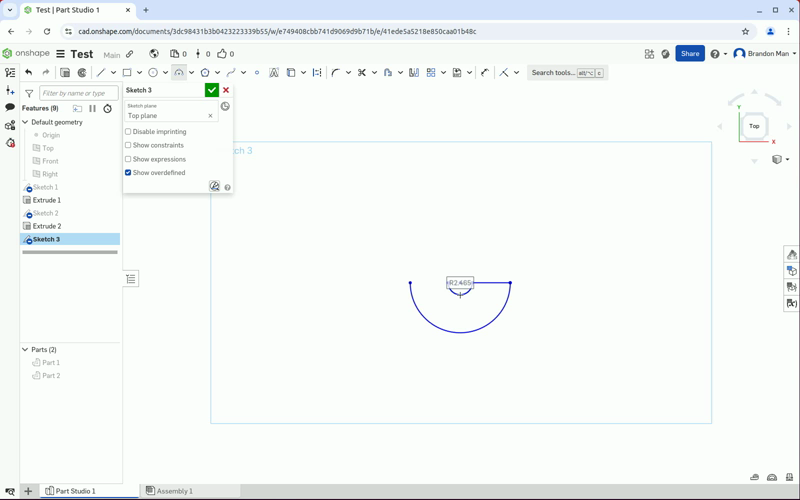
key(l)
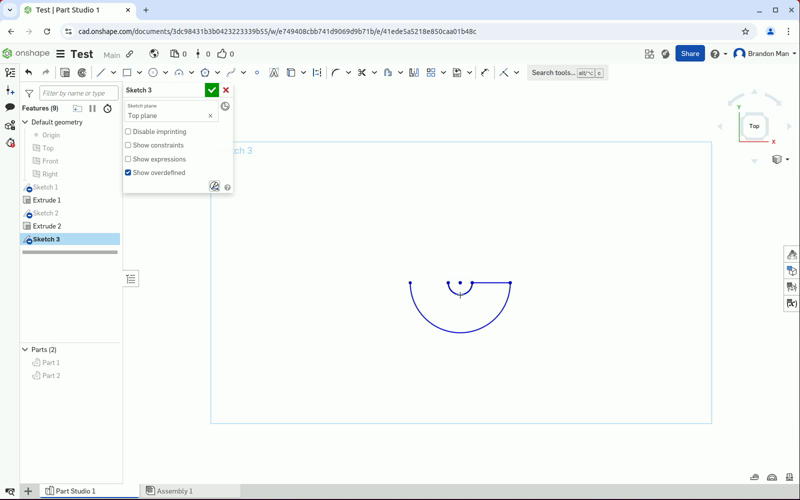
mouse_move(448, 282)
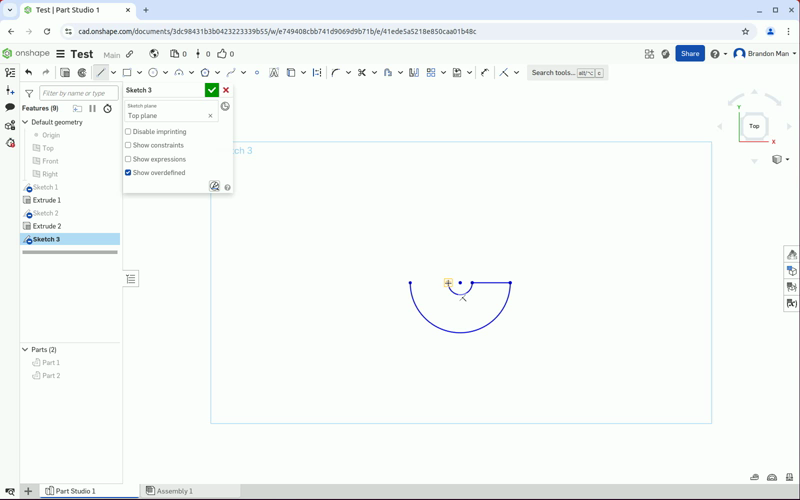
click(448, 282)
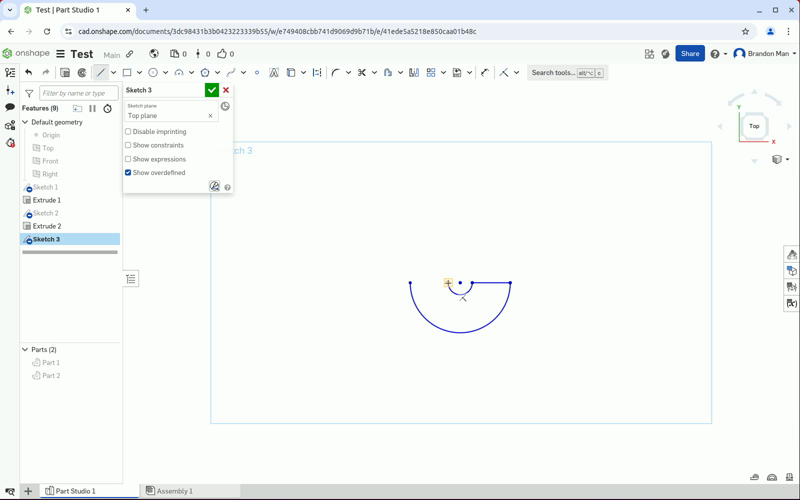
mouse_move(478, 282)
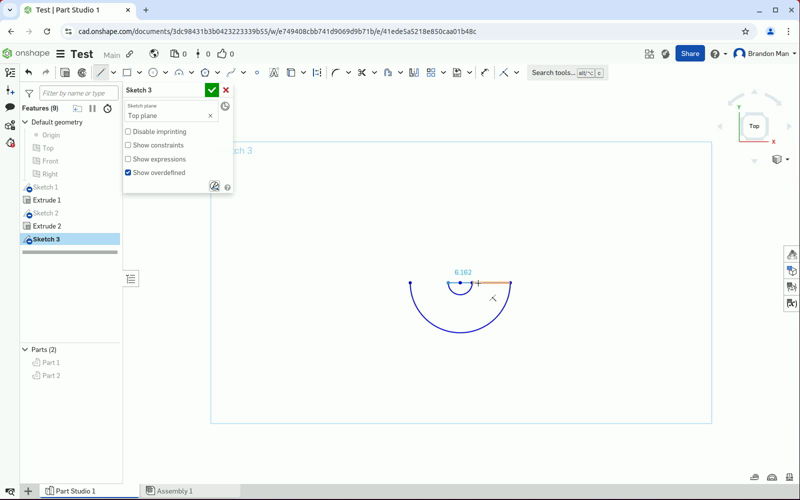
key_down(shift)
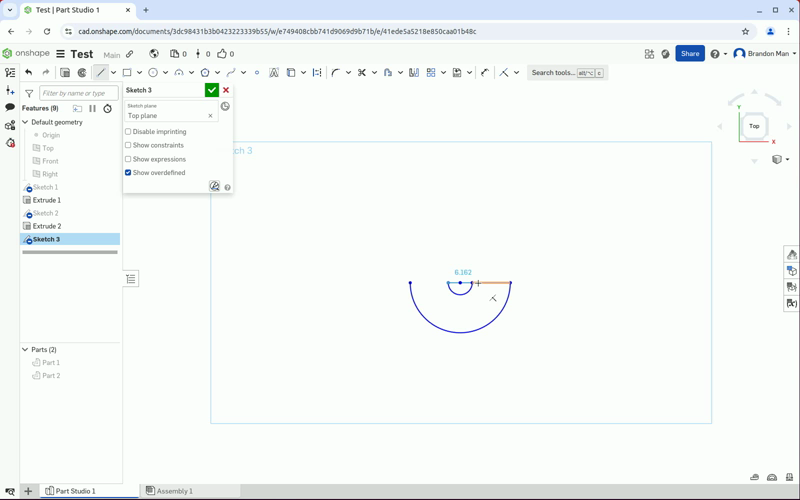
mouse_move(410, 282)
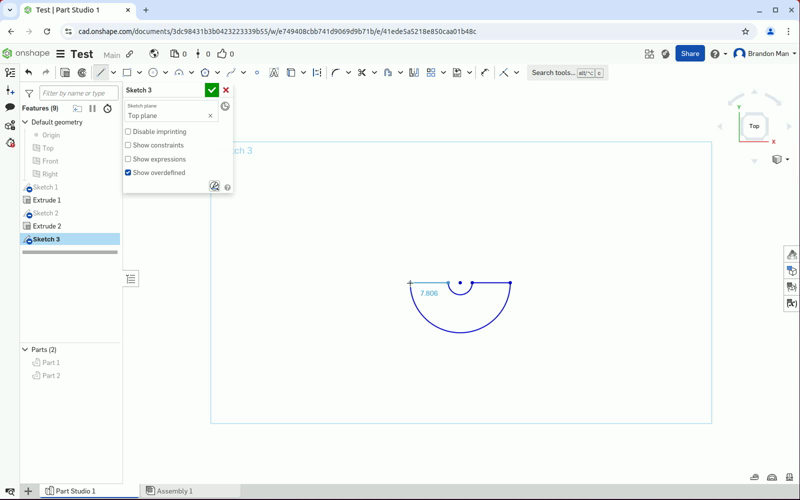
key_up(shift)
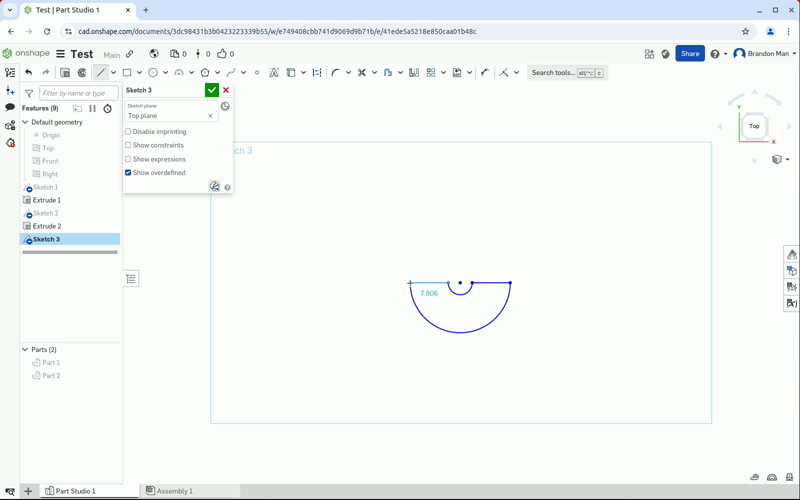
click(410, 282)
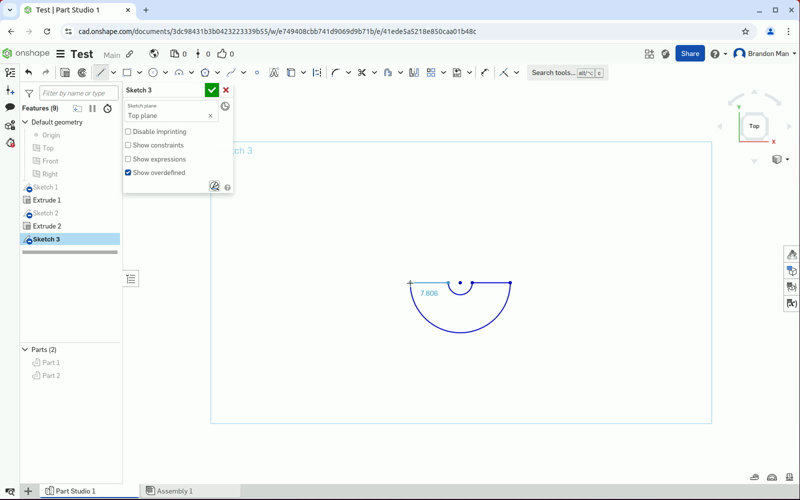
key(esc)
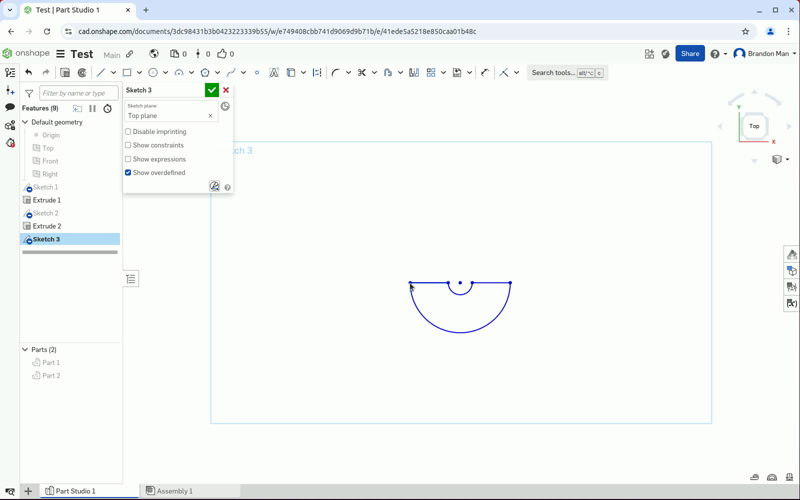
mouse_move(495, 307)
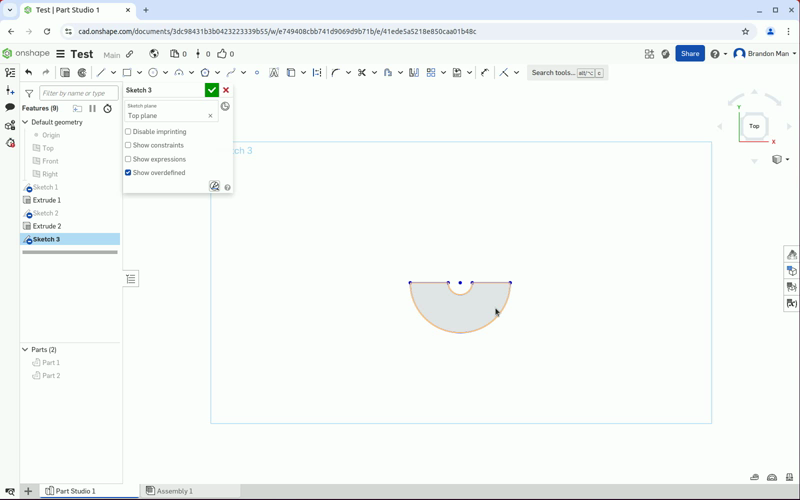
scroll(6)
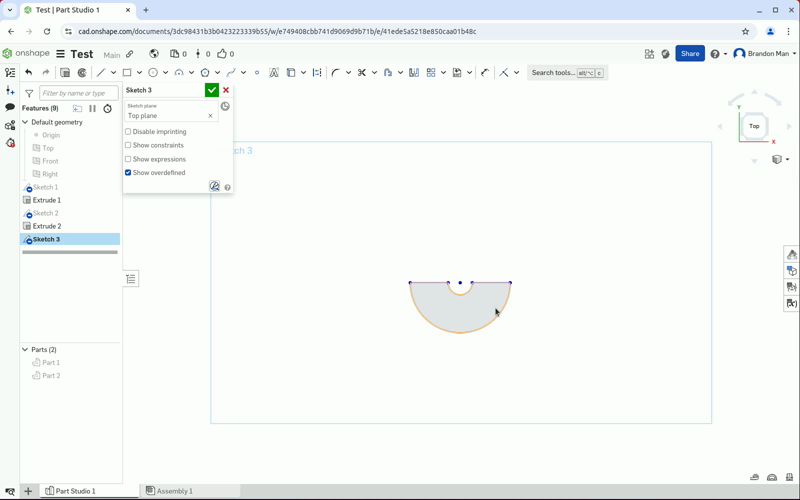
scroll(6)
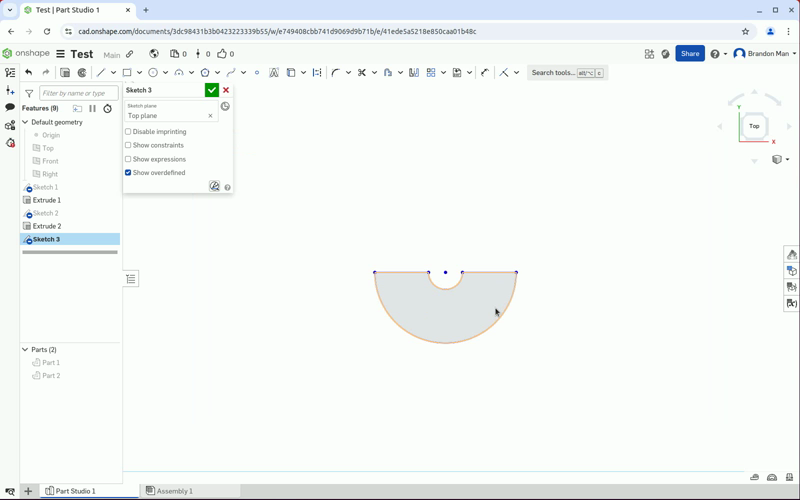
scroll(6)
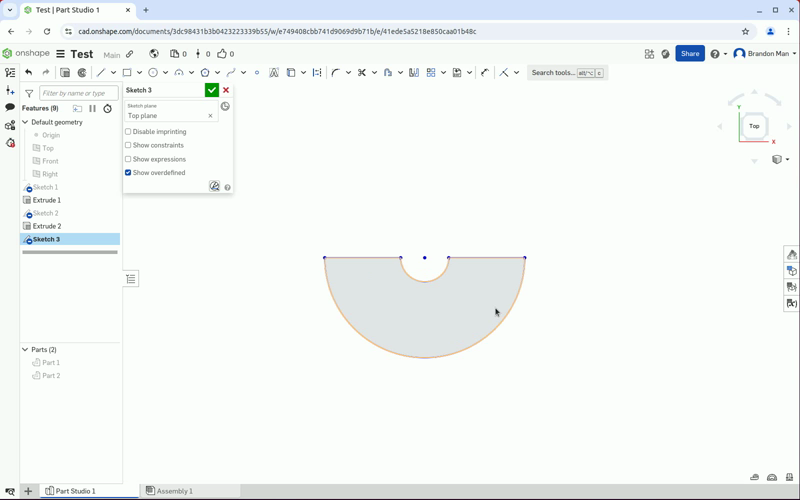
scroll(6)
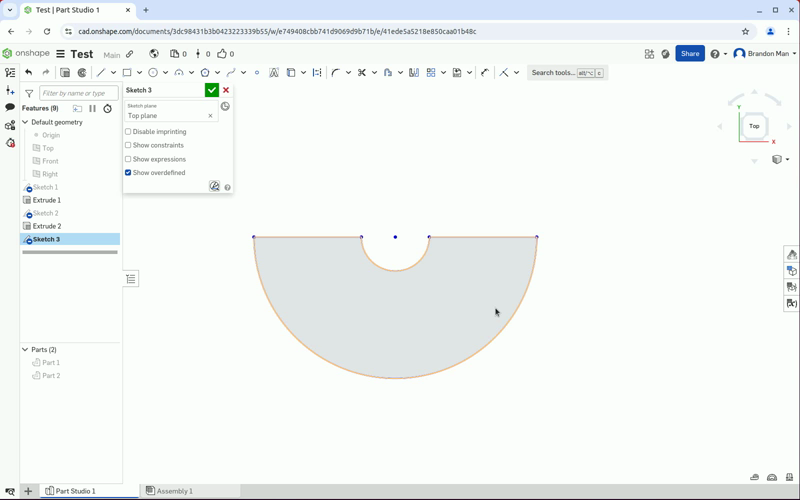
scroll(6)
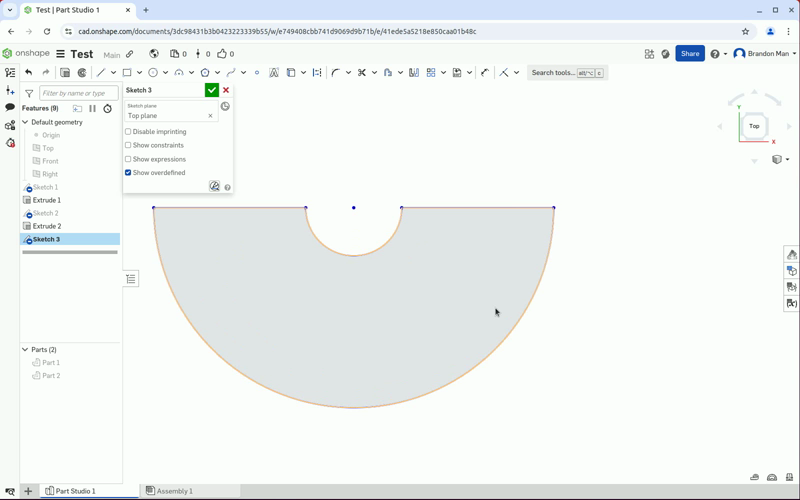
scroll(6)
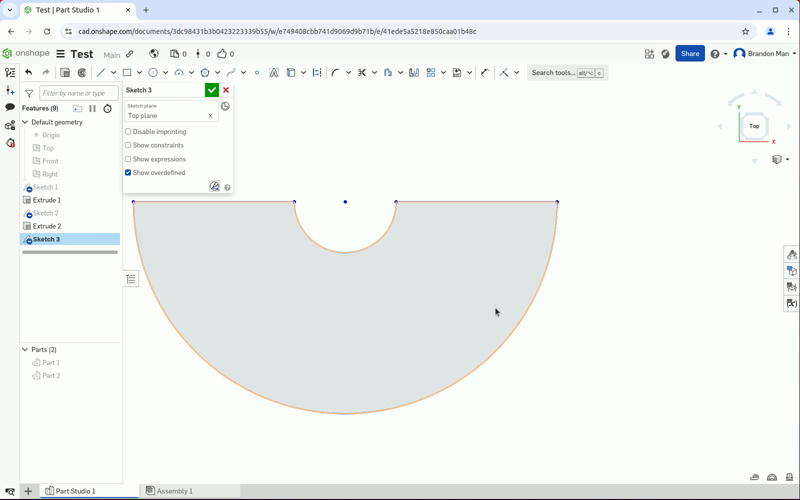
scroll(6)
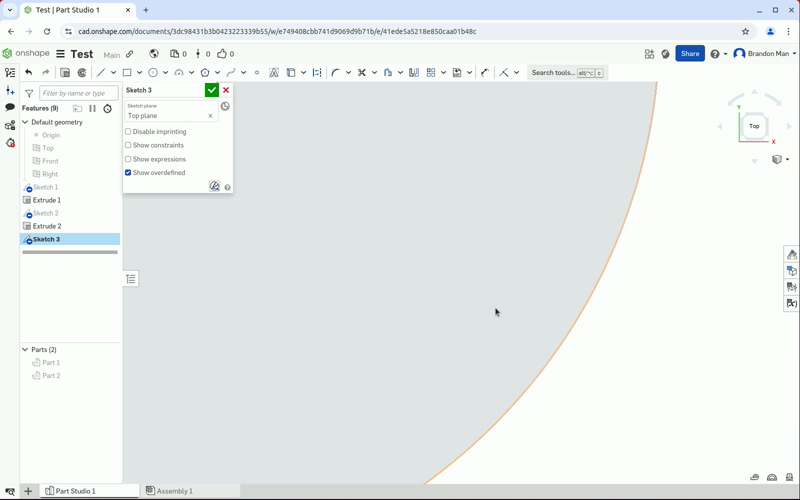
click(495, 307)
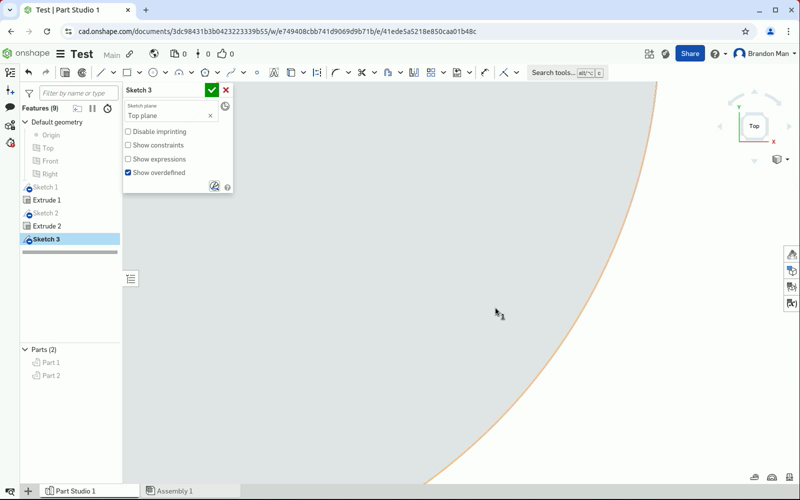
scroll(-6)
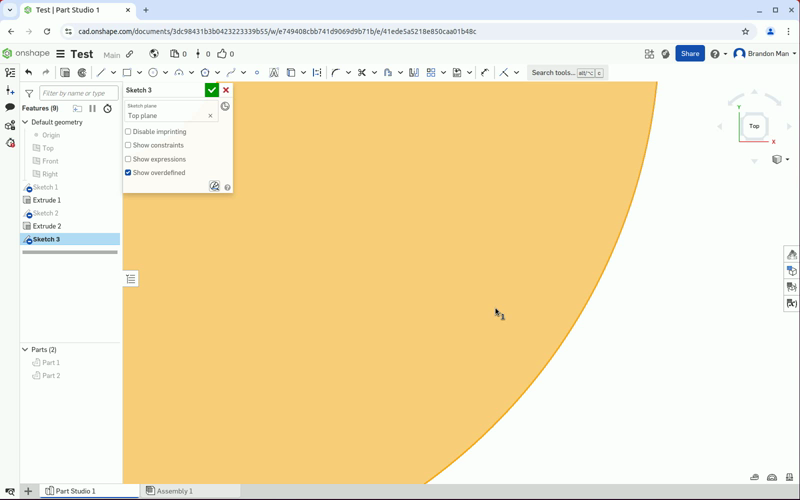
scroll(-6)
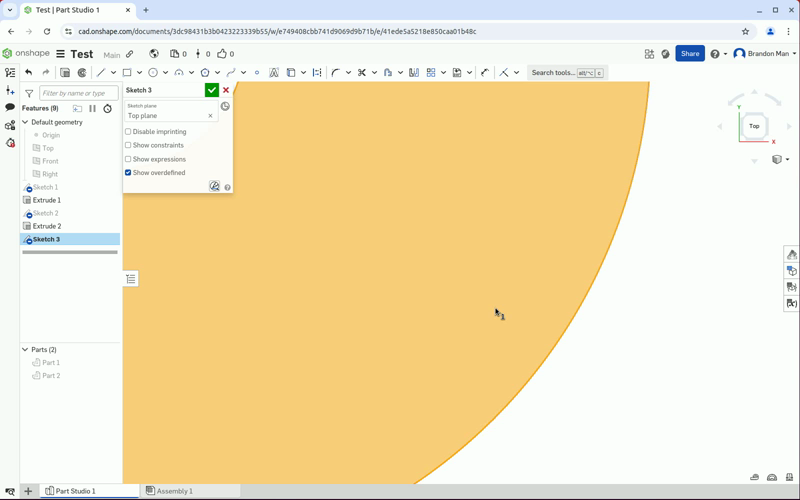
scroll(-6)
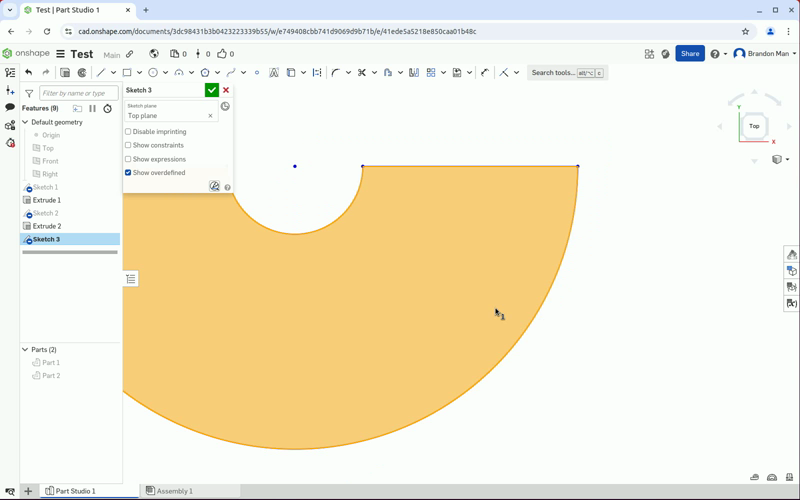
scroll(-6)
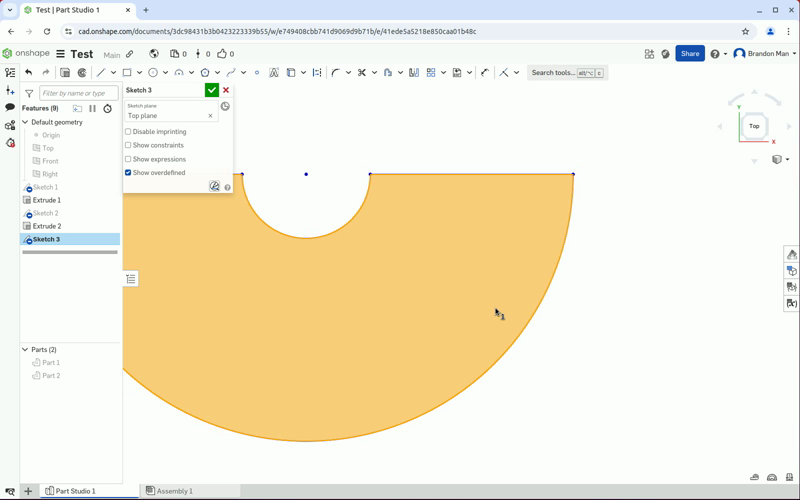
scroll(-6)
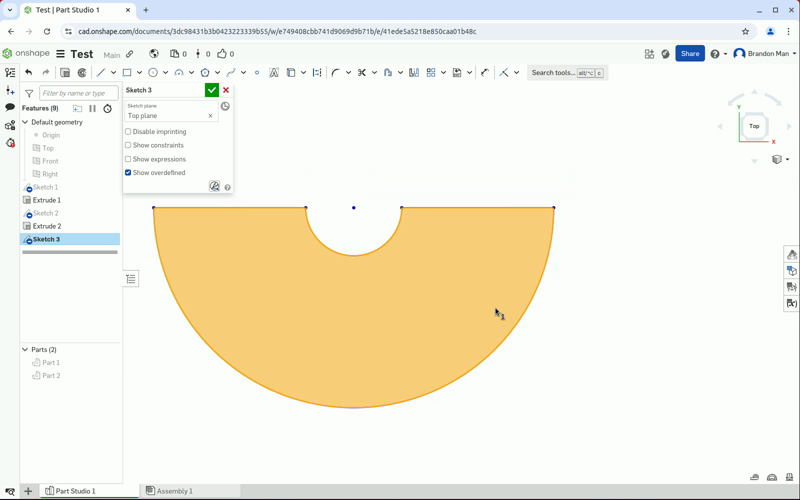
scroll(-6)
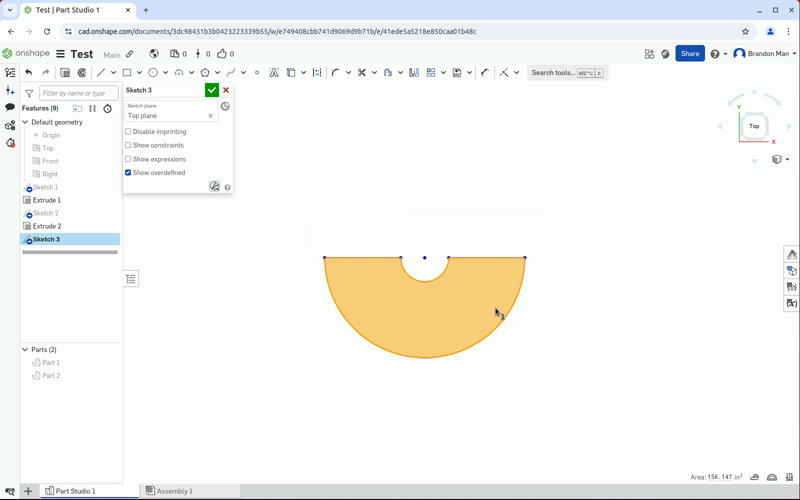
scroll(-6)
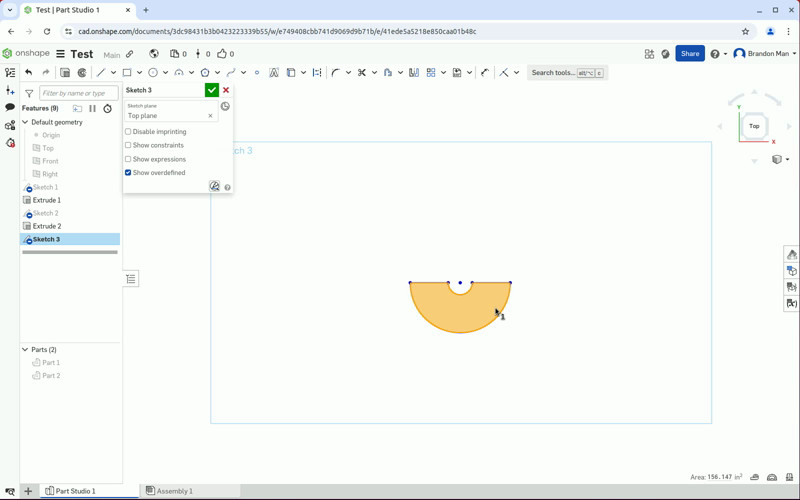
mouse_move(73, 352)
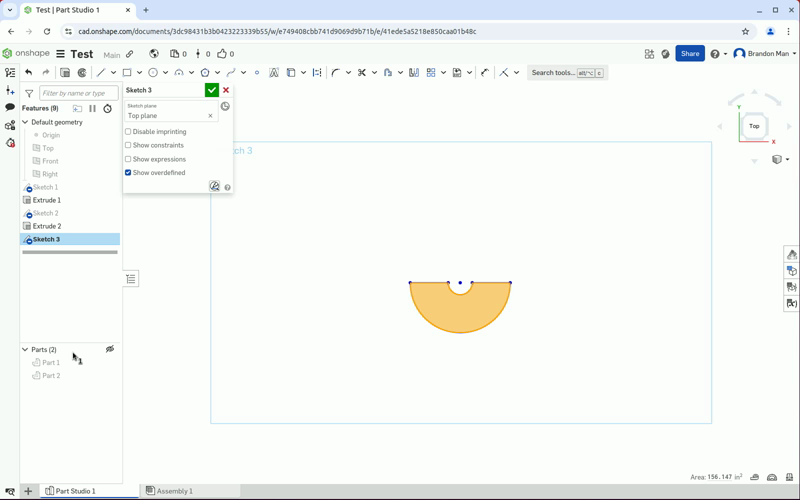
key(shift+y)
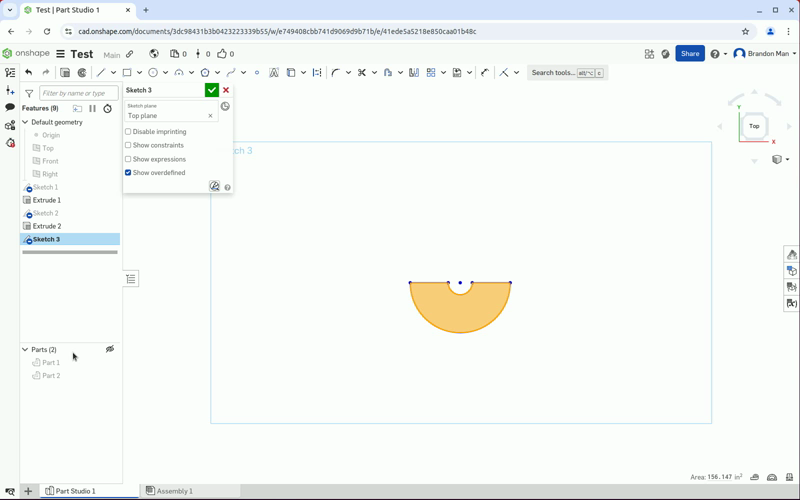
key(shift+e)
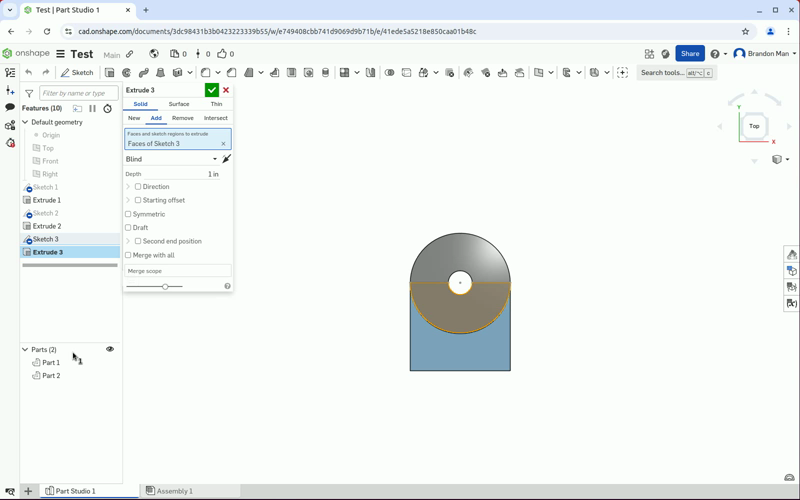
mouse_move(143, 106)
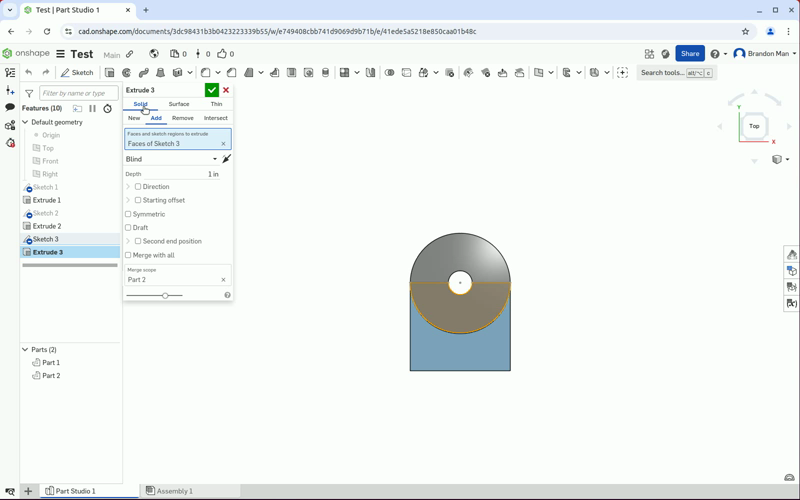
click(143, 106)
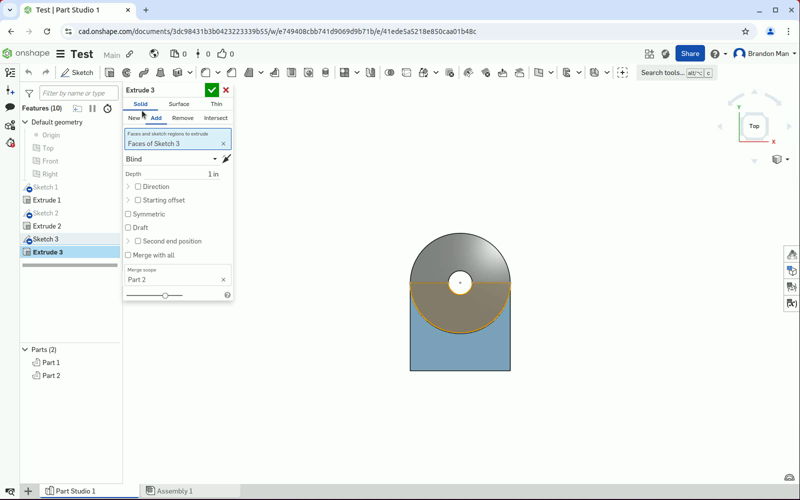
mouse_move(137, 120)
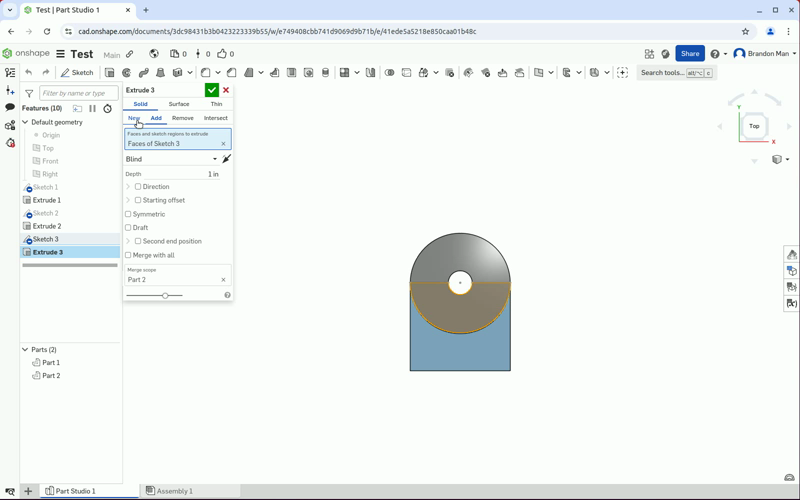
click(137, 120)
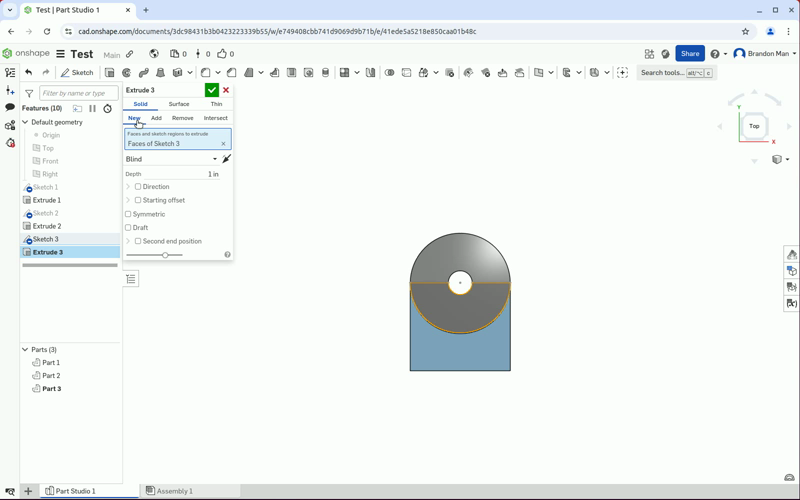
key(tab, 4)
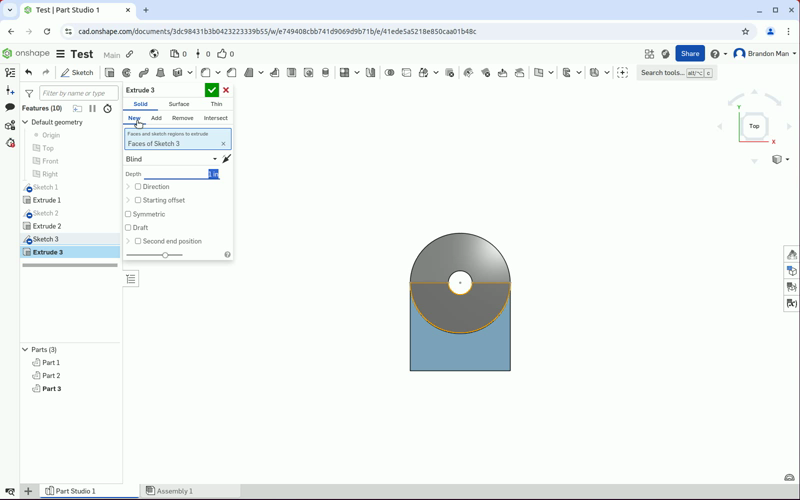
text(23.108)
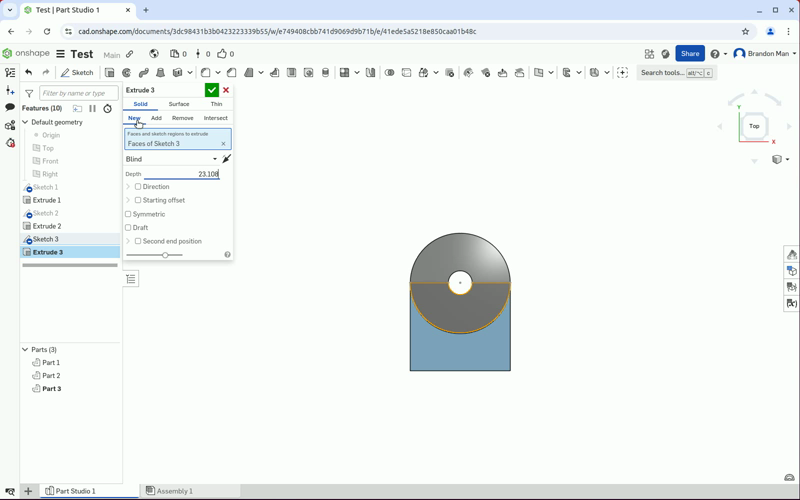
key(enter)
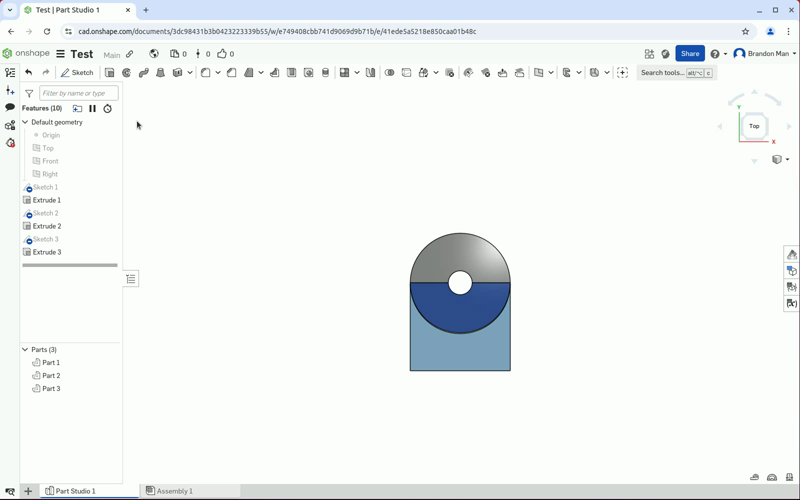
key(shift+h)
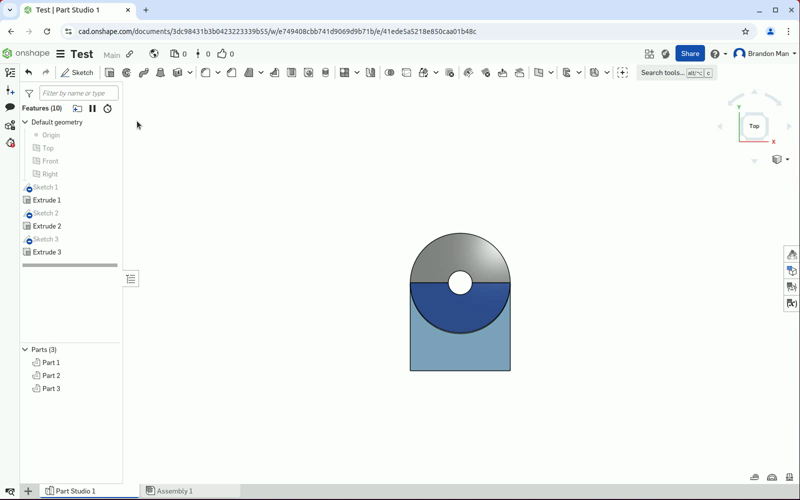
key(shift+h)
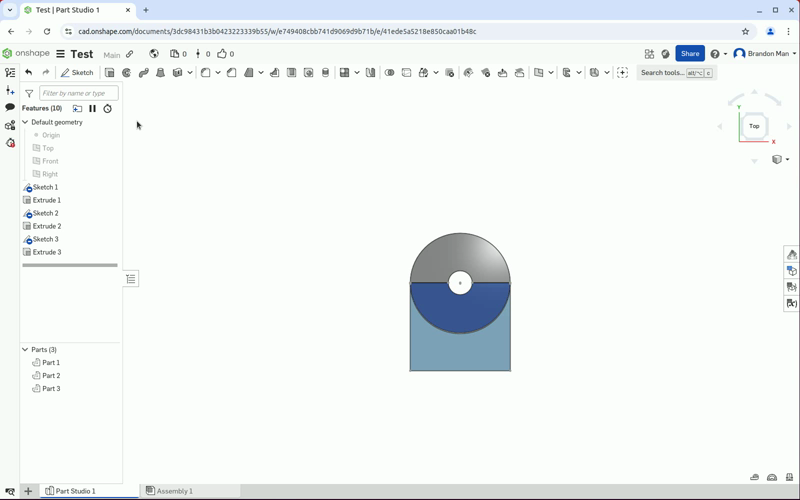
key(shift+7)
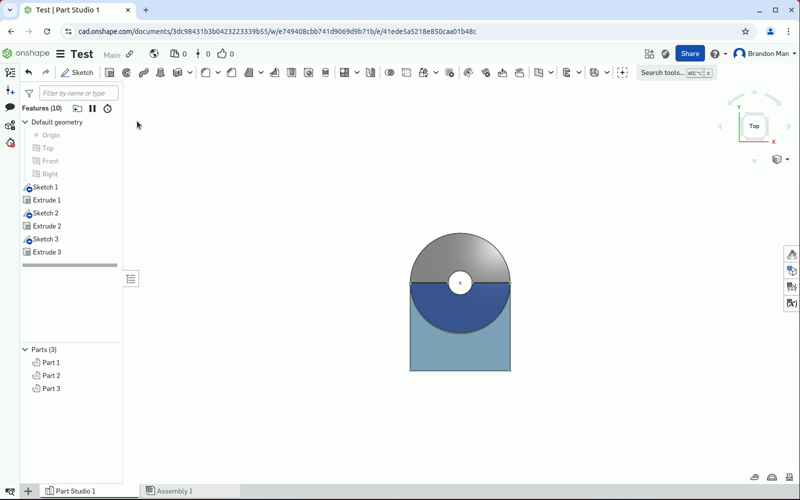
key(up, 3)
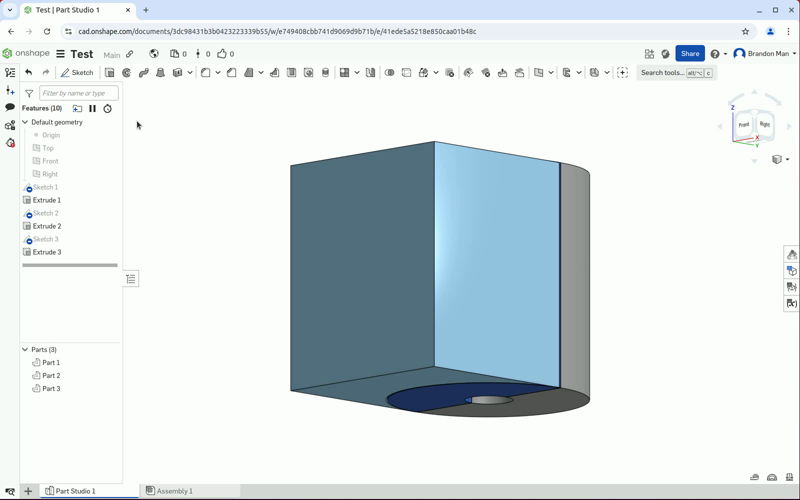
key(left, 3)
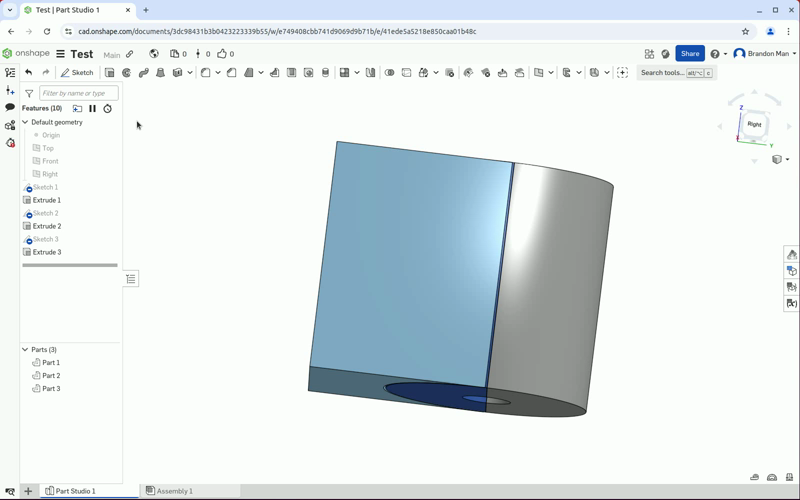
key(right, 3)
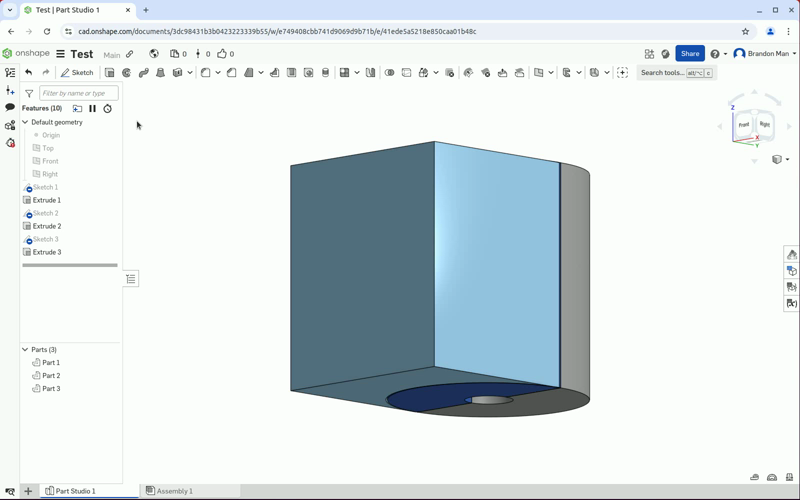
key(down, 3)
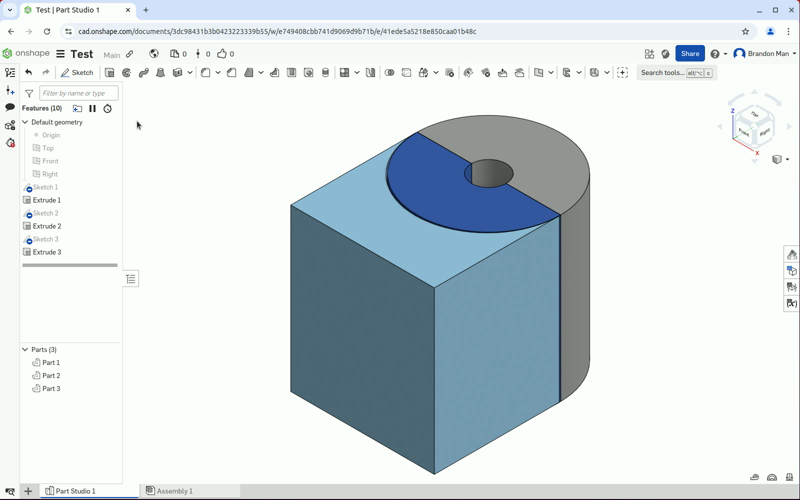
mouse_move(73, 189)
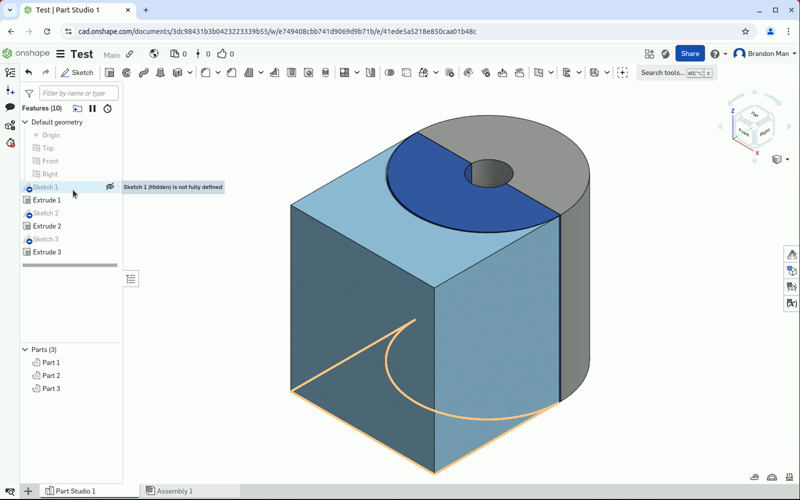
click(73, 189)